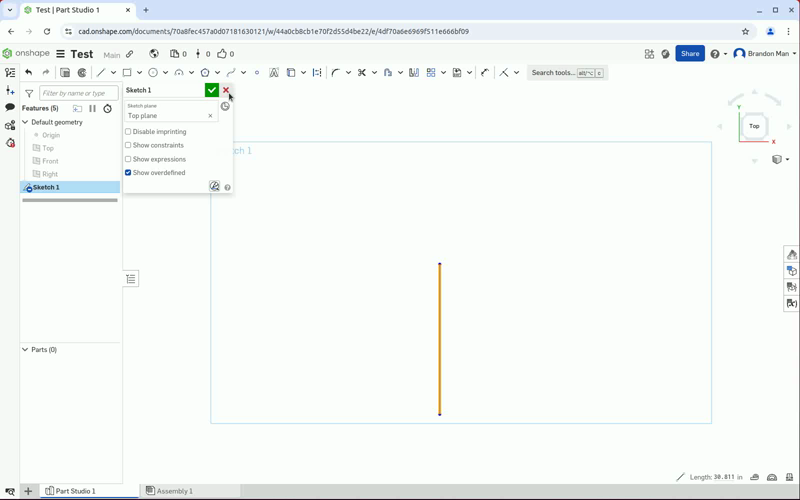
key(shift+h)
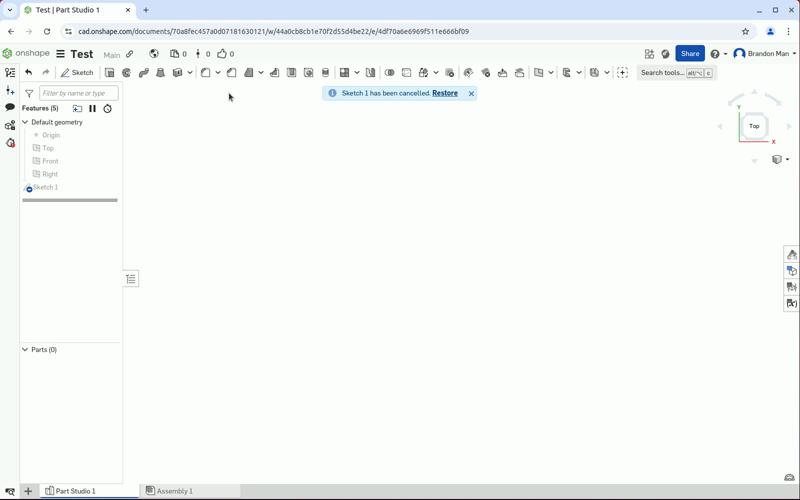
mouse_move(73, 352)
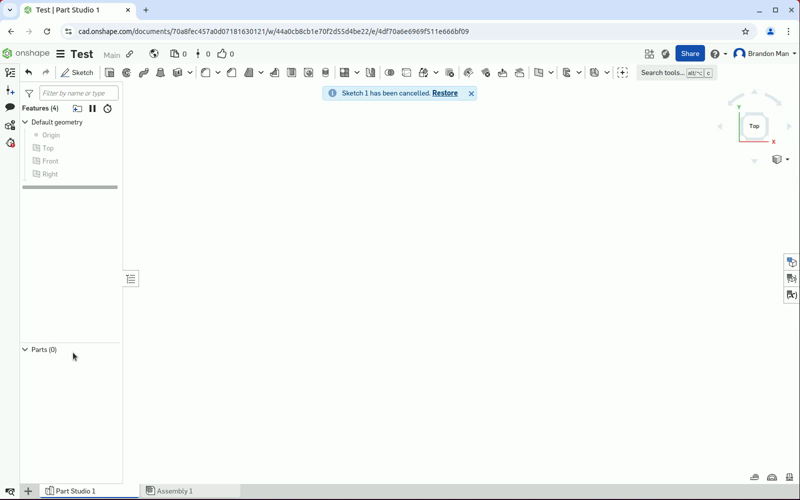
key(y)
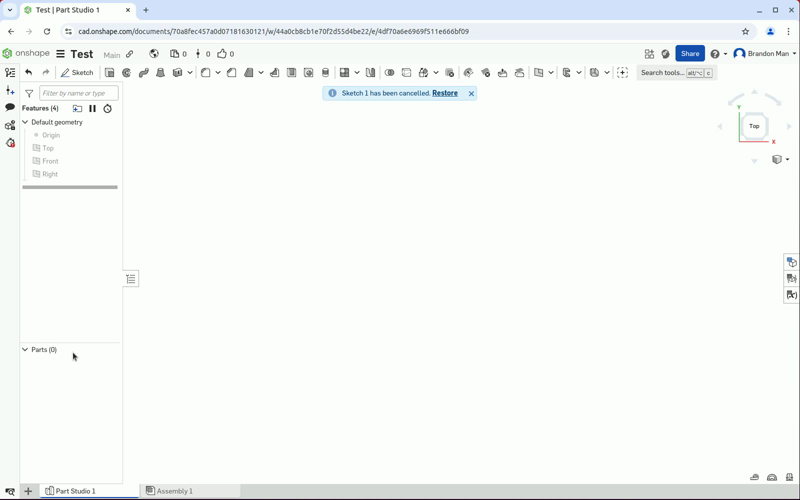
key(shift+p)
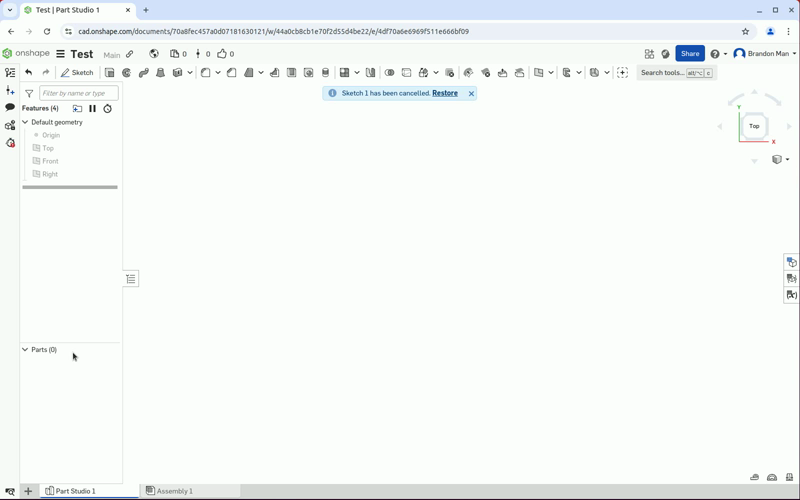
key(space)
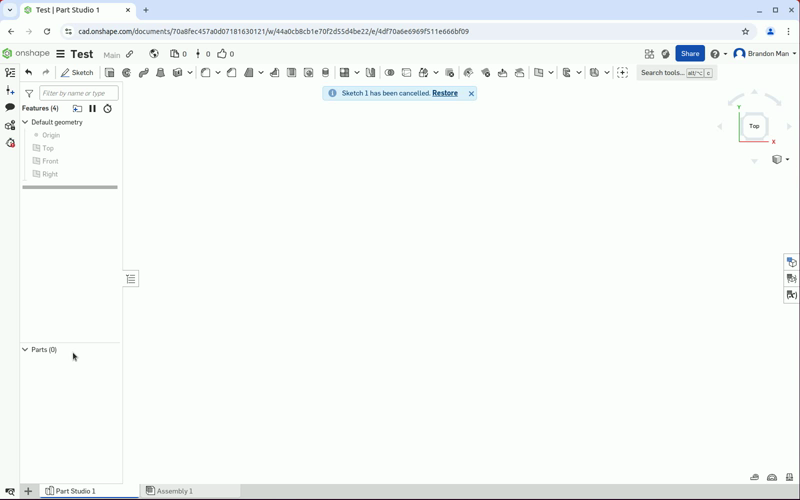
key_down(shift)
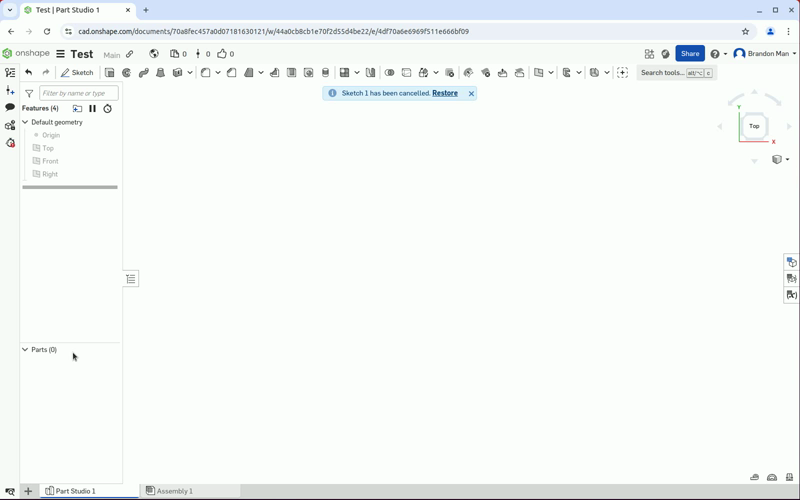
key(up)
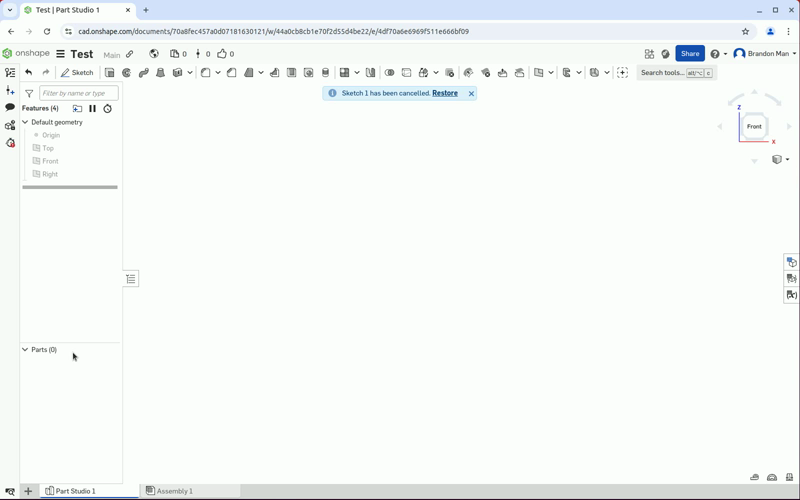
key_up(shift)
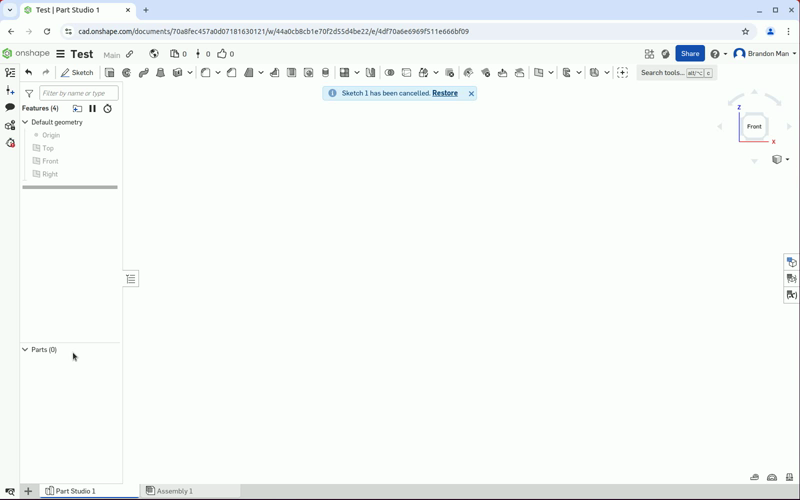
mouse_move(73, 352)
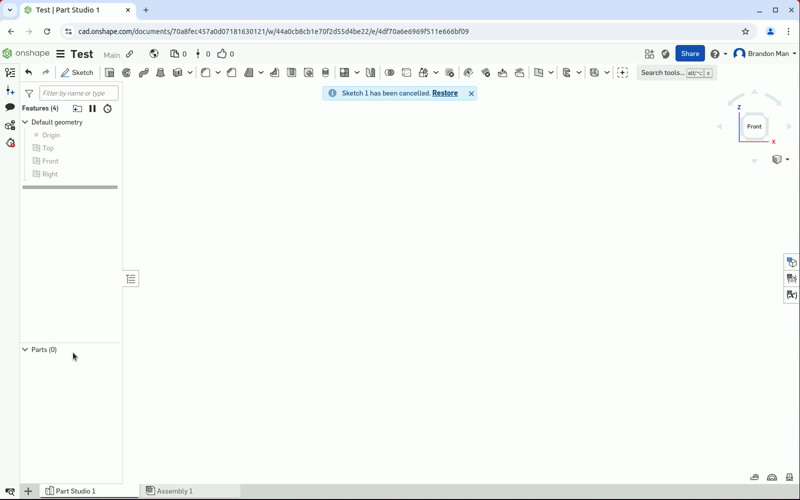
key(shift+y)
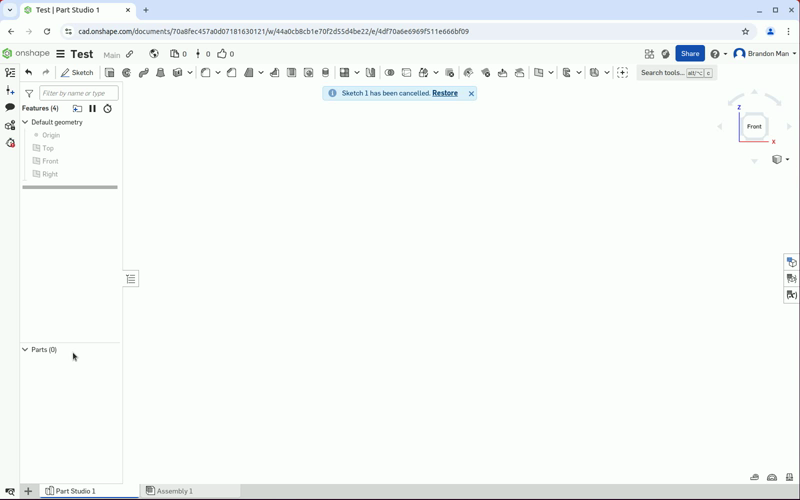
key(shift+s)
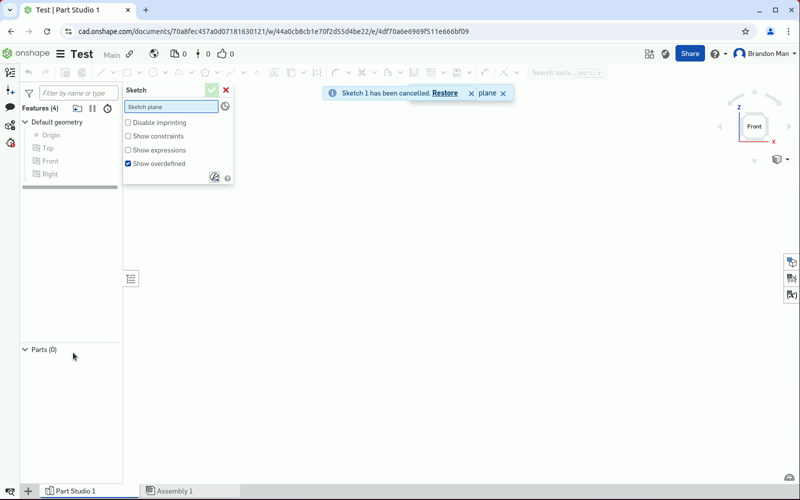
mouse_move(73, 163)
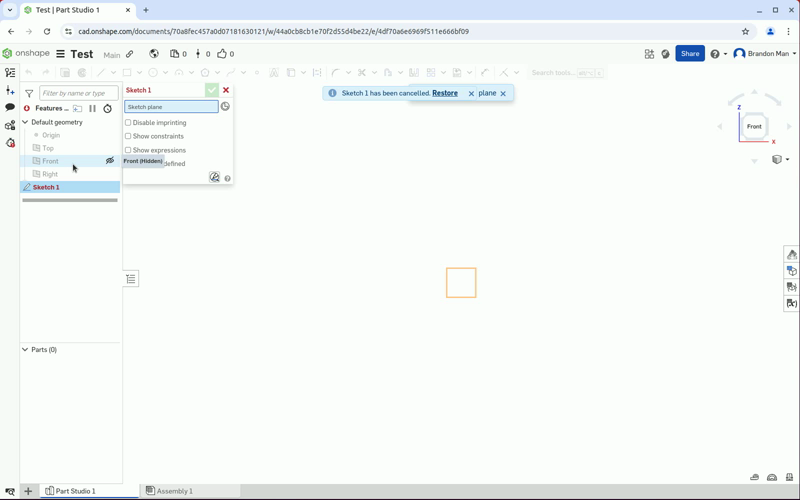
click(73, 163)
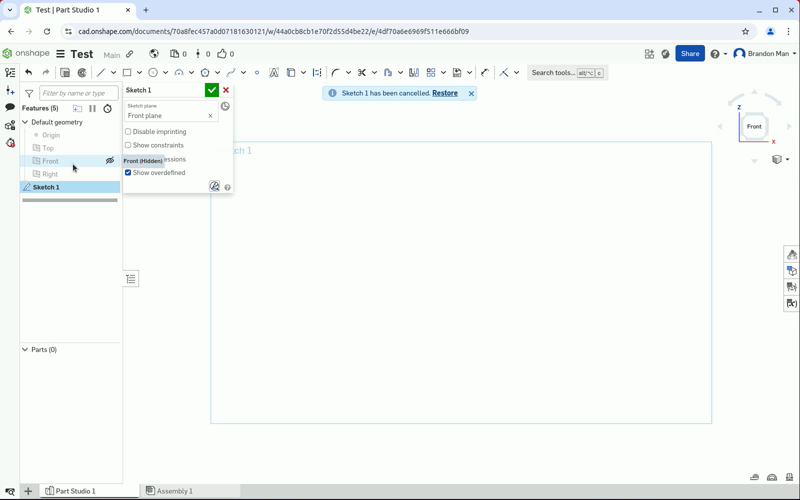
mouse_move(73, 352)
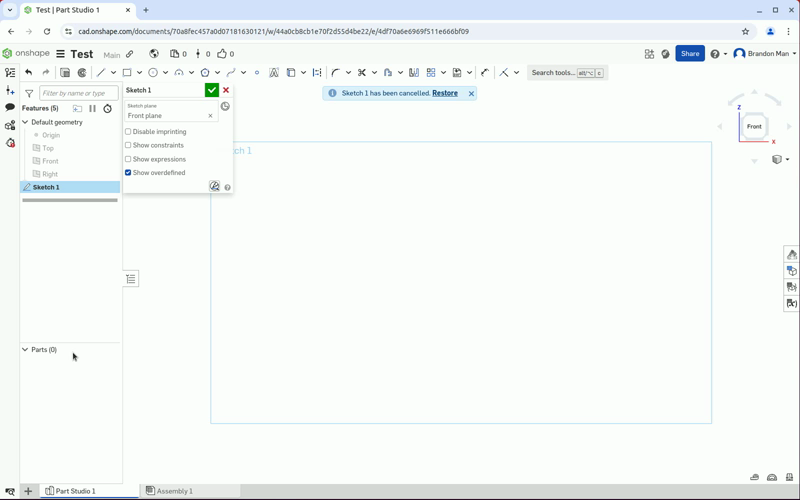
key(y)
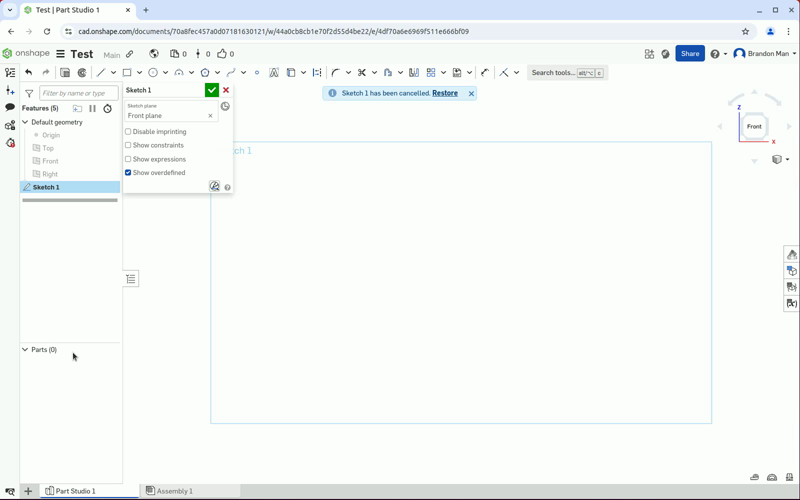
key(l)
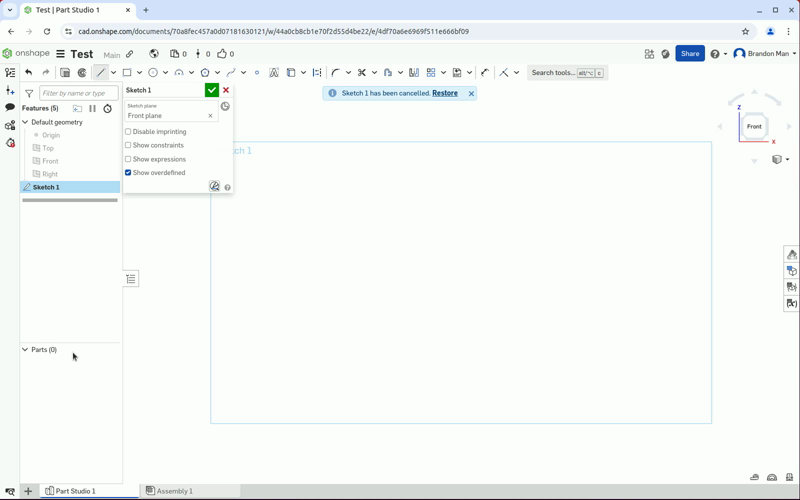
key_down(shift)
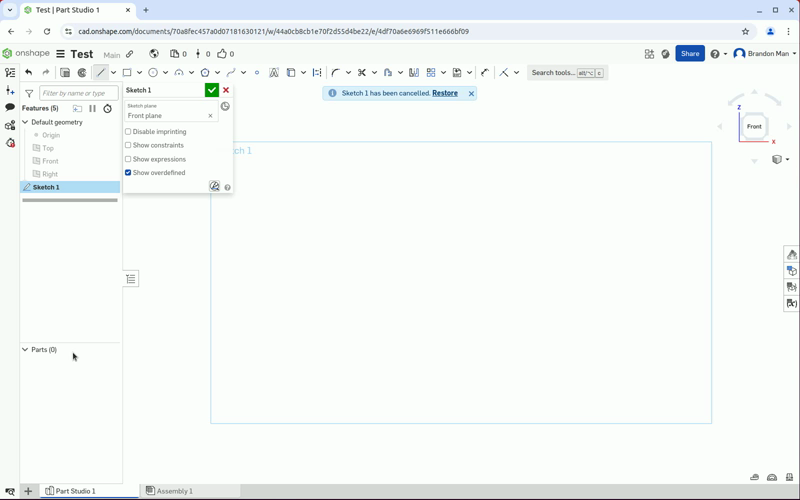
mouse_move(460, 282)
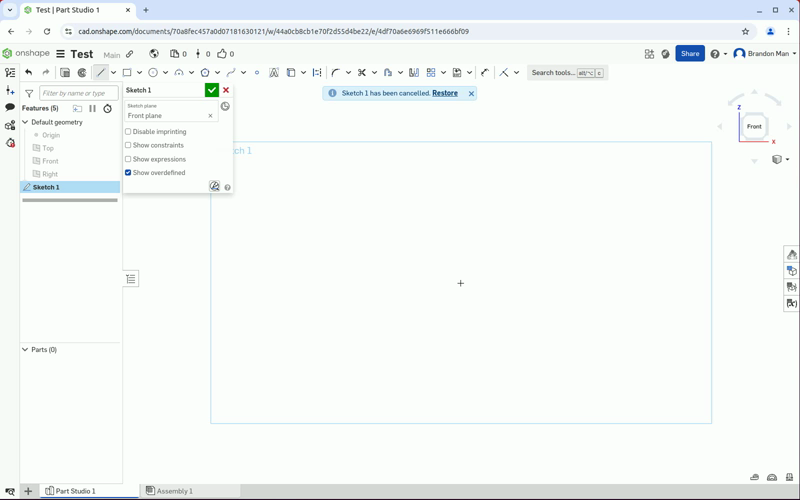
click(460, 282)
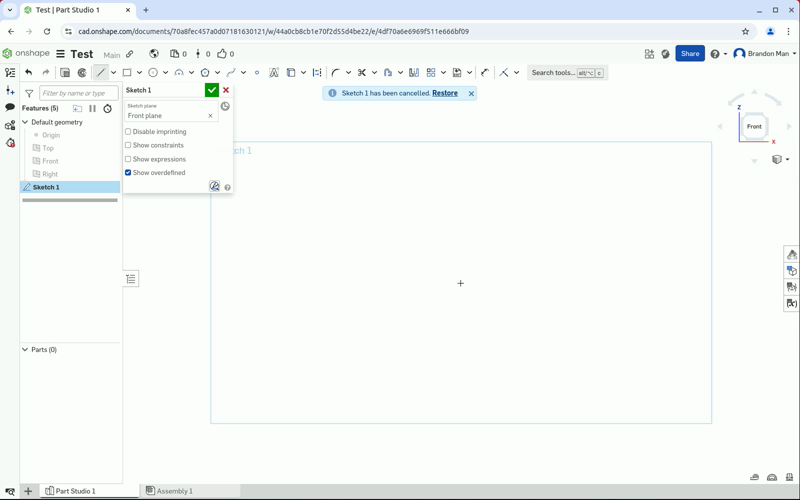
key_up(shift)
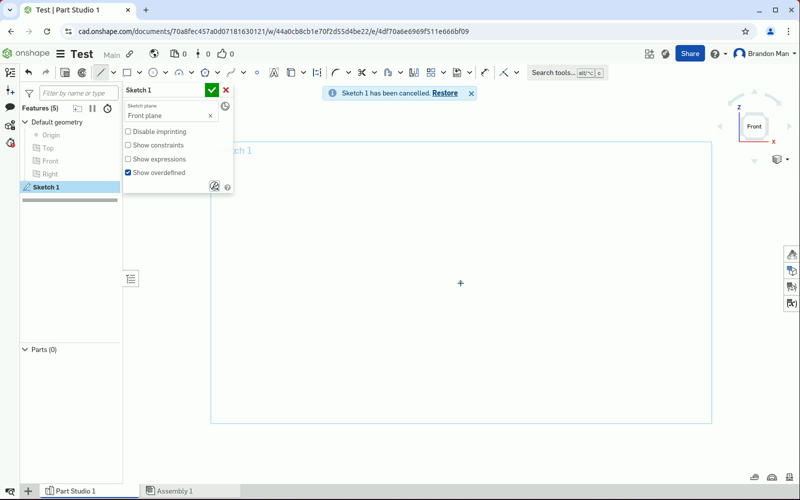
key_down(shift)
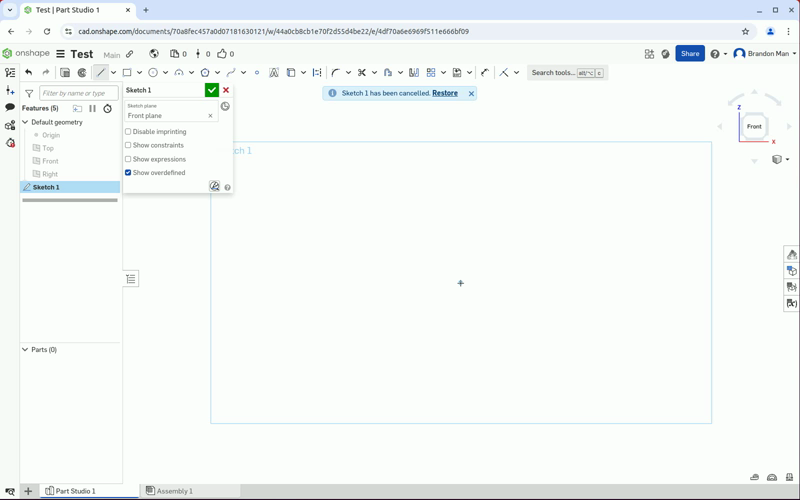
mouse_move(573, 282)
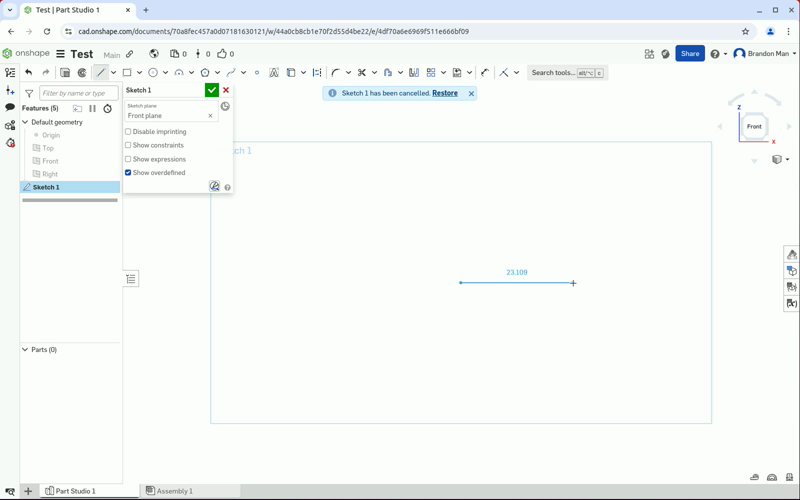
click(573, 282)
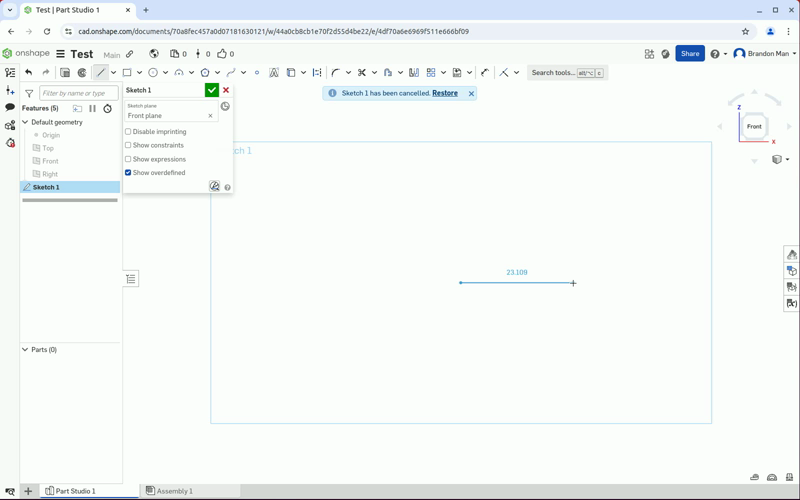
key_up(shift)
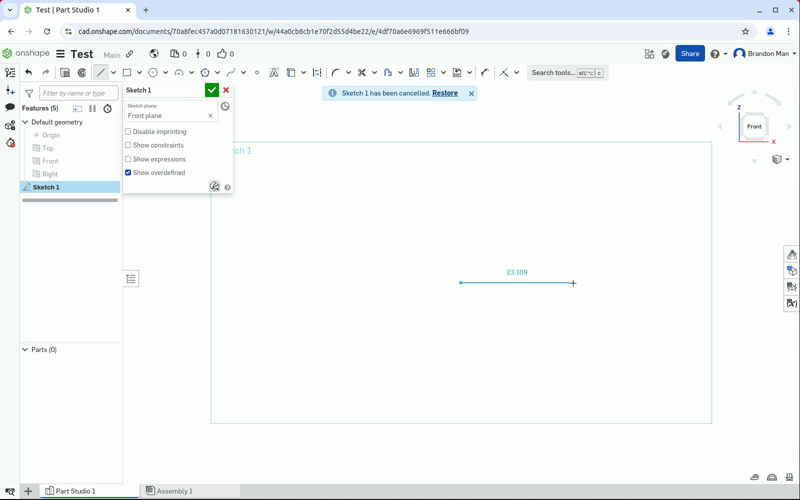
key_down(shift)
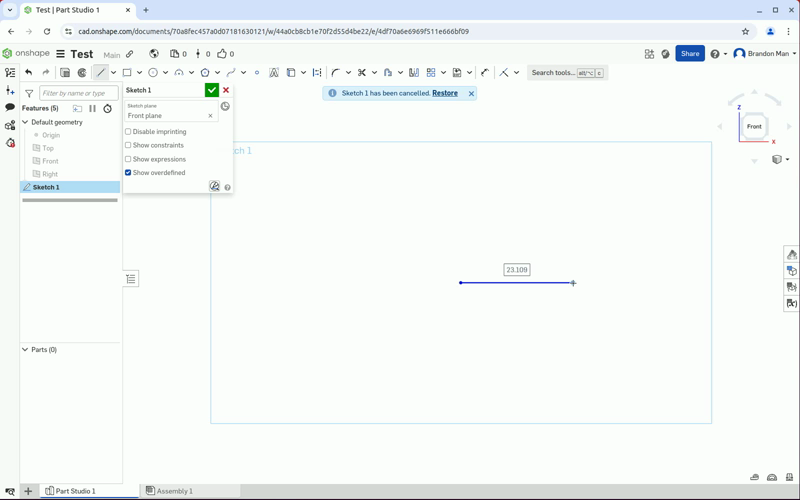
mouse_move(589, 282)
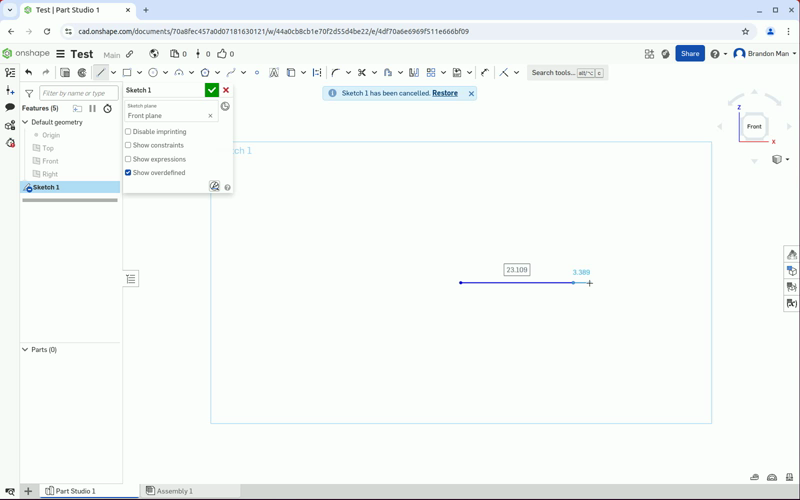
mouse_move(573, 264)
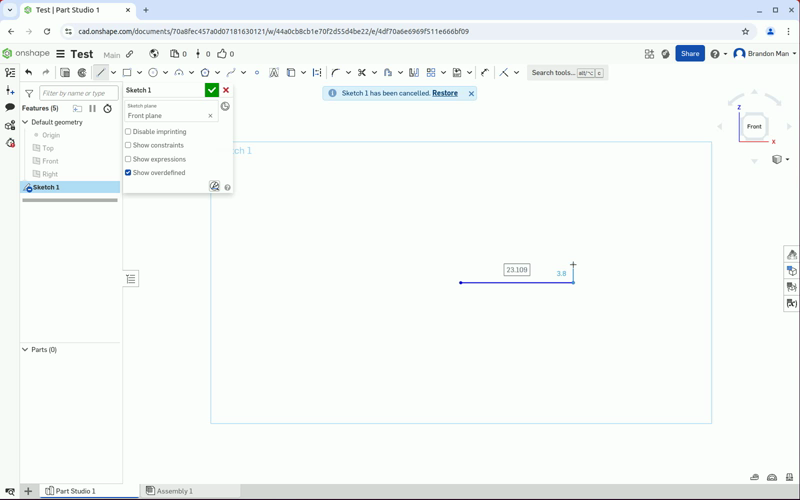
click(573, 264)
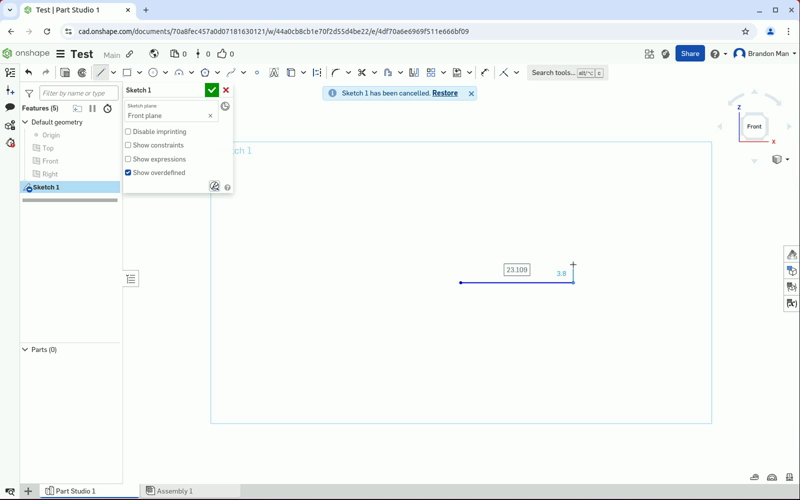
key_up(shift)
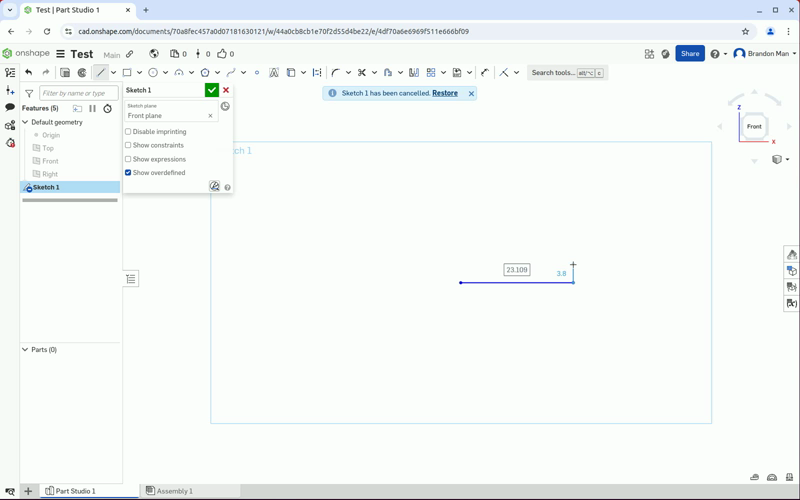
key_down(shift)
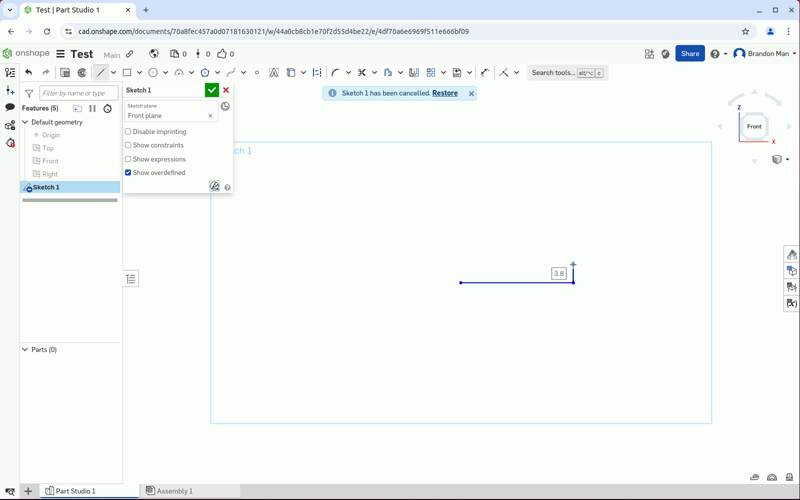
mouse_move(460, 208)
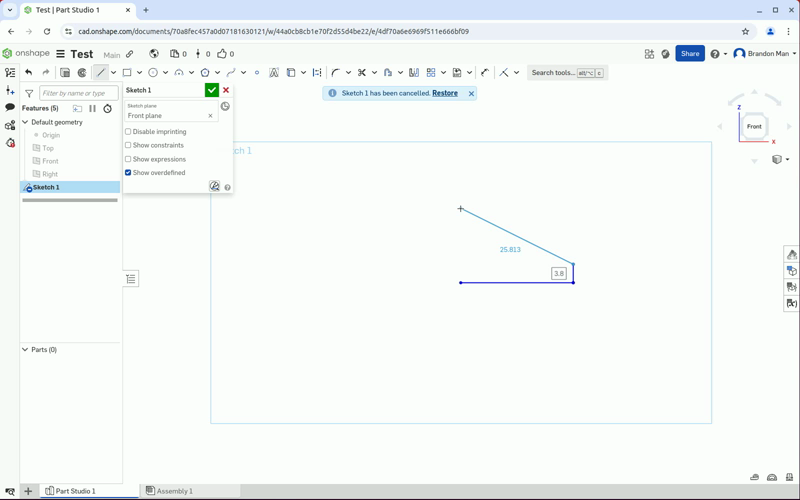
click(460, 208)
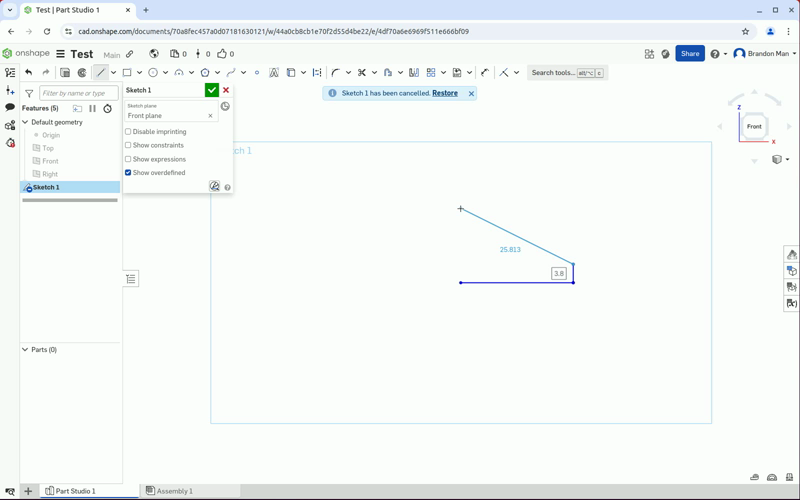
key_up(shift)
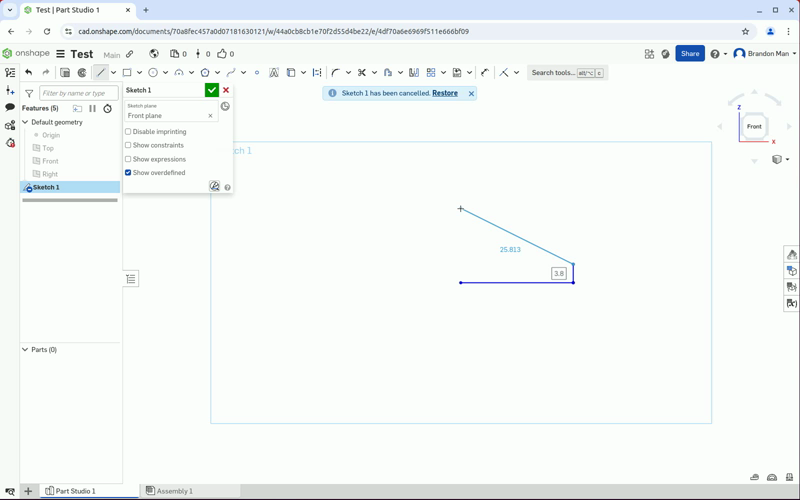
key_down(shift)
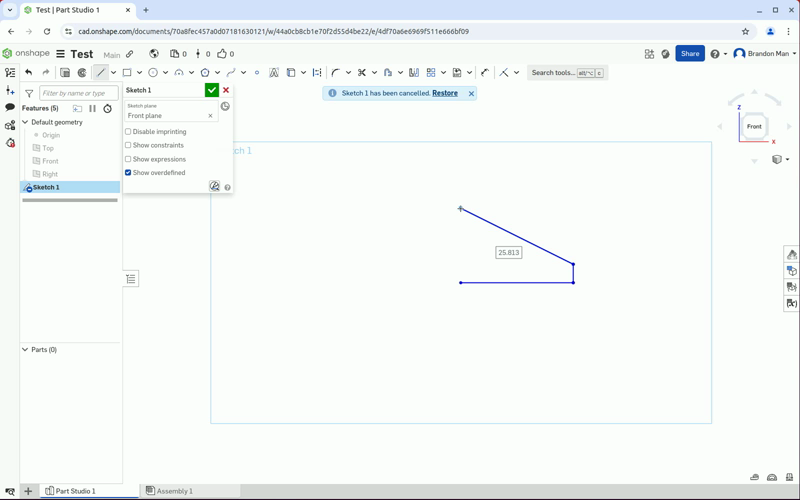
mouse_move(460, 282)
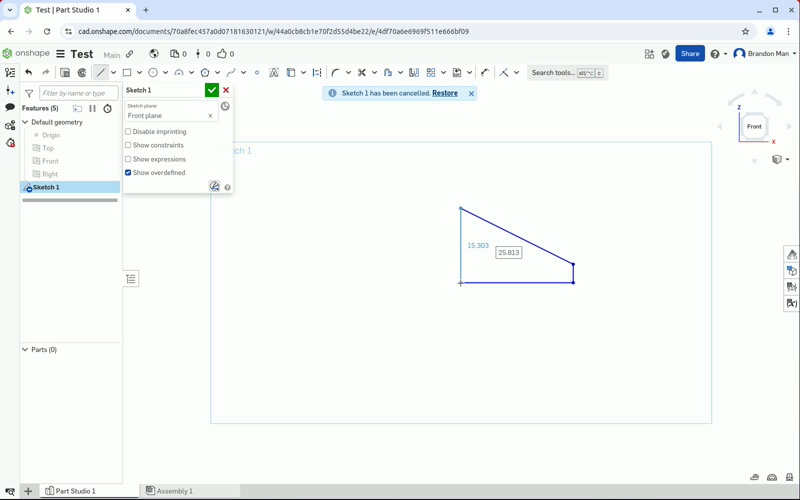
key_up(shift)
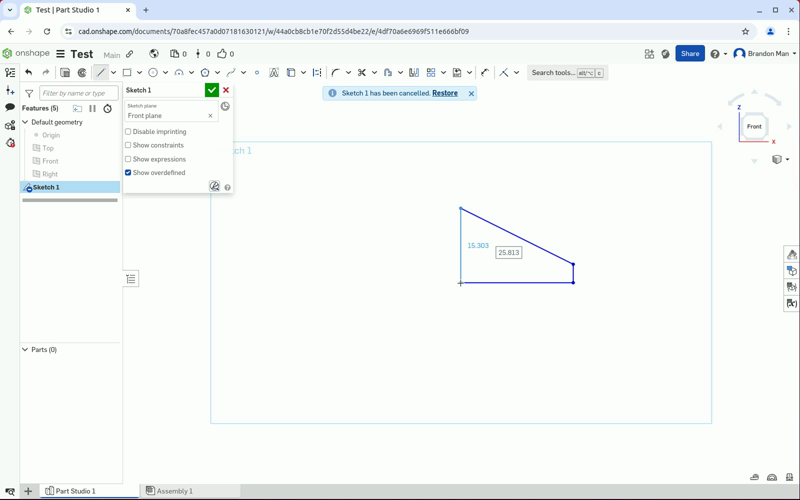
click(460, 282)
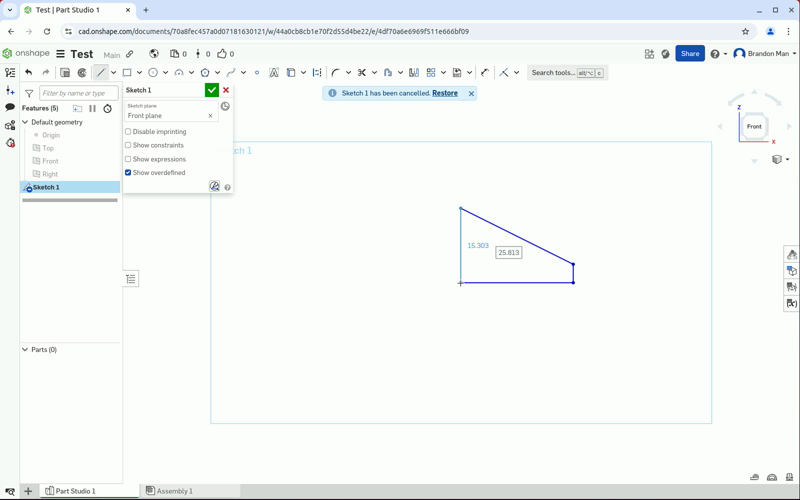
key(esc)
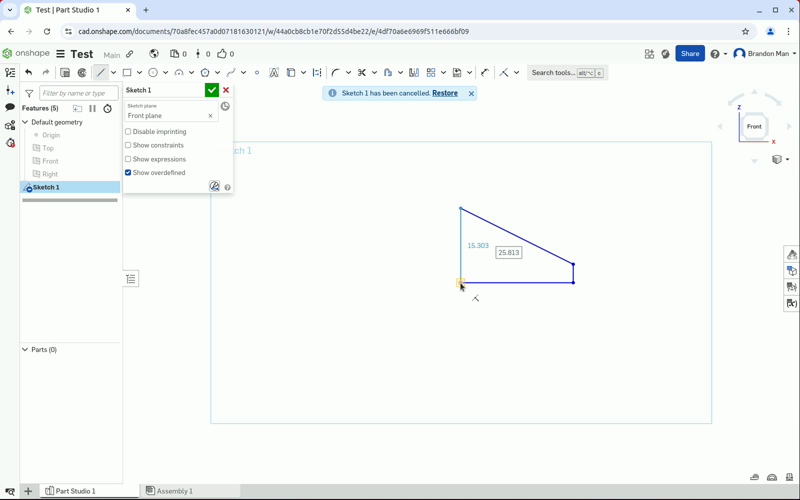
mouse_move(496, 259)
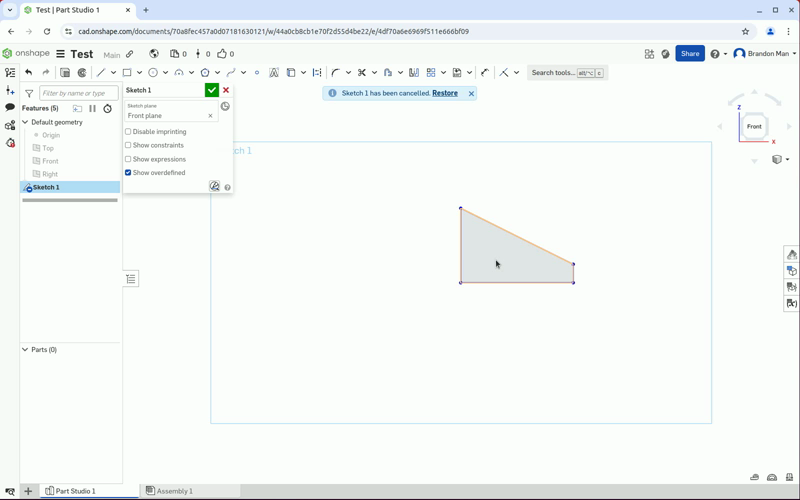
click(496, 259)
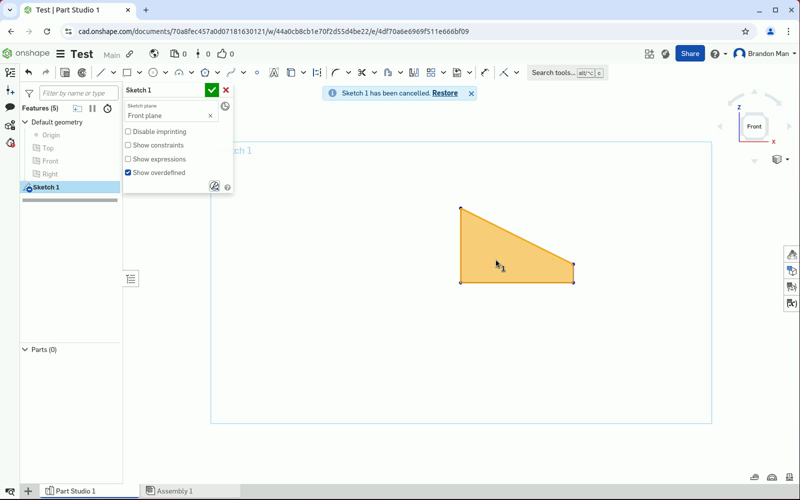
mouse_move(73, 352)
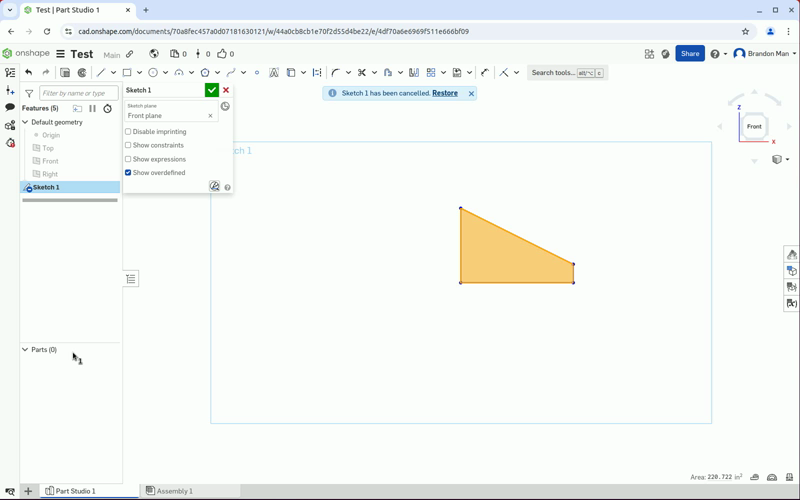
key(shift+y)
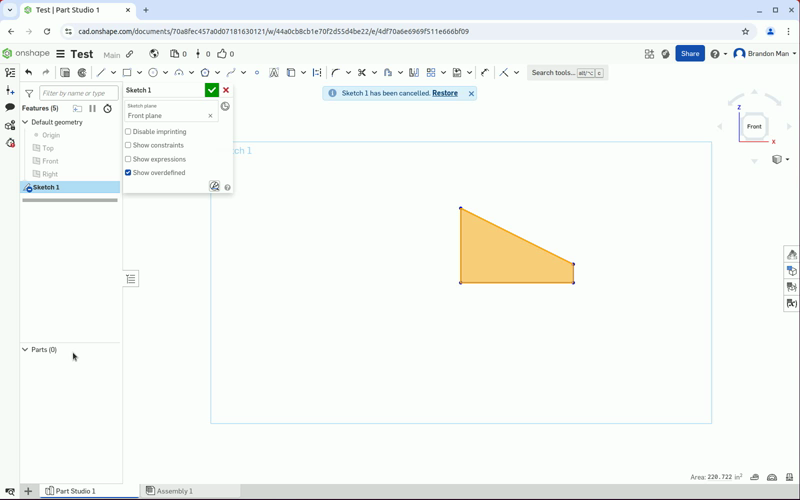
key(shift+e)
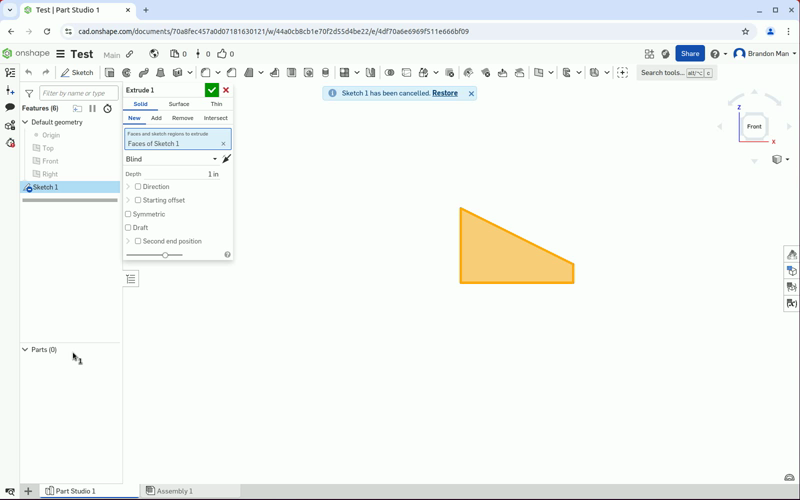
mouse_move(143, 106)
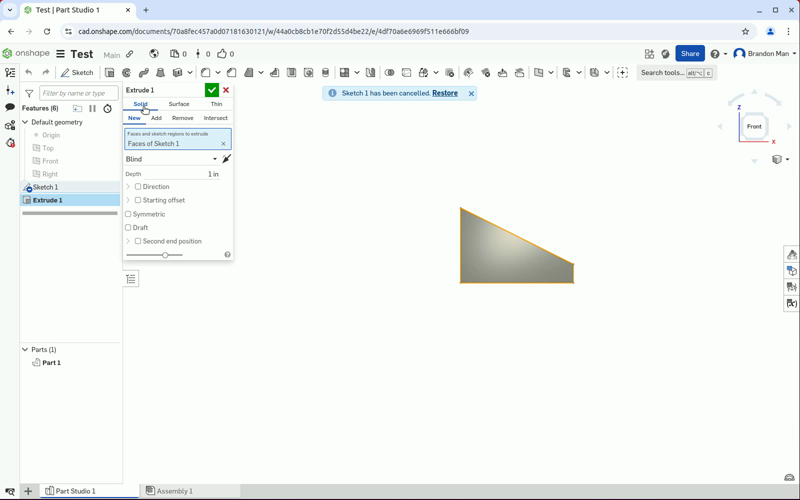
click(143, 106)
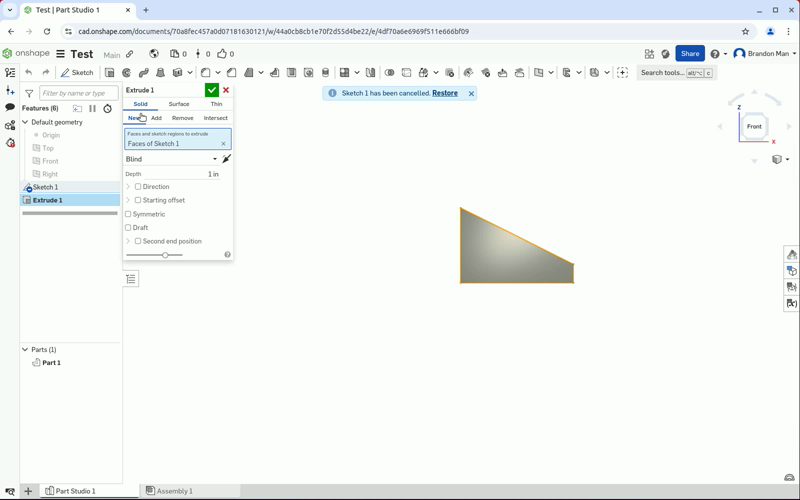
mouse_move(137, 120)
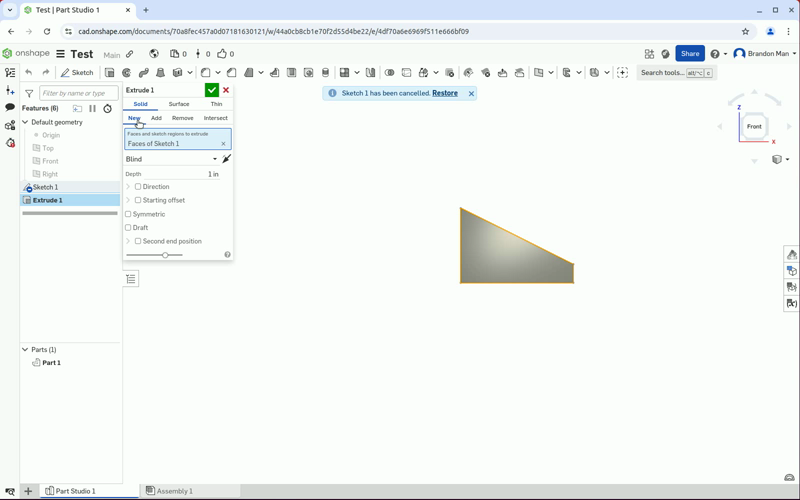
click(137, 120)
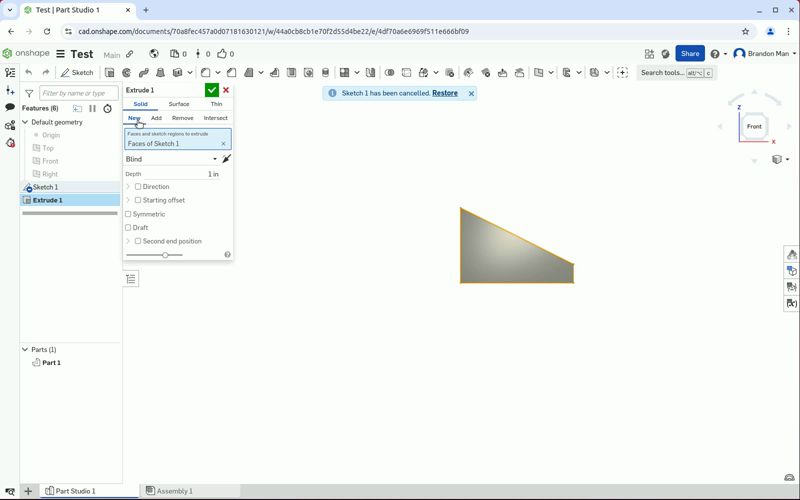
key(tab, 4)
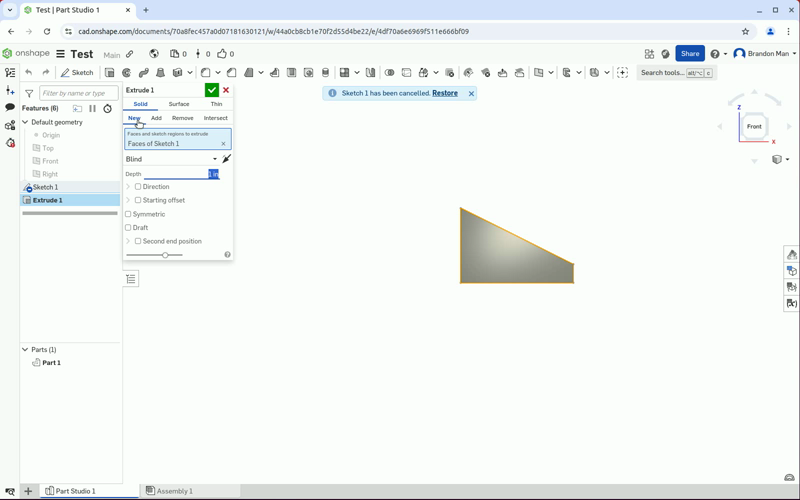
text(15.406)
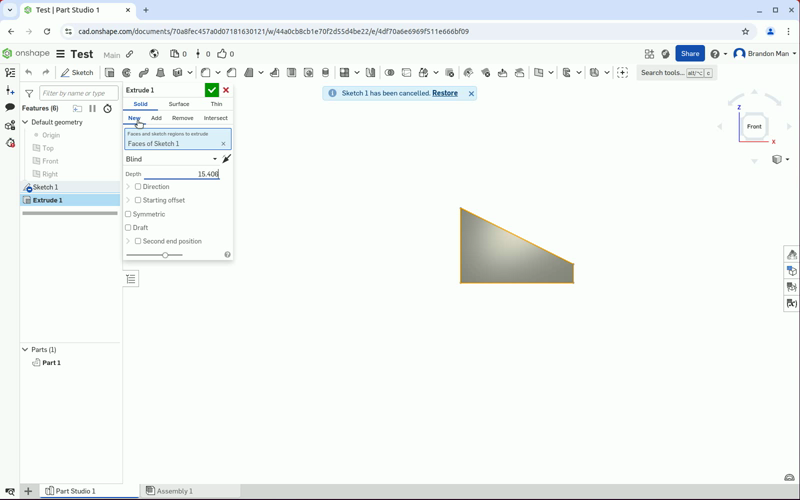
key(tab, 3)
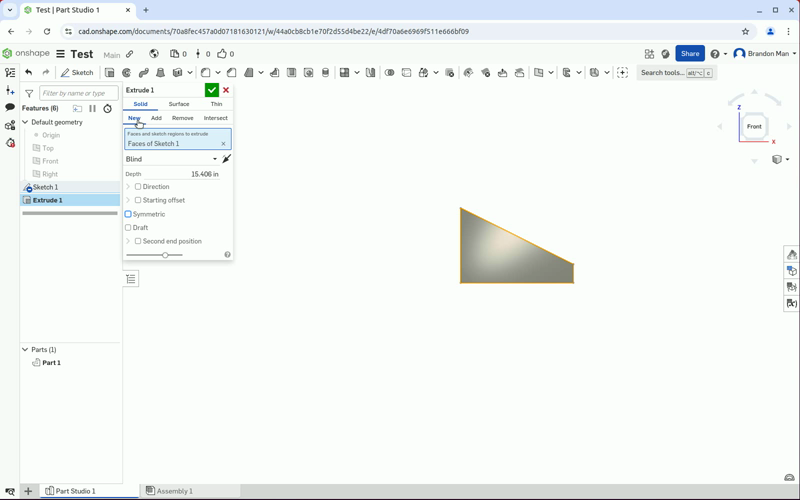
key(space)
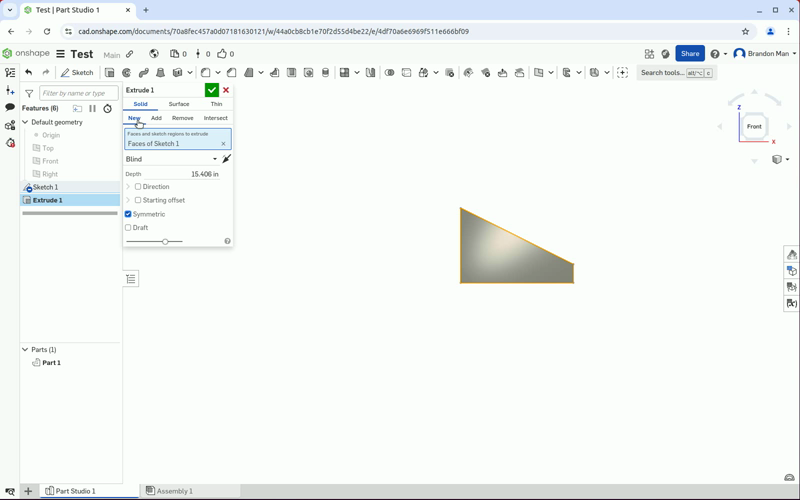
key(enter)
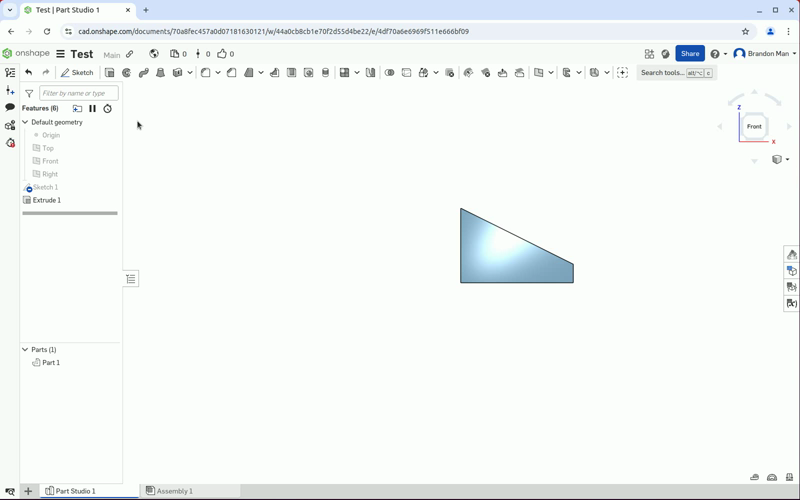
key(shift+h)
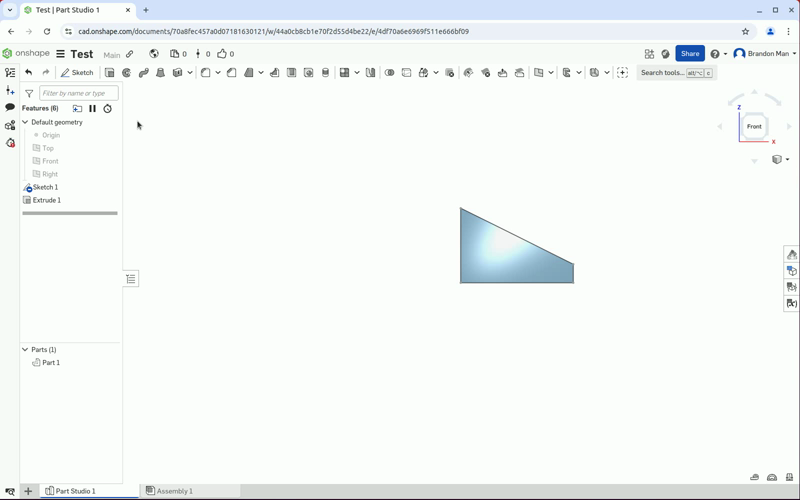
key(shift+h)
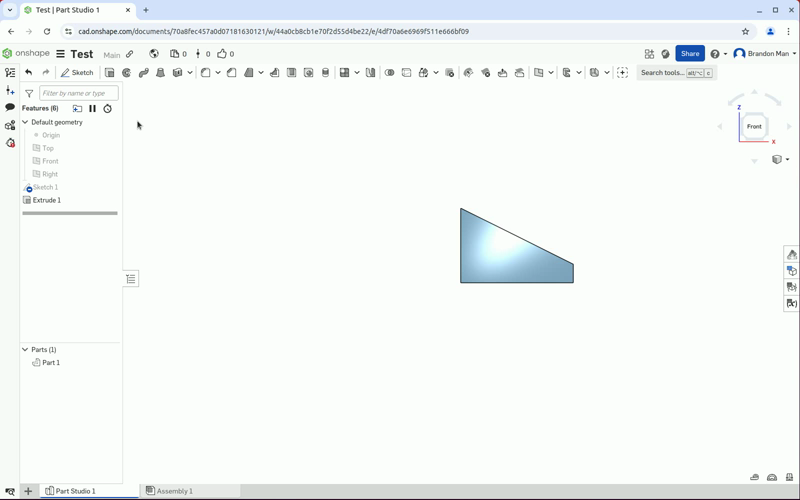
mouse_move(73, 189)
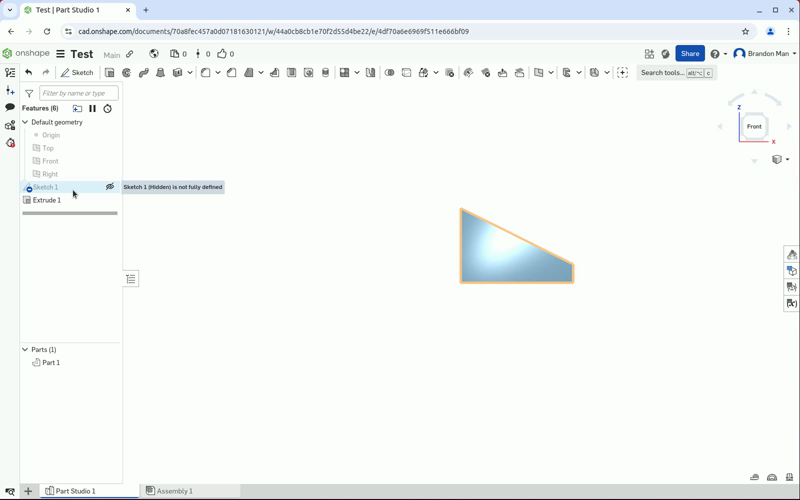
click(73, 189)
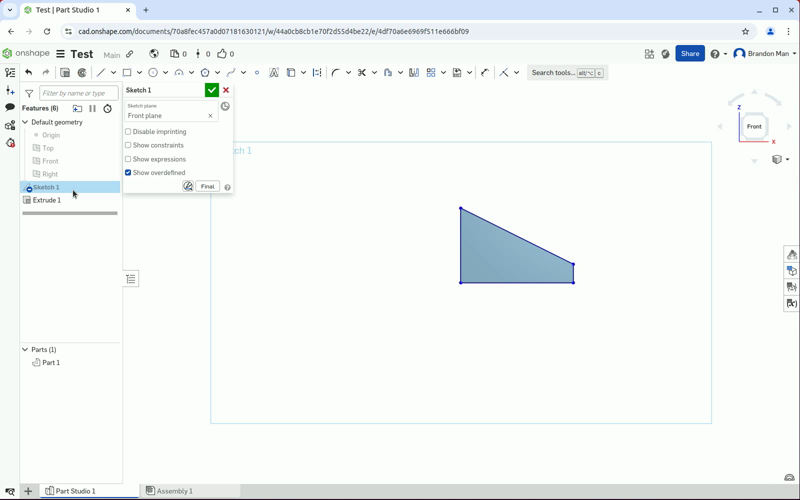
mouse_move(229, 92)
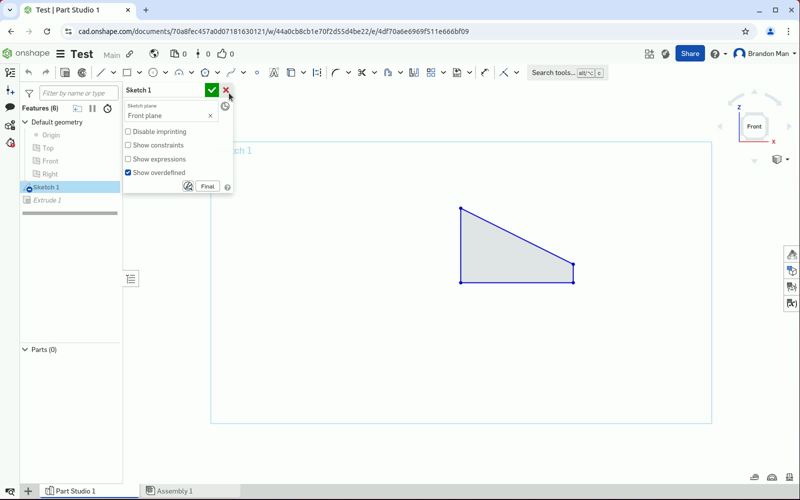
click(229, 92)
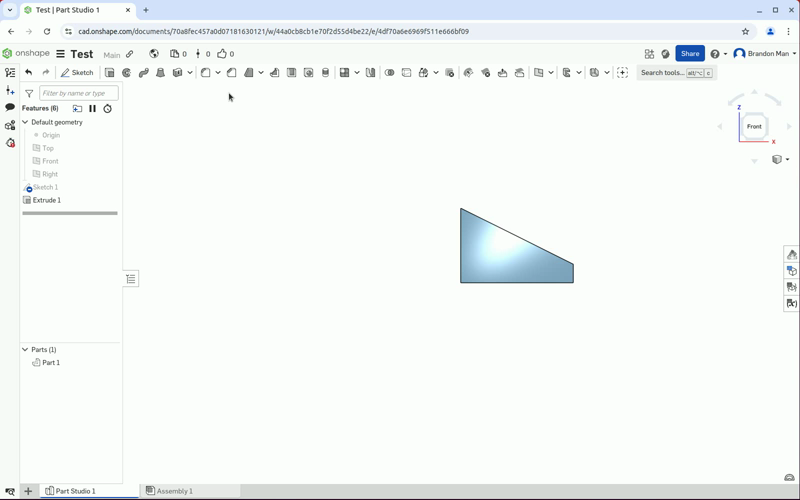
mouse_move(541, 75)
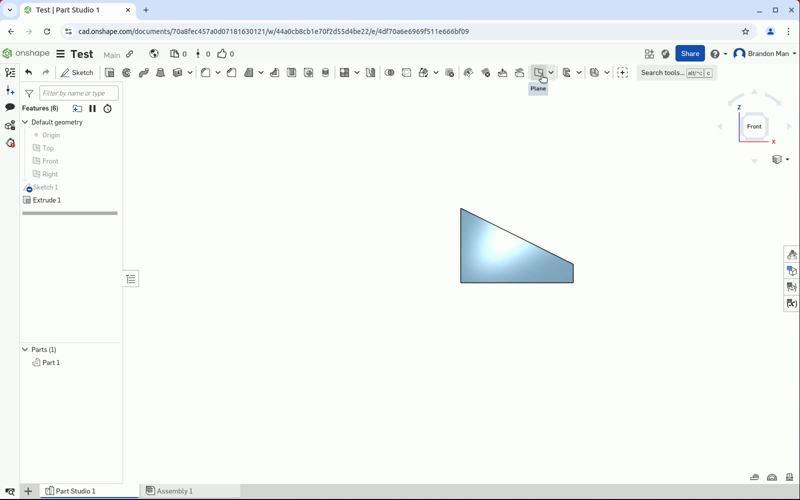
click(541, 75)
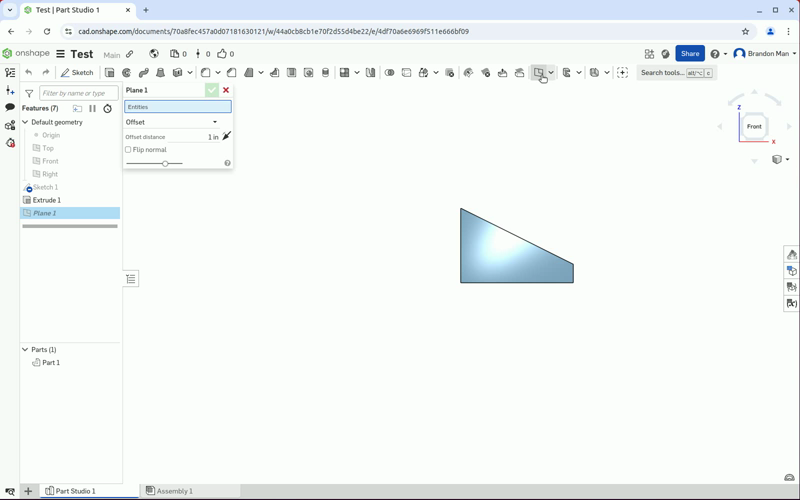
mouse_move(73, 163)
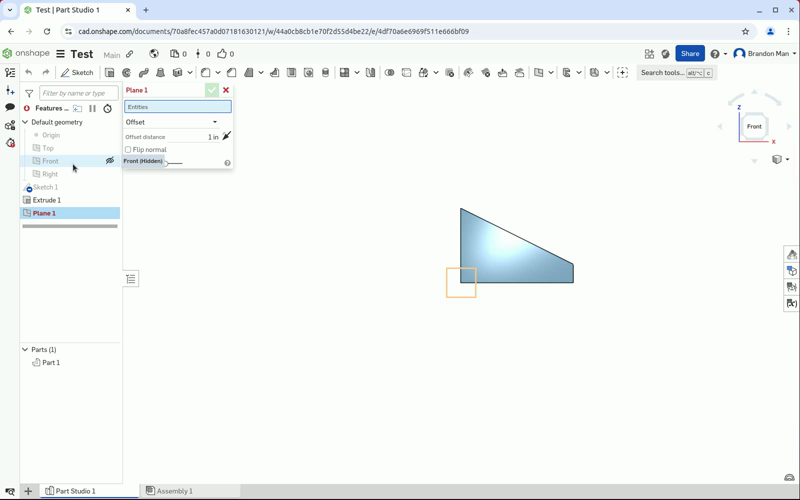
click(73, 163)
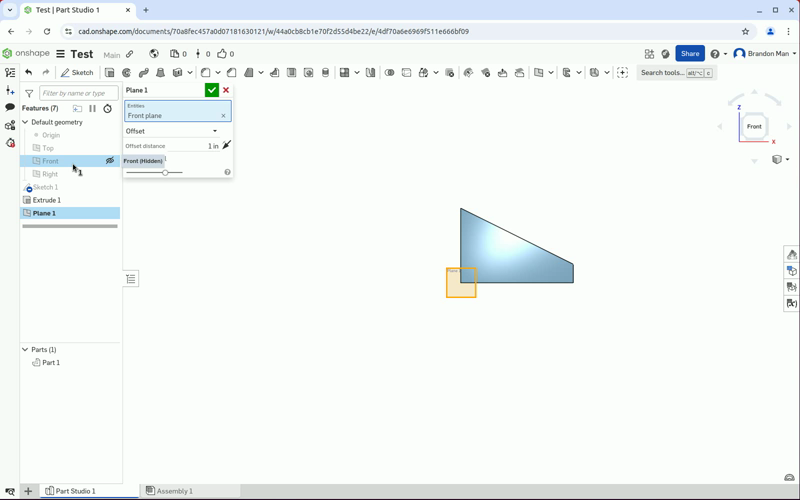
key(tab, 2)
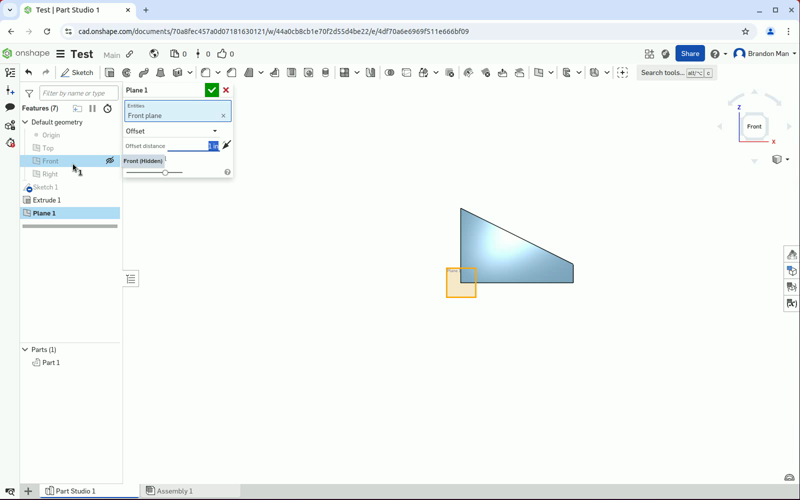
text(7.703)
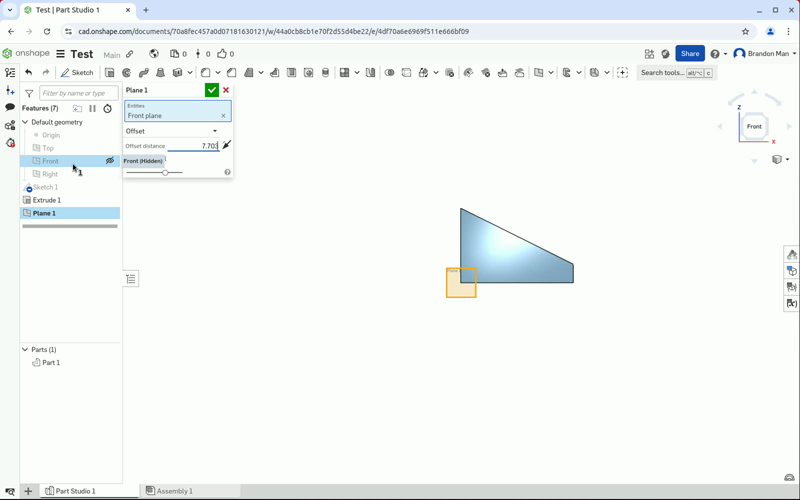
key(enter, 2)
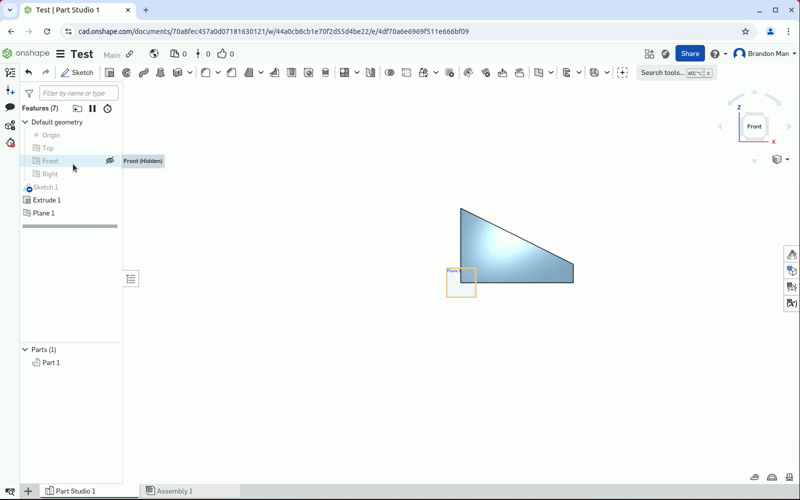
key(shift+s)
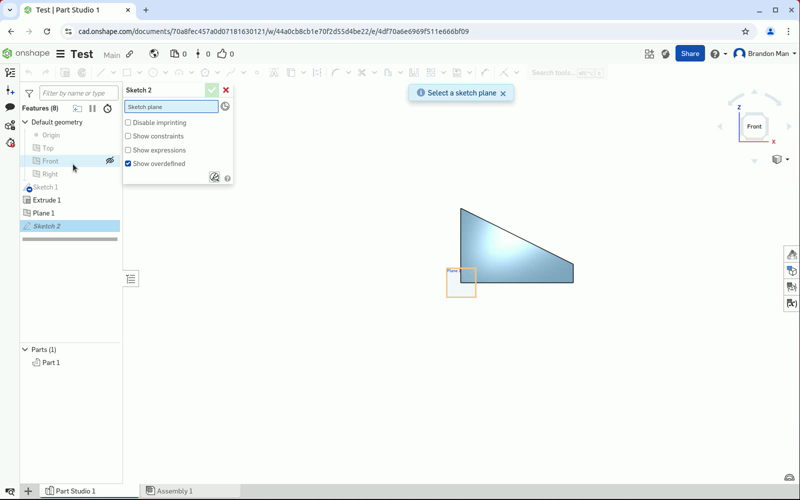
mouse_move(73, 215)
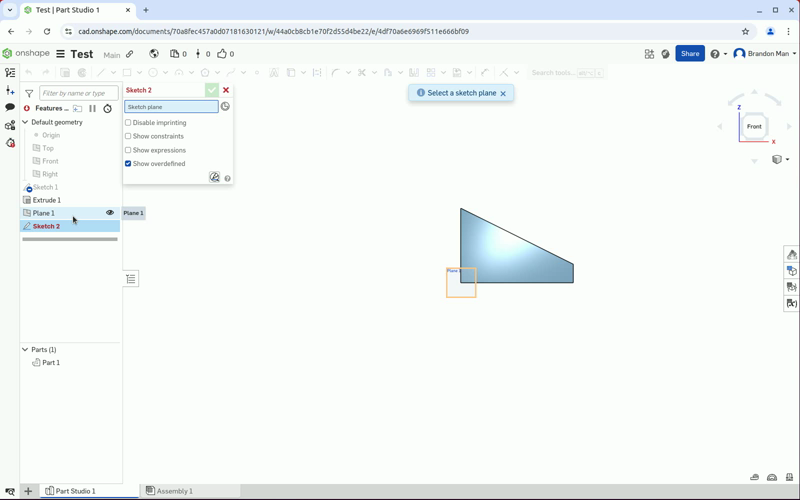
click(73, 215)
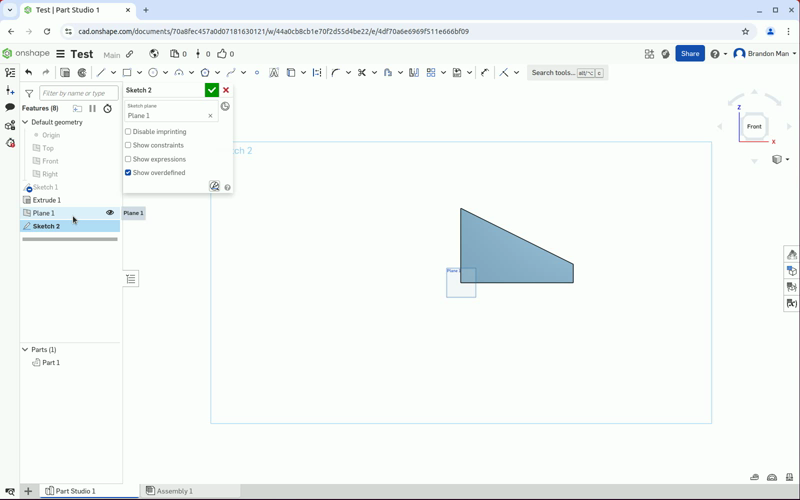
mouse_move(73, 352)
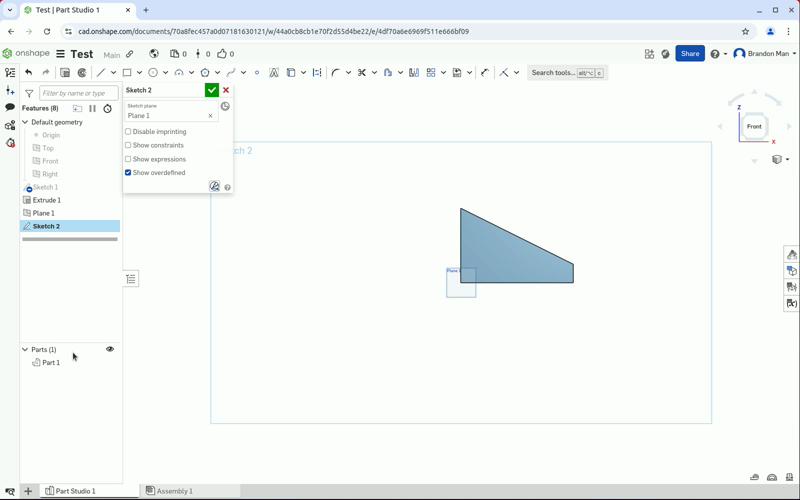
key(y)
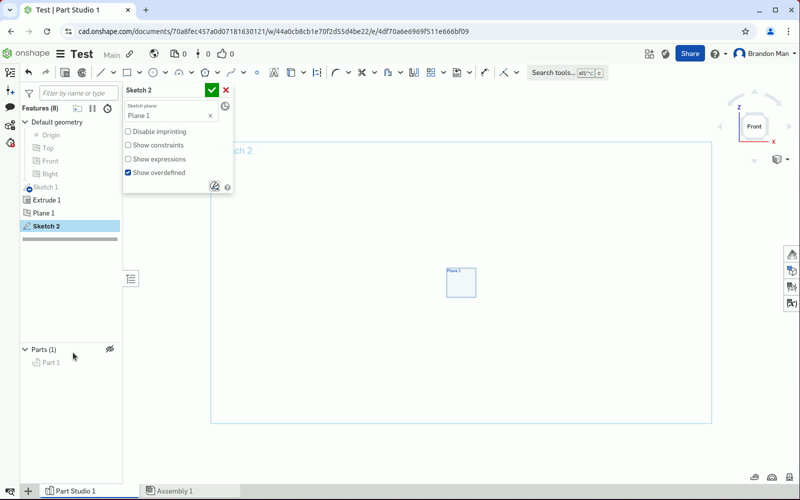
key(l)
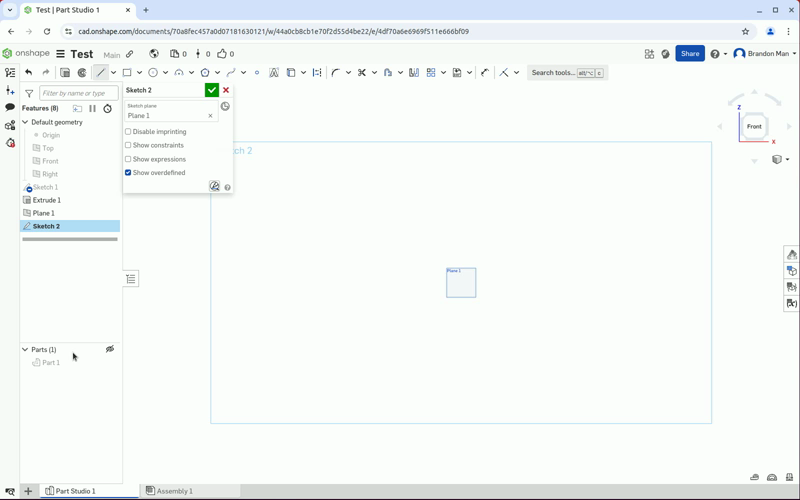
key_down(shift)
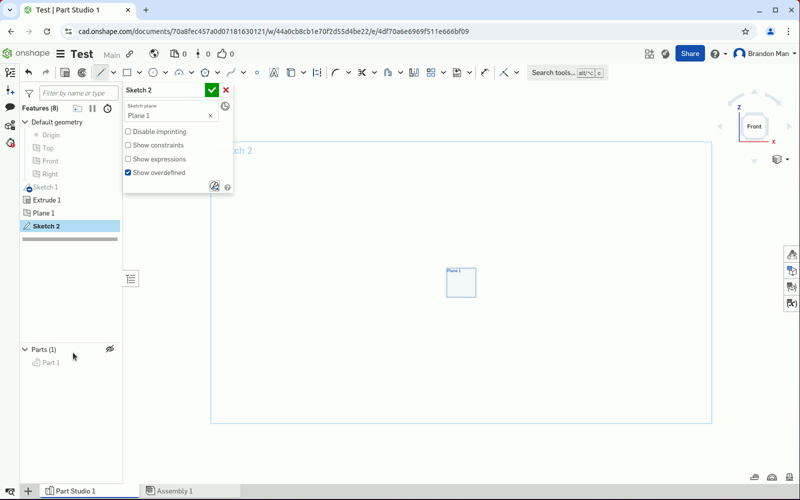
mouse_move(460, 245)
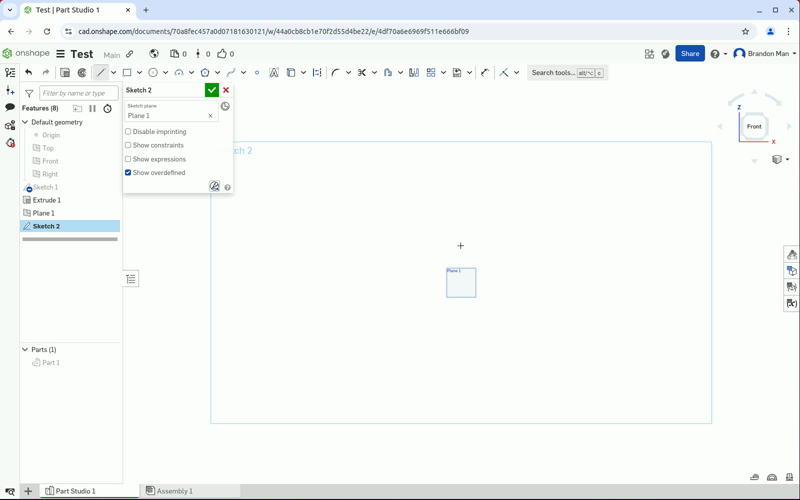
click(460, 245)
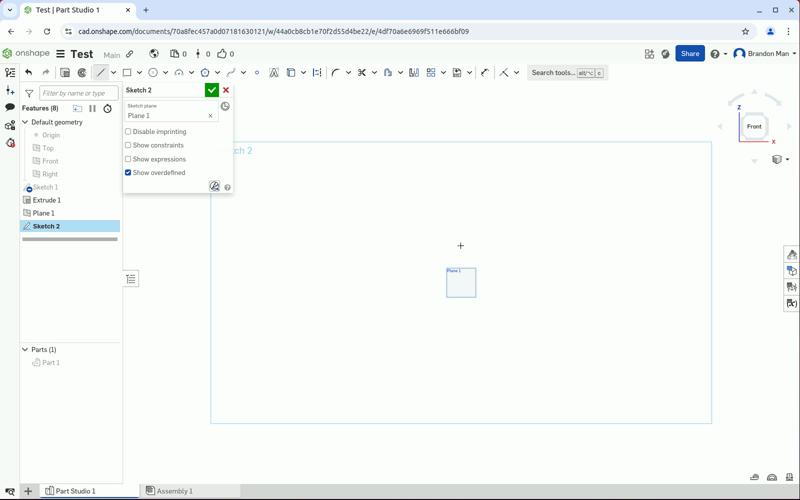
key_up(shift)
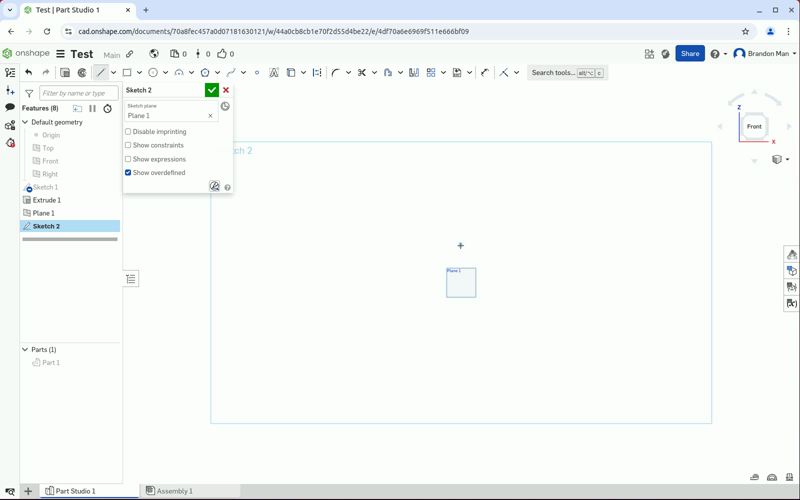
key_down(shift)
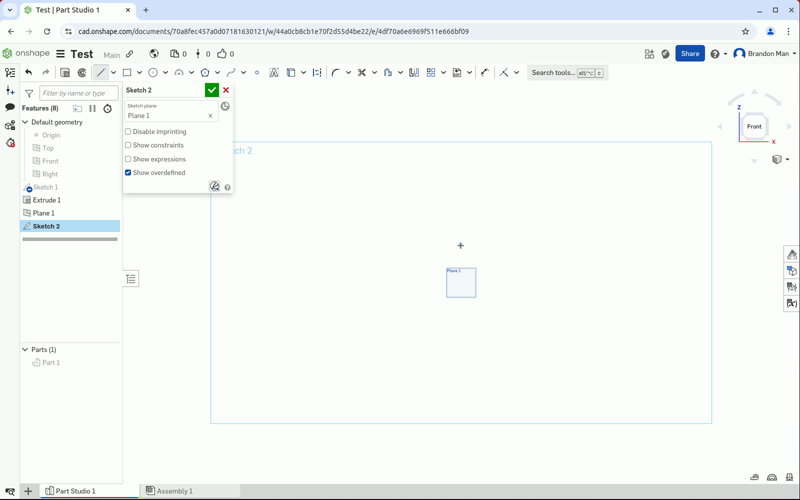
mouse_move(536, 245)
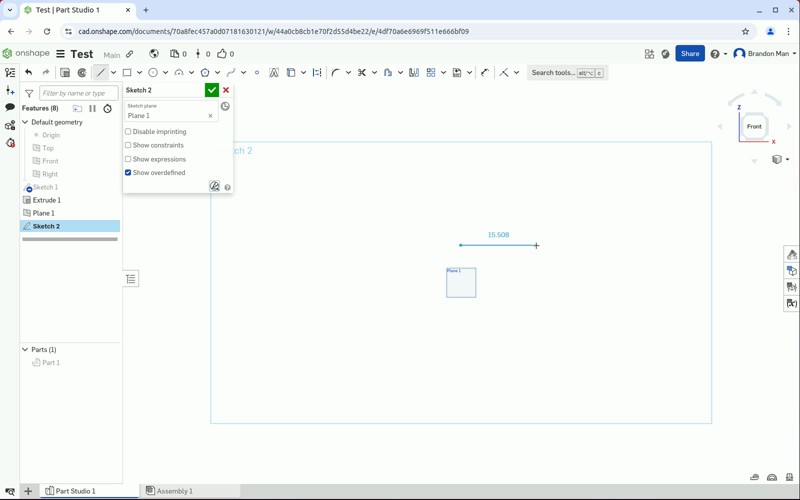
click(536, 245)
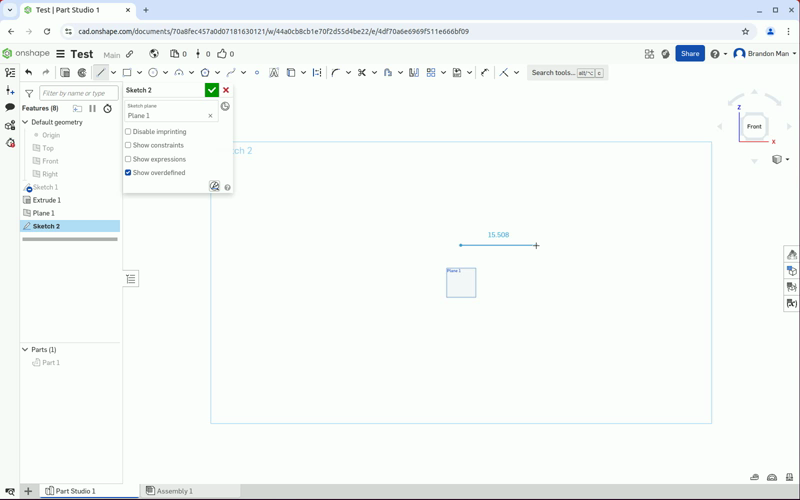
key_up(shift)
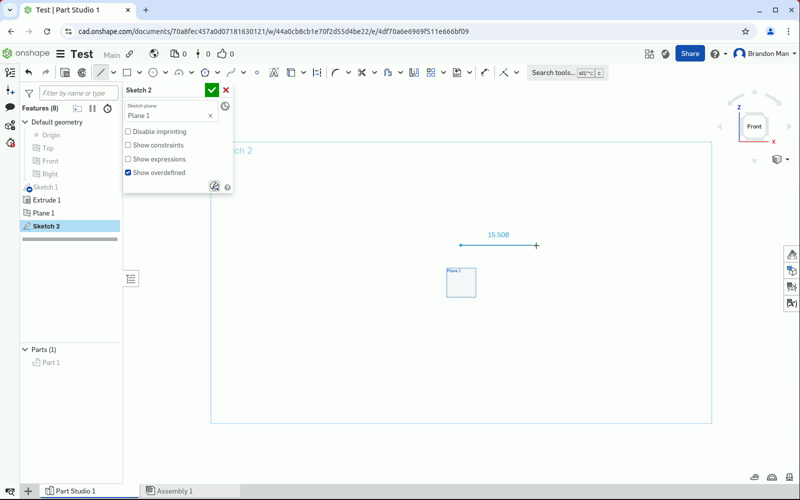
key_down(shift)
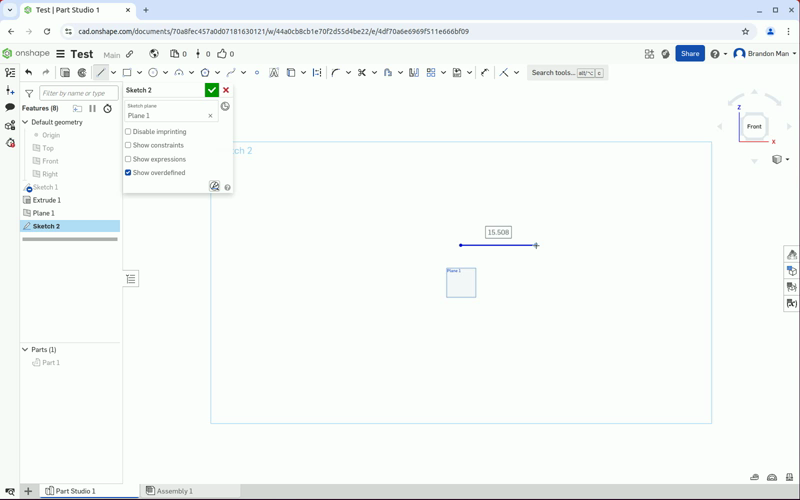
mouse_move(460, 207)
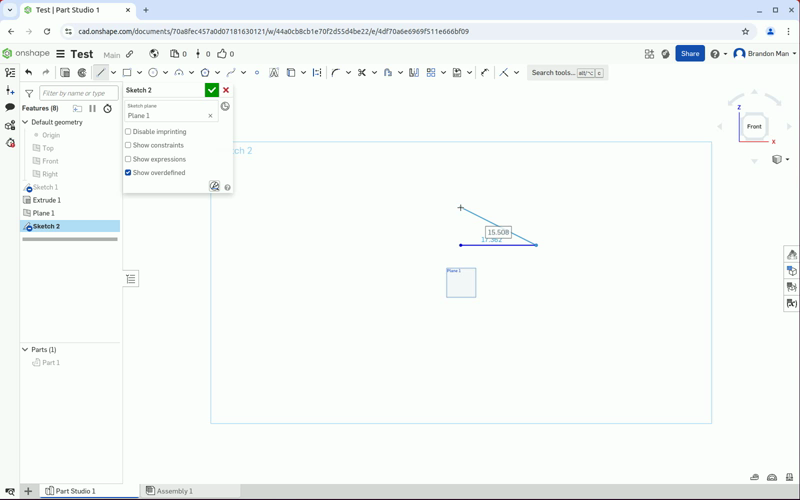
click(460, 207)
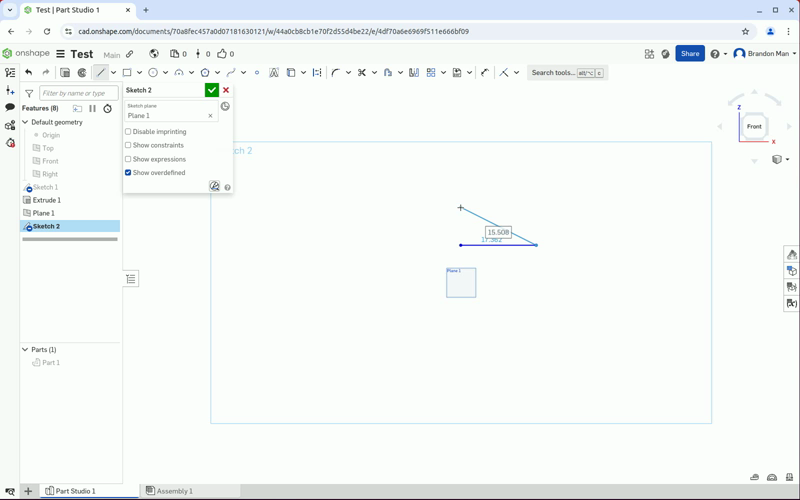
key_up(shift)
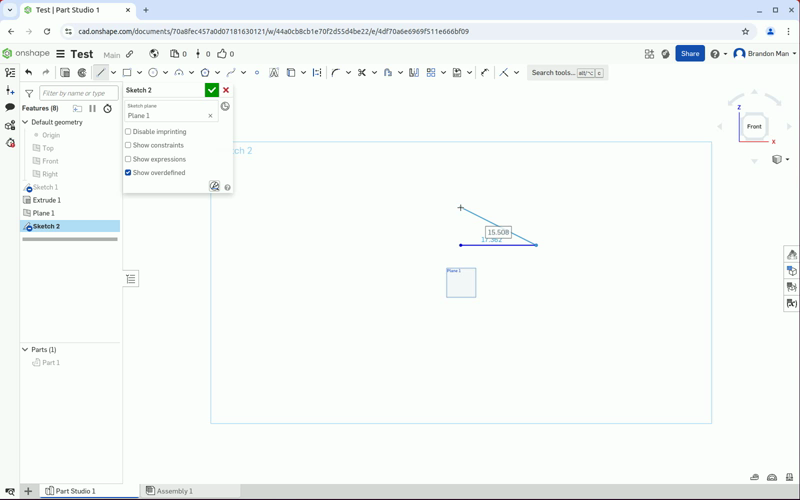
mouse_move(490, 207)
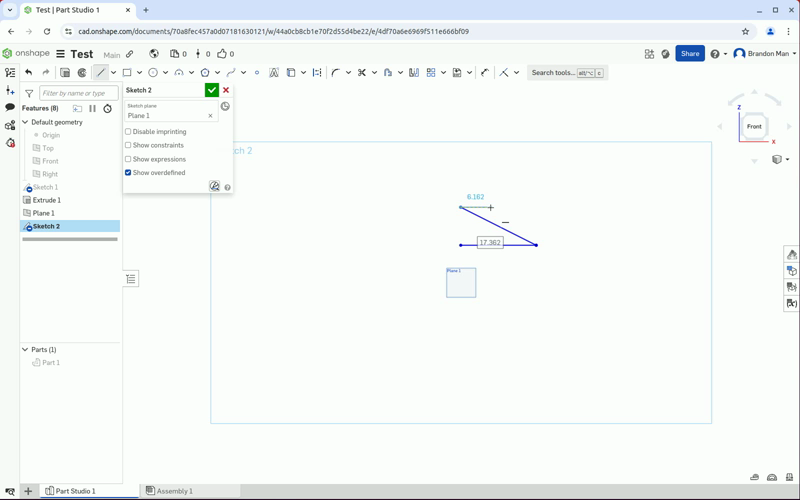
key_down(shift)
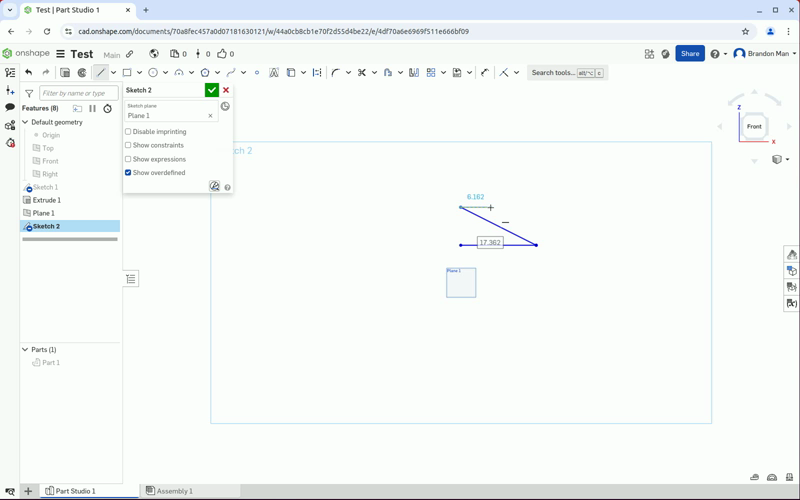
mouse_move(460, 245)
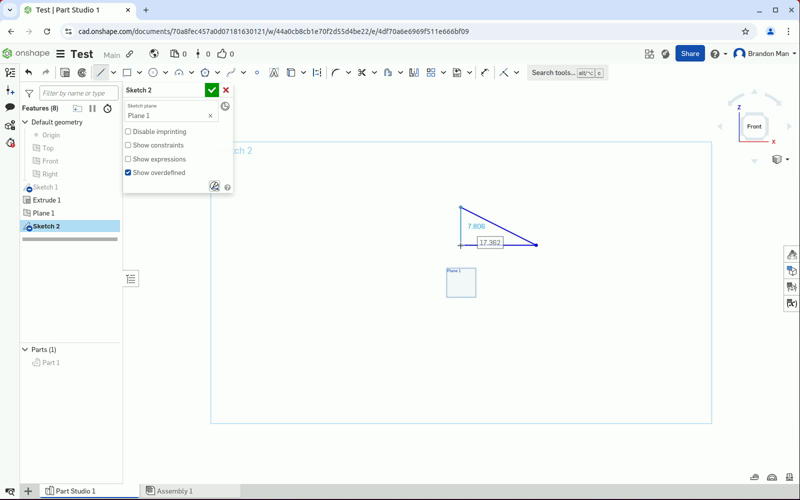
key_up(shift)
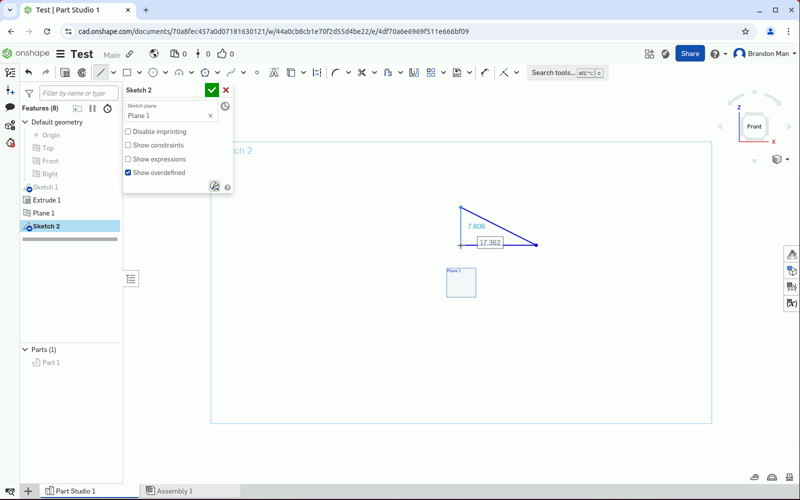
click(460, 245)
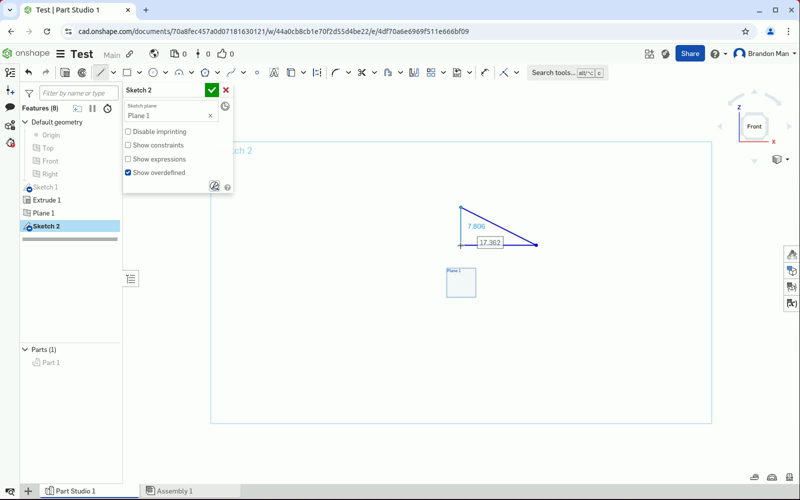
key(esc)
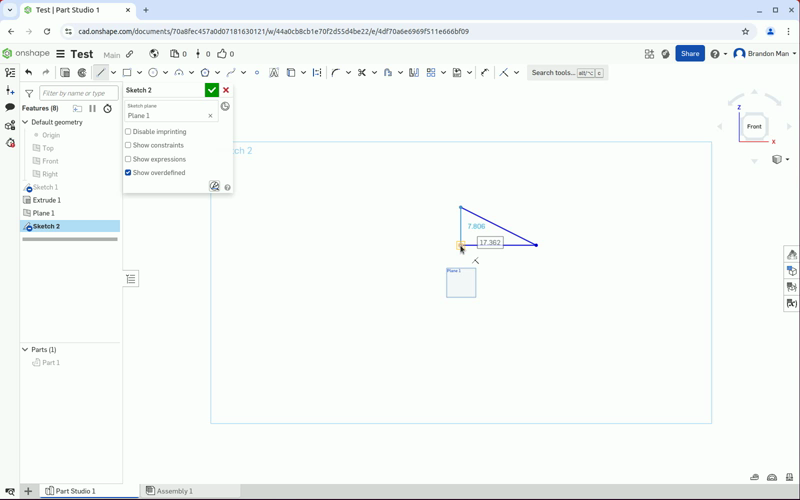
mouse_move(468, 235)
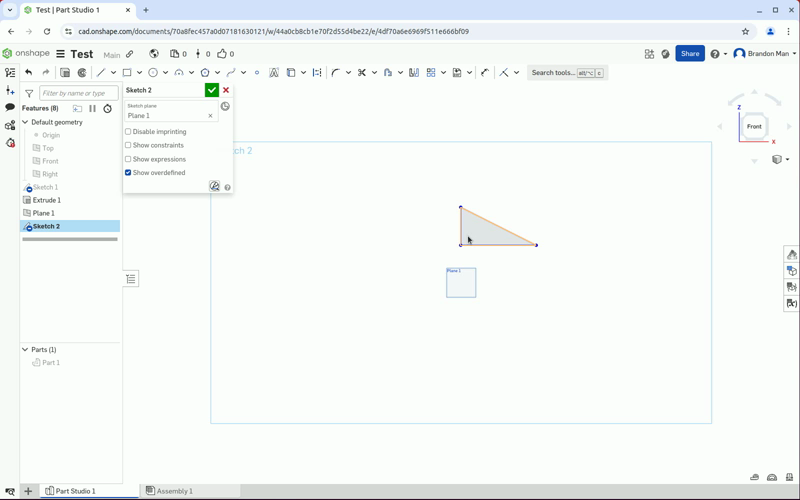
scroll(6)
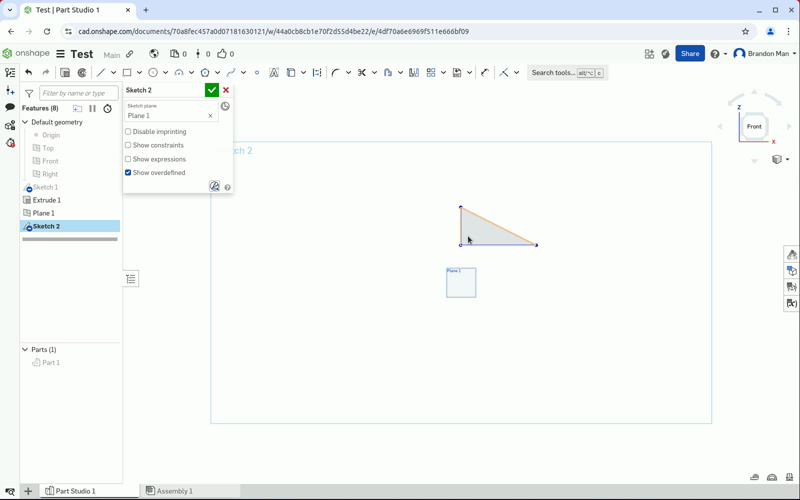
scroll(6)
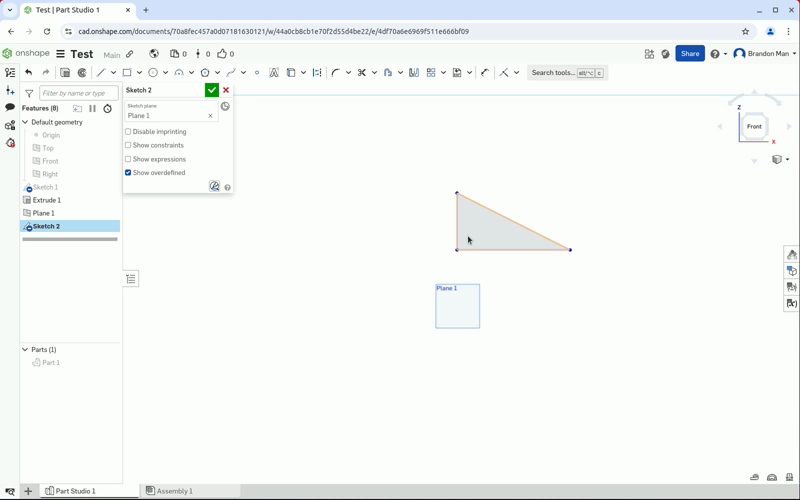
scroll(6)
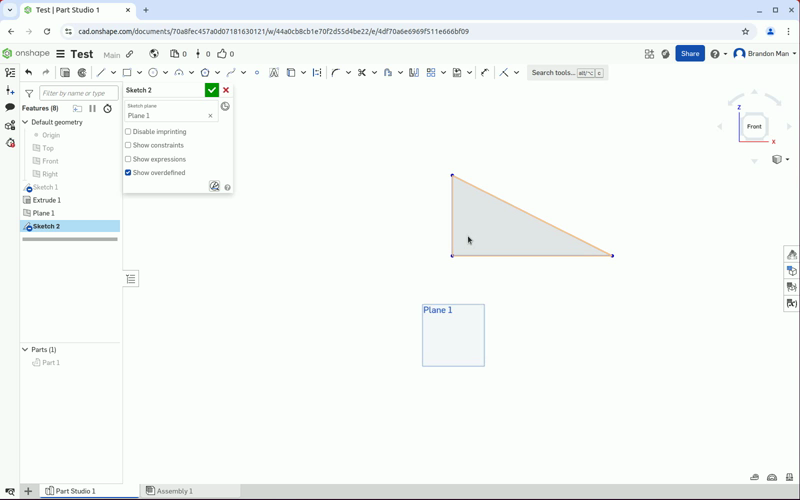
scroll(6)
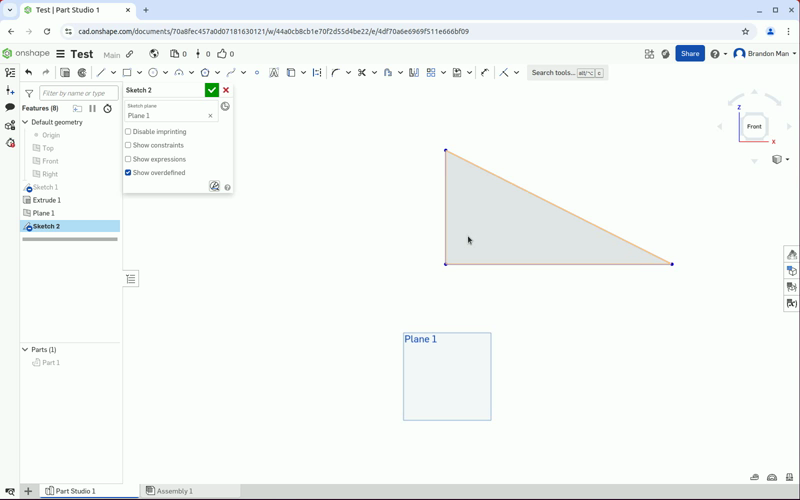
scroll(6)
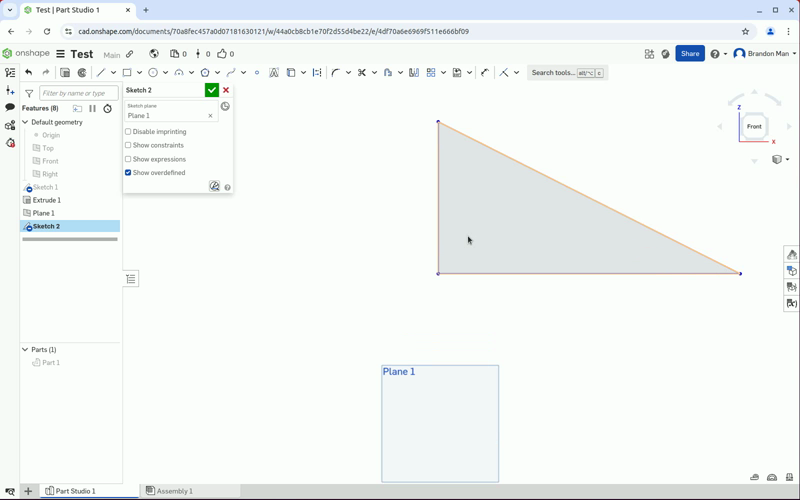
scroll(6)
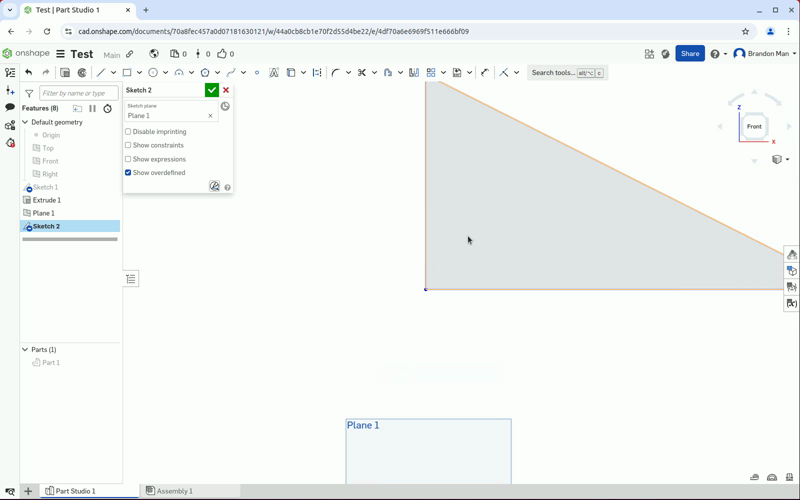
scroll(6)
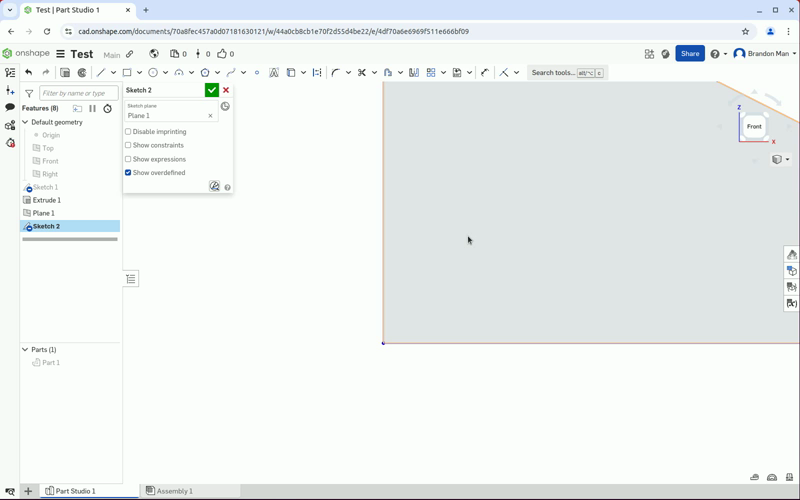
click(468, 235)
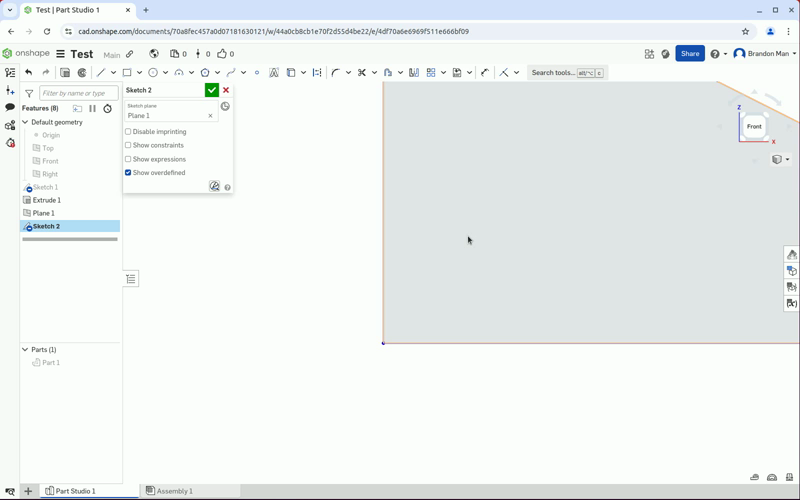
scroll(-6)
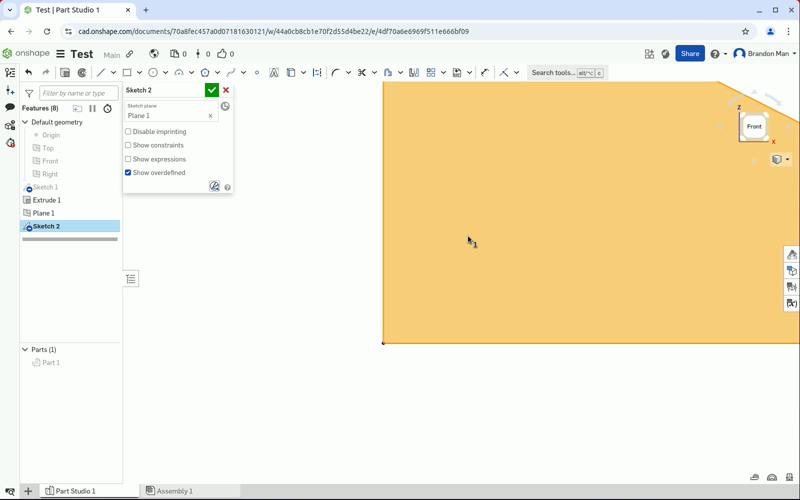
scroll(-6)
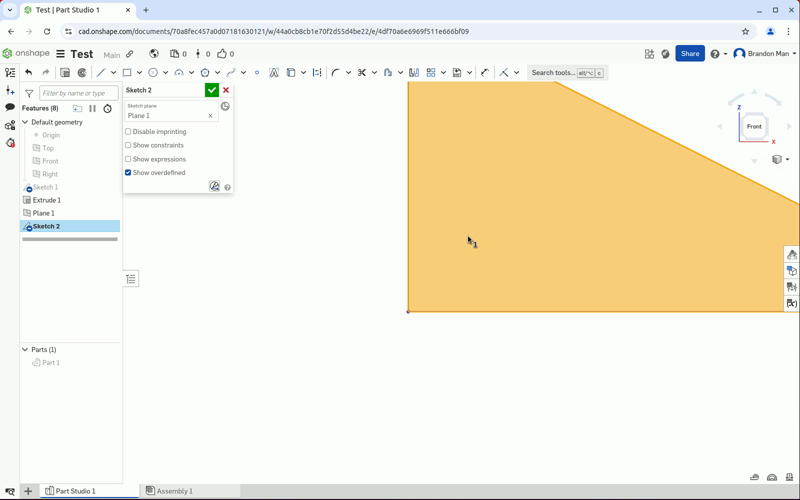
scroll(-6)
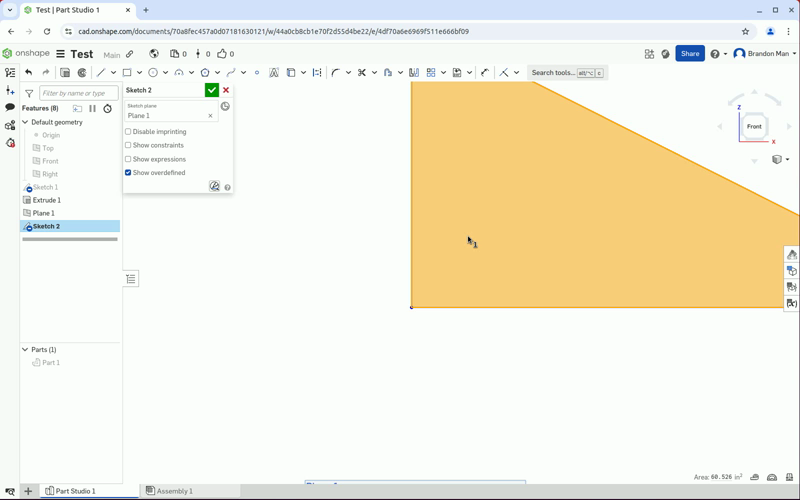
scroll(-6)
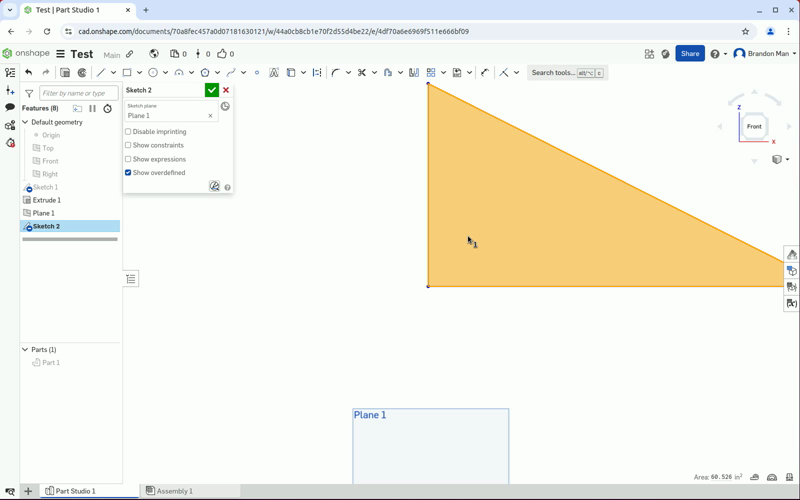
scroll(-6)
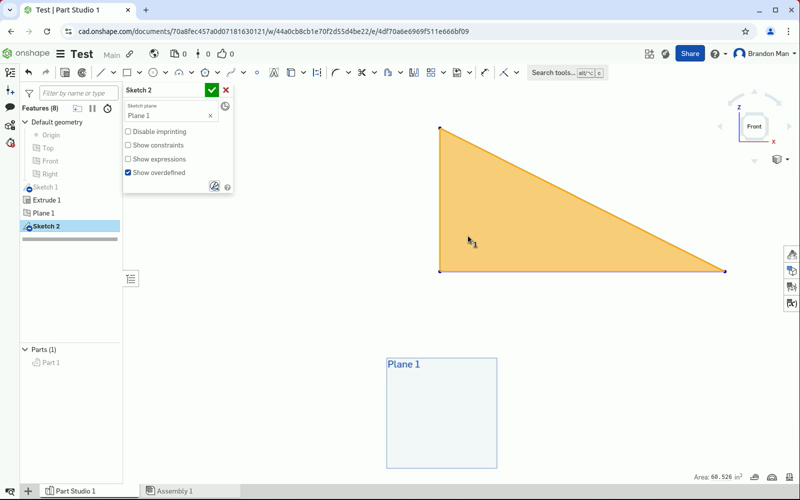
scroll(-6)
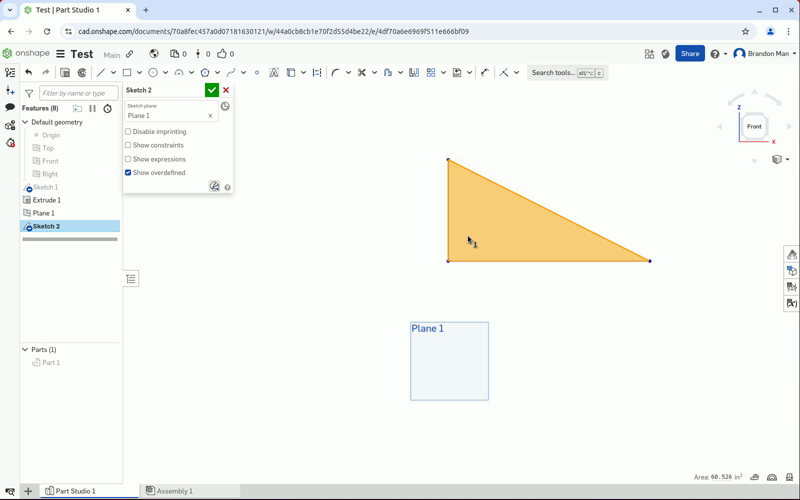
scroll(-6)
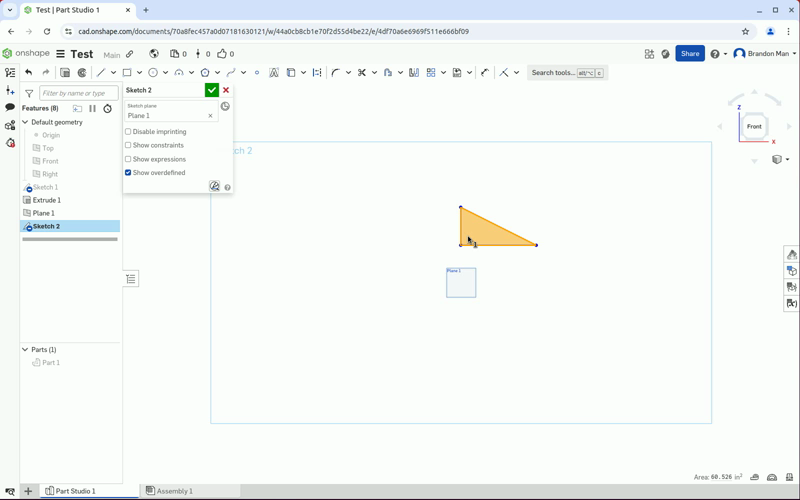
mouse_move(73, 352)
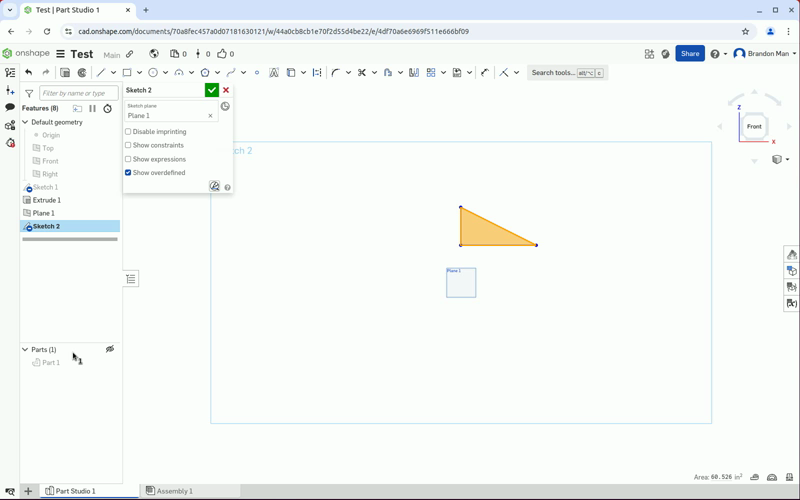
key(shift+y)
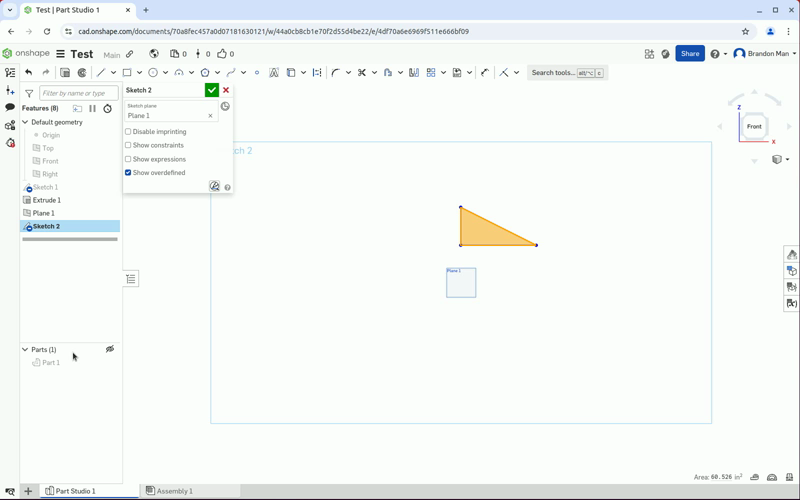
key(shift+e)
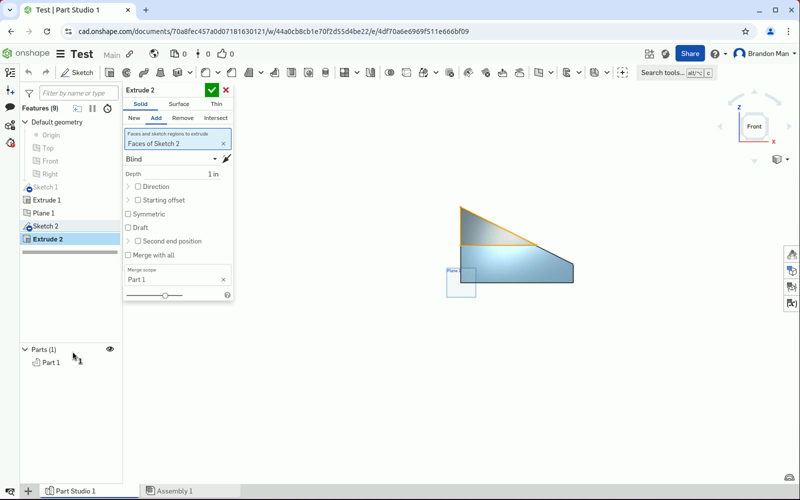
mouse_move(143, 106)
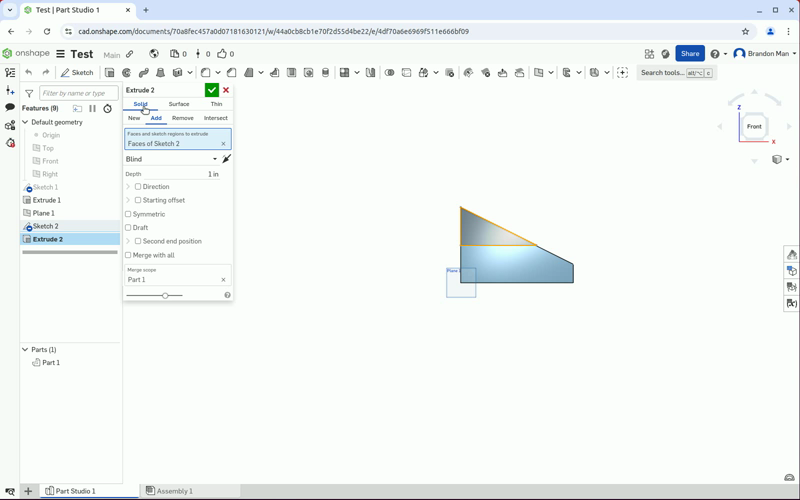
click(143, 106)
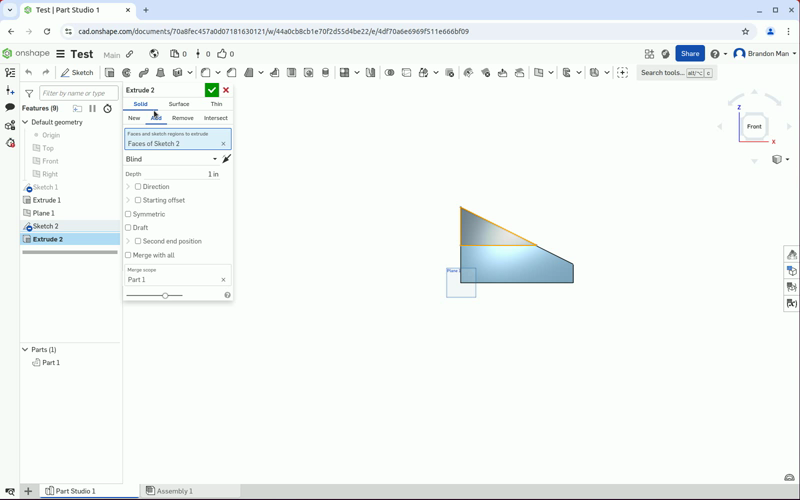
mouse_move(186, 120)
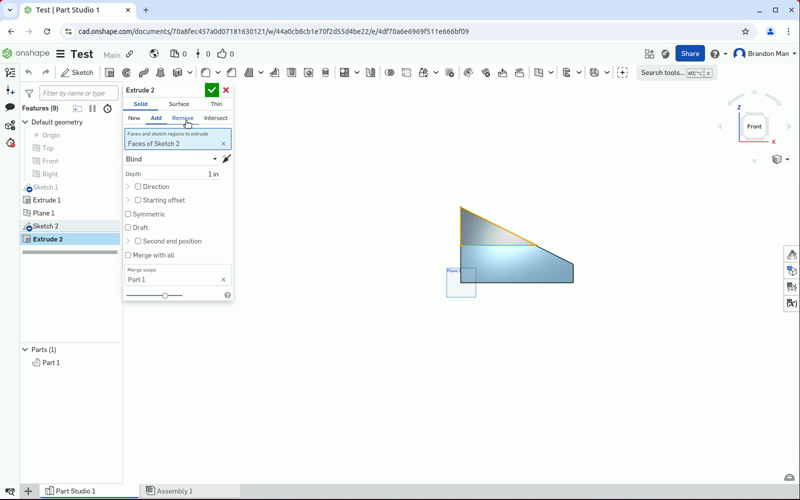
click(186, 120)
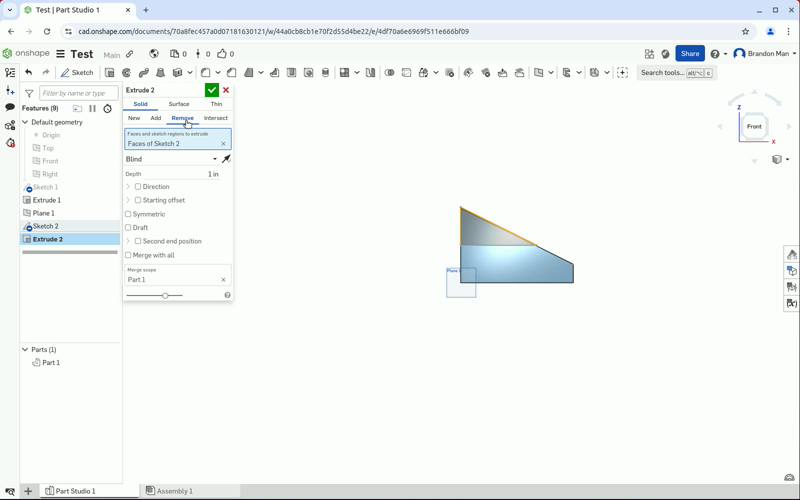
key(tab, 4)
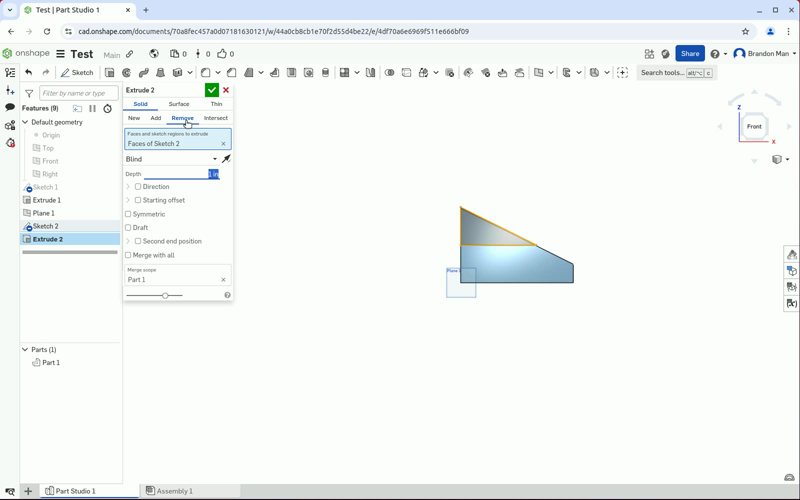
text(11.554)
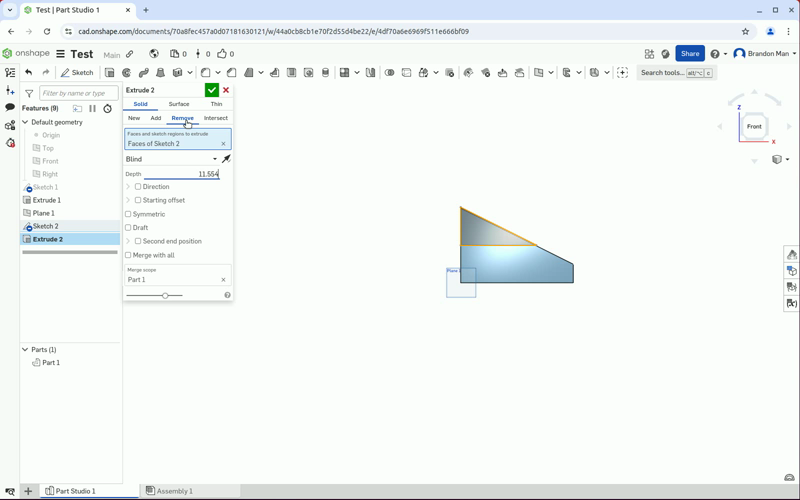
key(tab, 3)
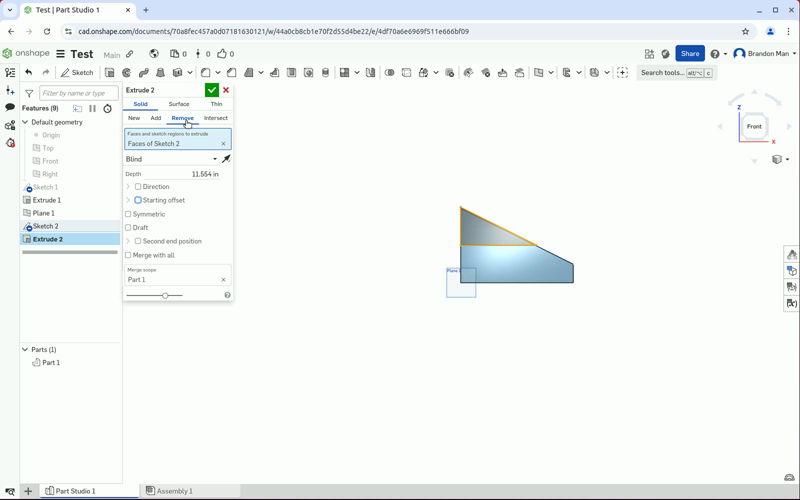
key(tab, 2)
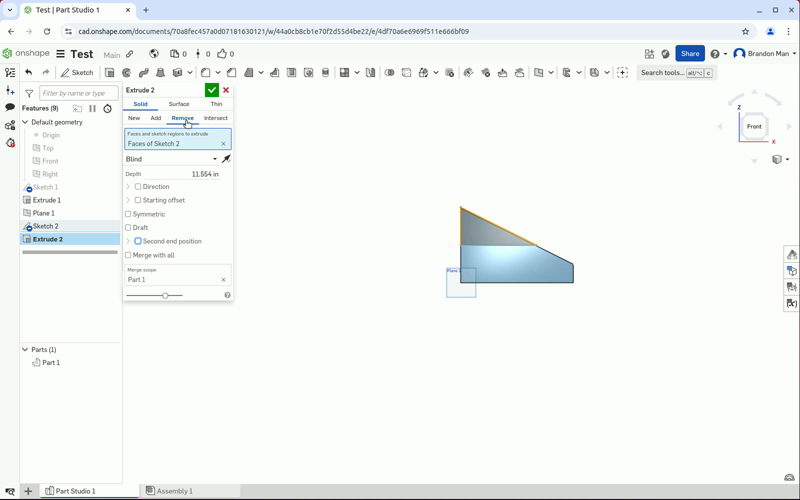
key(space)
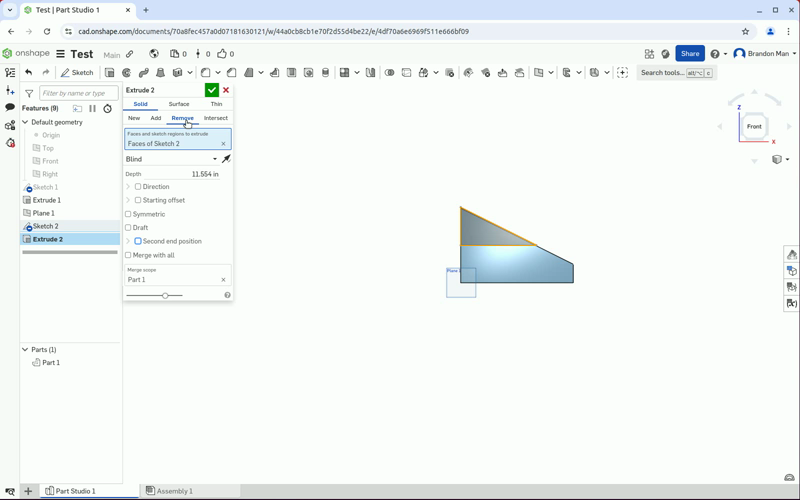
key(tab, 3)
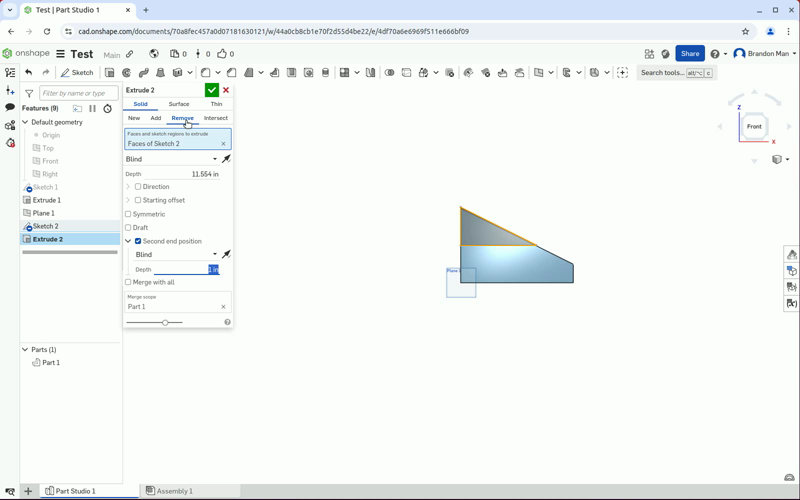
text(3.851)
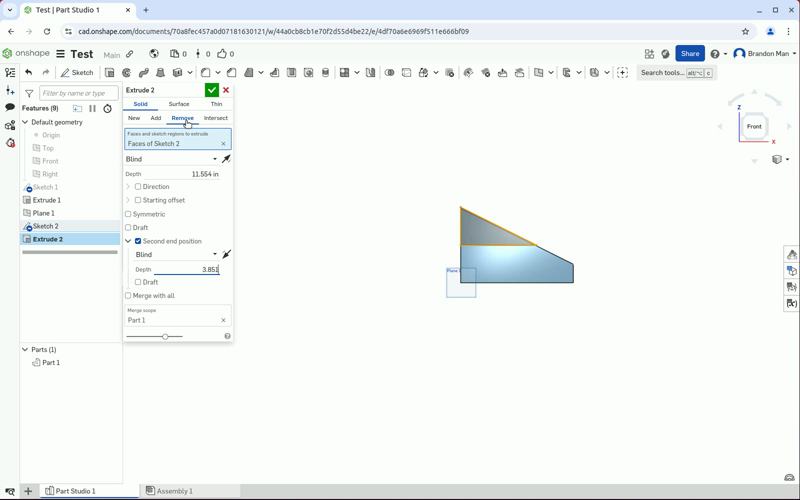
key(tab, 2)
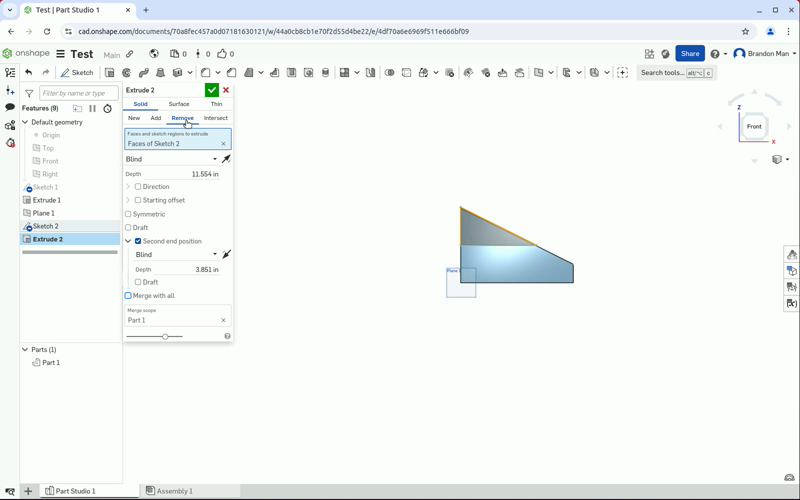
key(space)
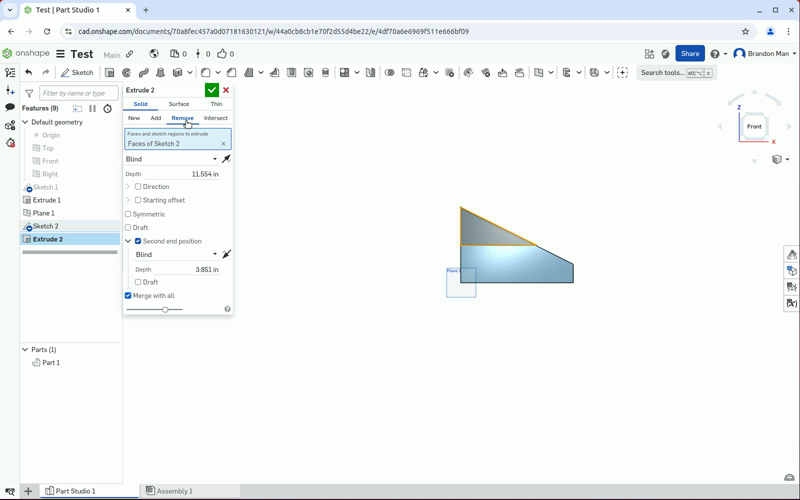
key(enter)
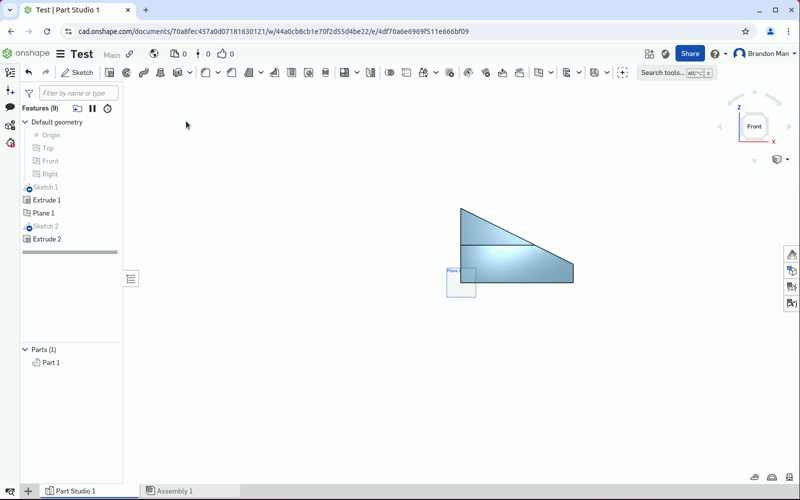
key(shift+h)
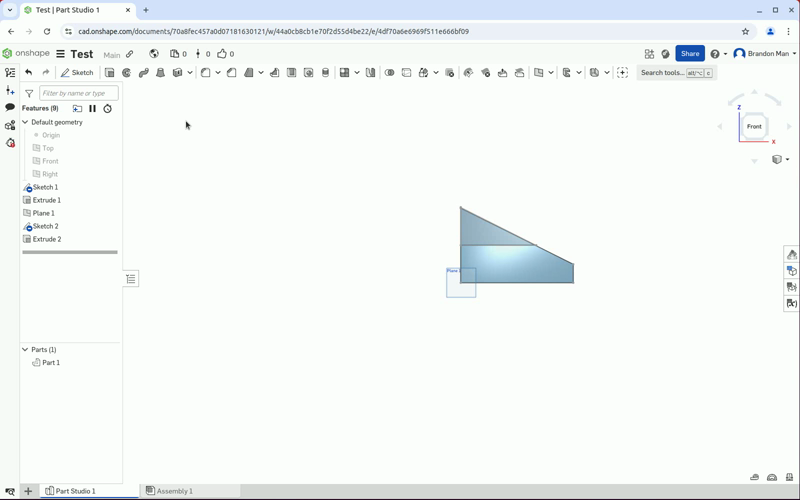
key(shift+h)
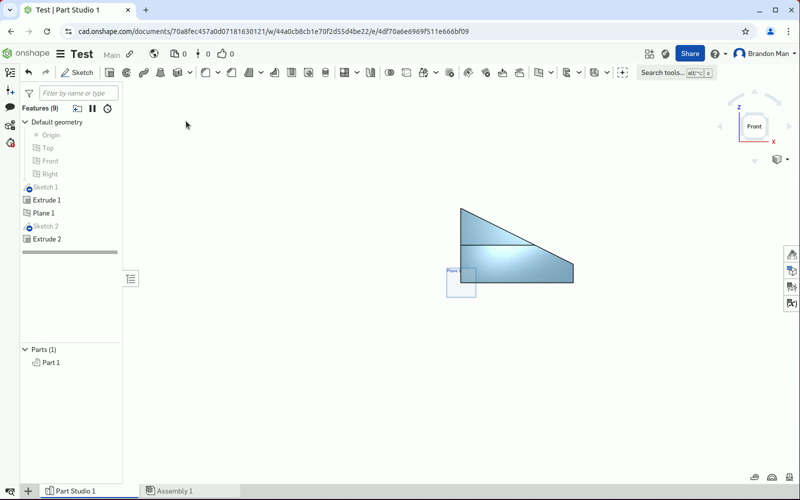
mouse_move(73, 189)
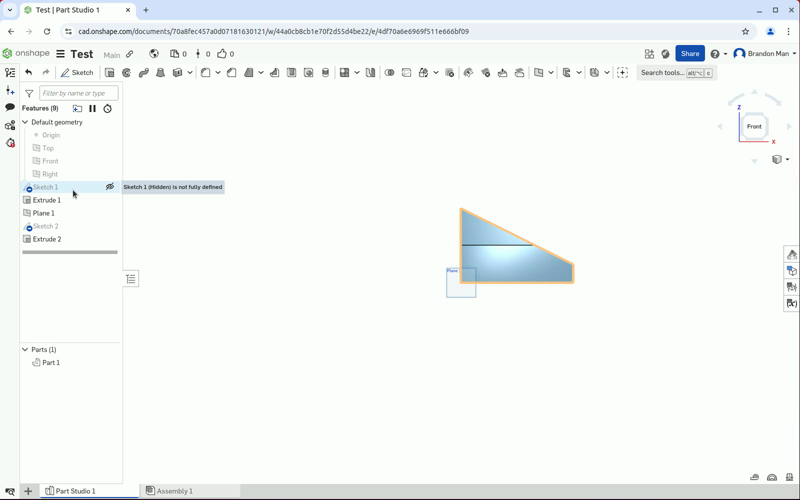
click(73, 189)
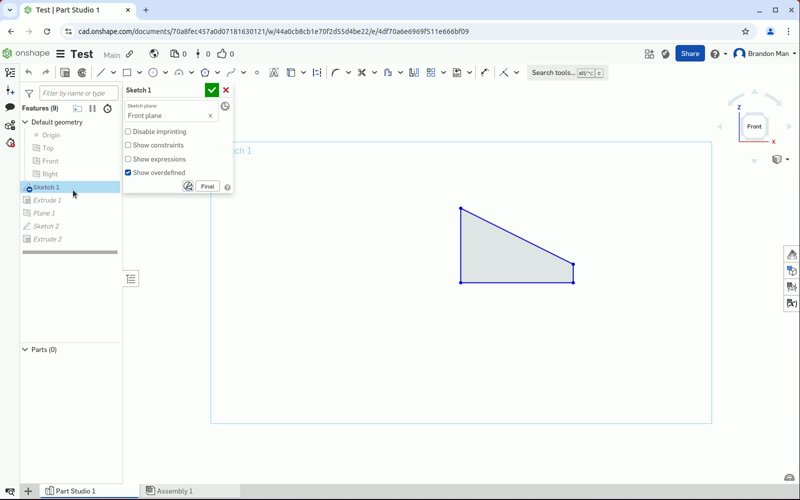
mouse_move(229, 92)
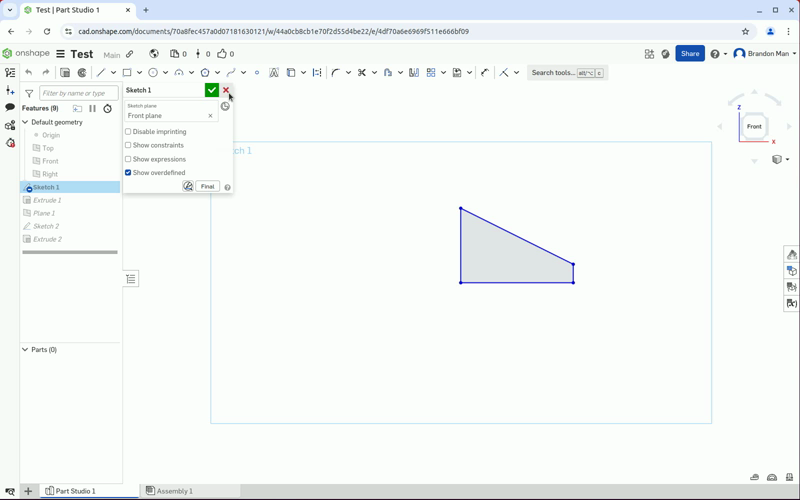
click(229, 92)
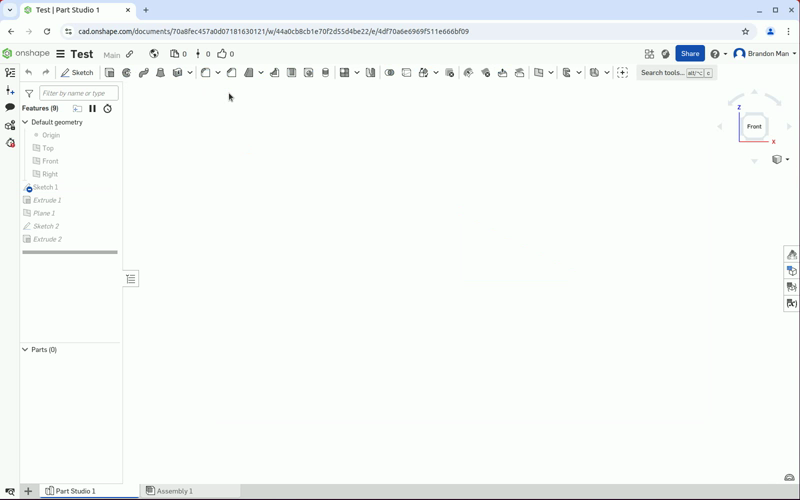
key(shift+s)
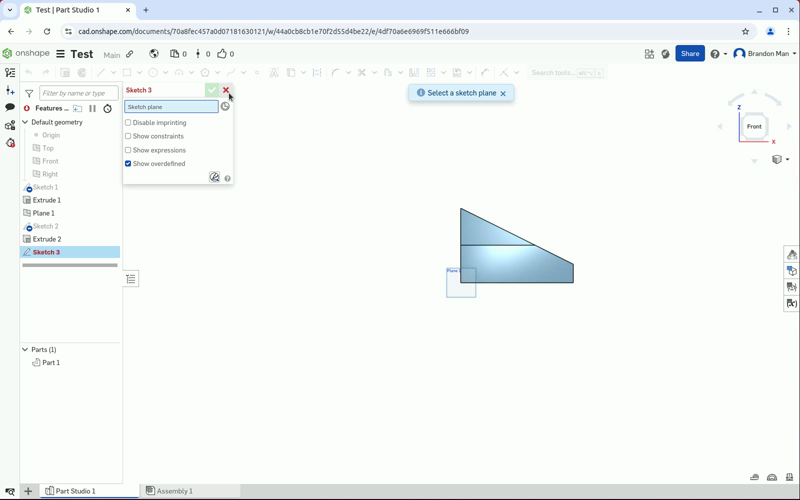
mouse_move(73, 215)
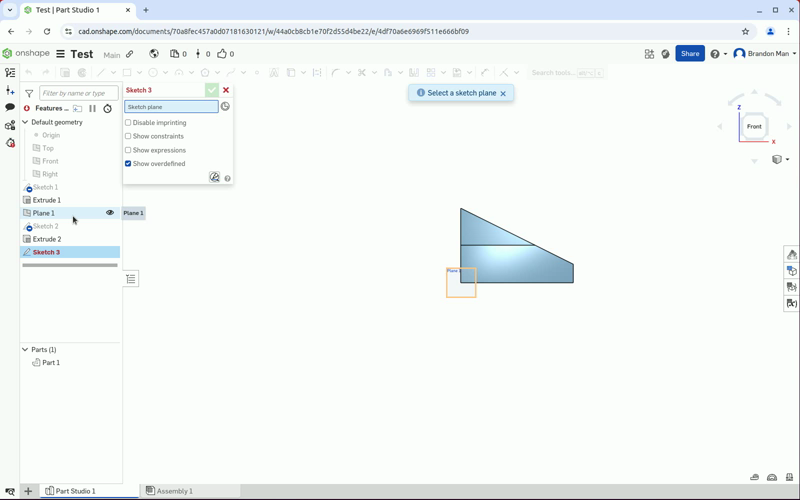
click(73, 215)
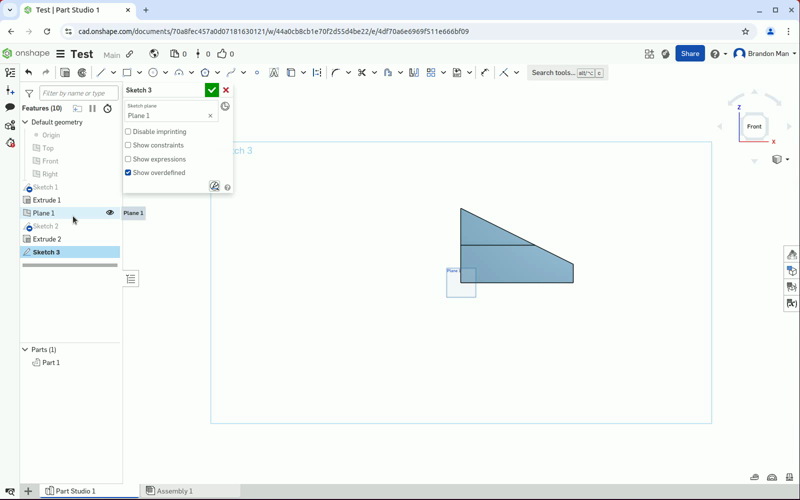
mouse_move(73, 352)
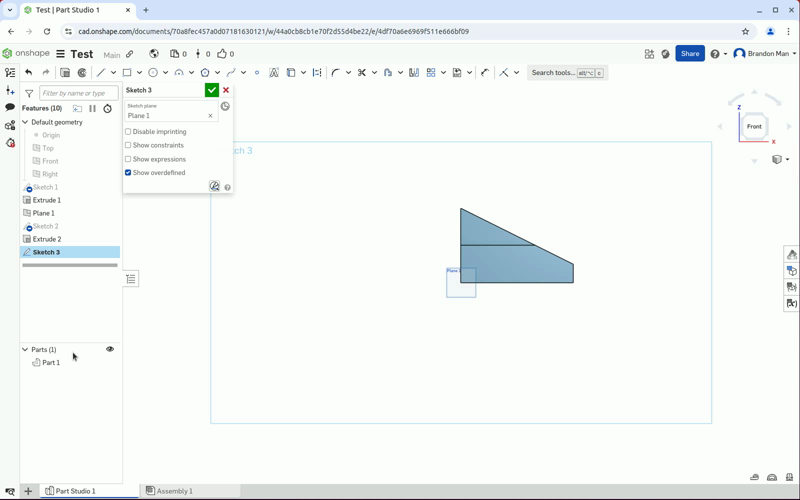
key(y)
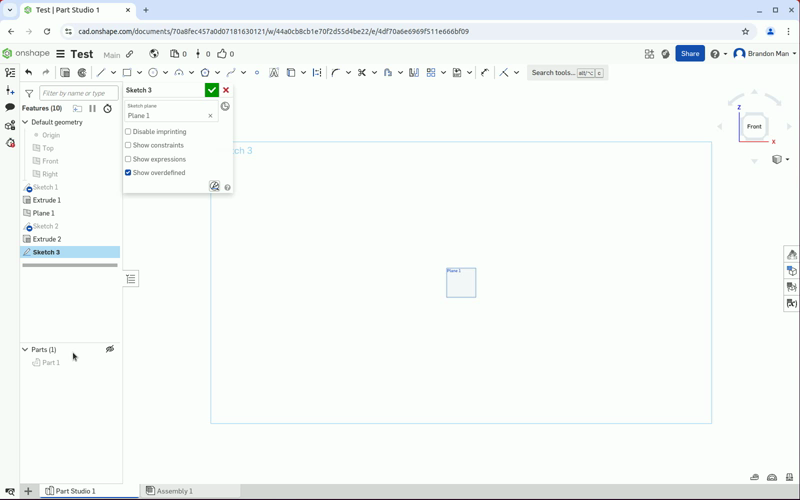
key(l)
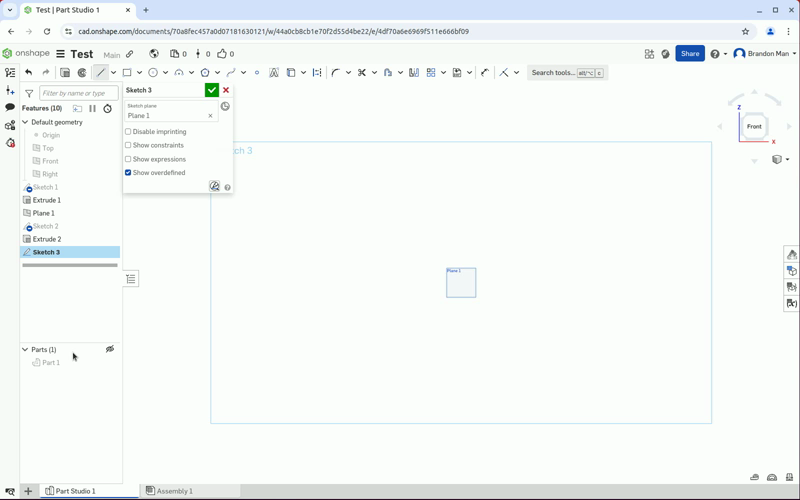
key_down(shift)
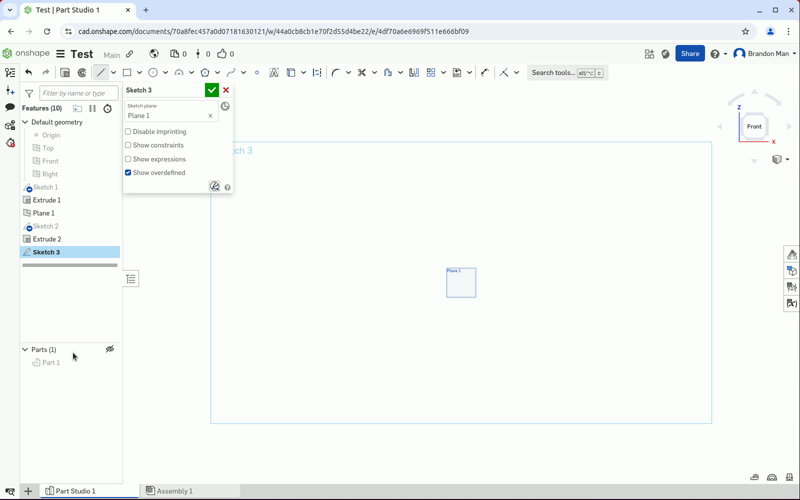
mouse_move(554, 282)
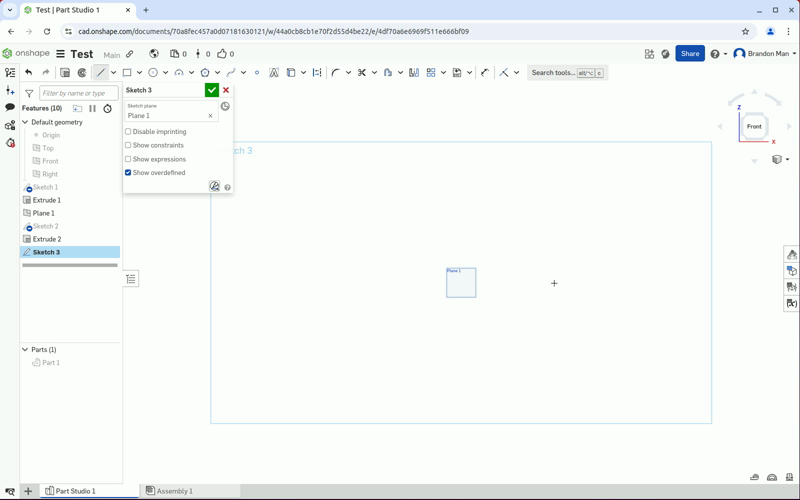
click(554, 282)
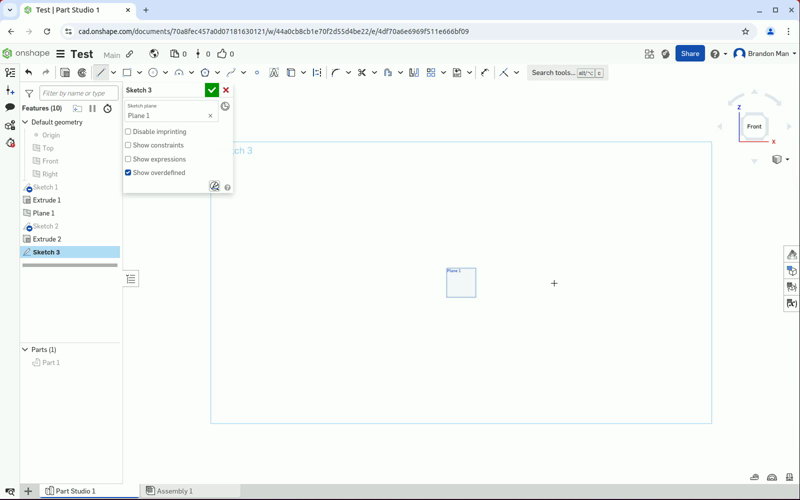
key_up(shift)
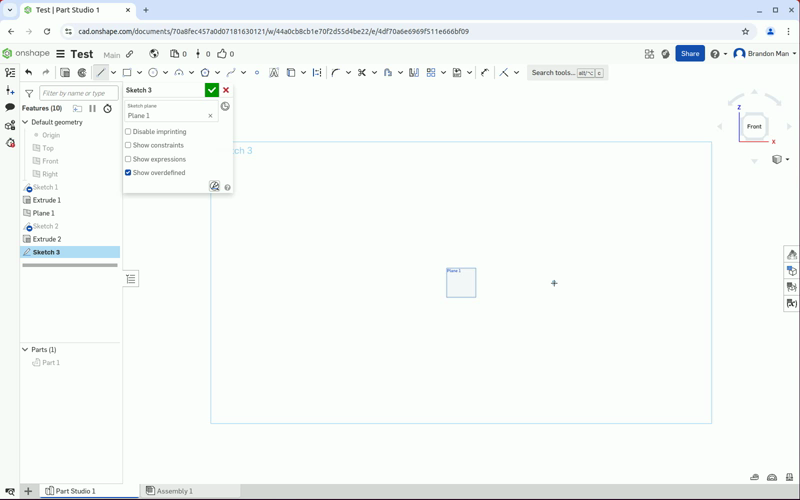
key_down(shift)
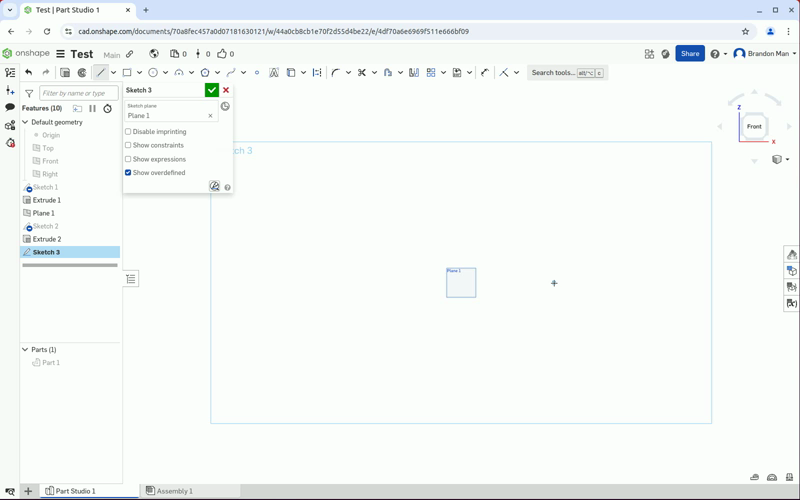
mouse_move(584, 282)
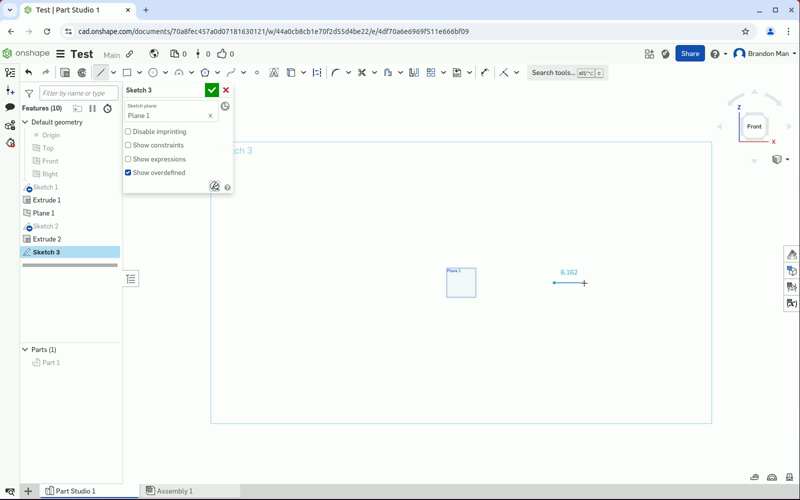
mouse_move(573, 282)
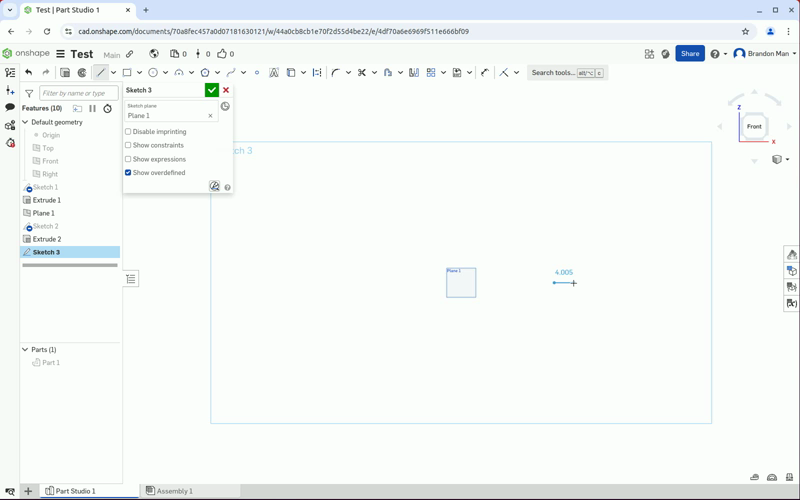
click(573, 282)
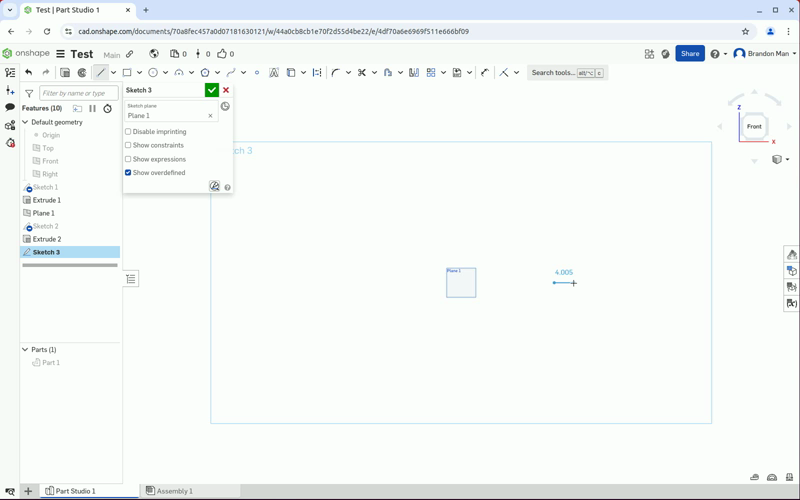
key_up(shift)
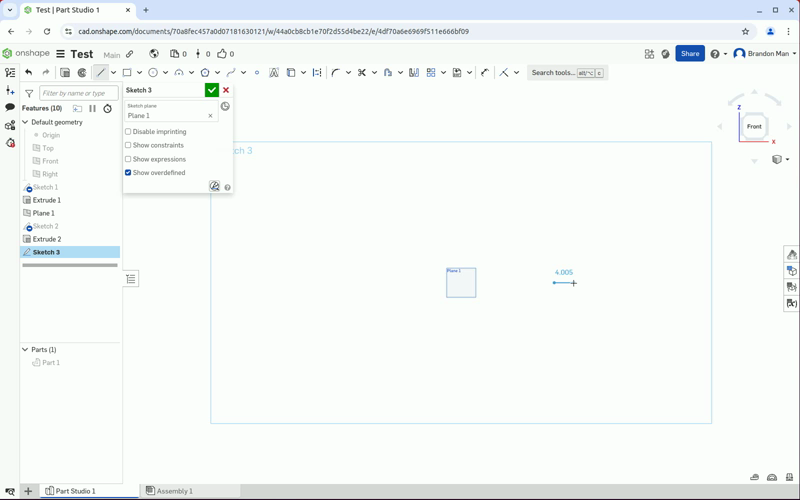
key_down(shift)
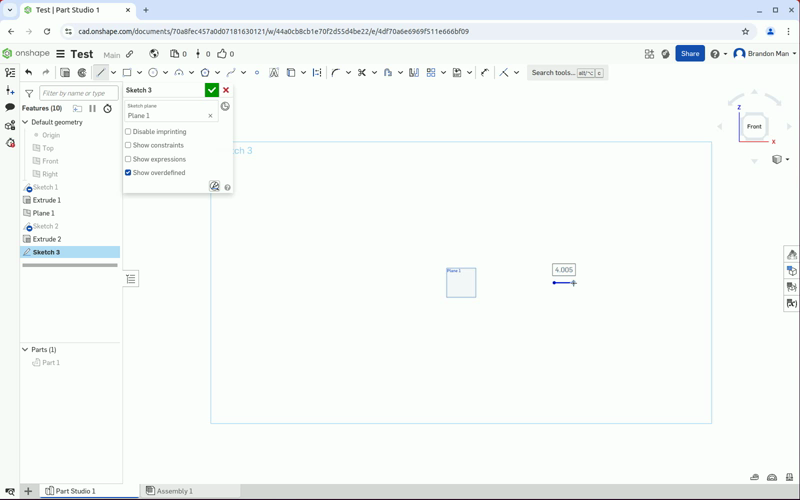
mouse_move(589, 282)
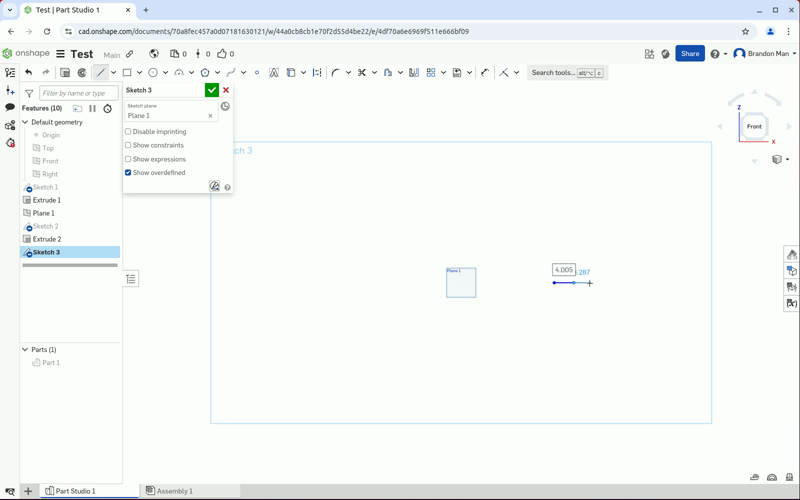
mouse_move(573, 263)
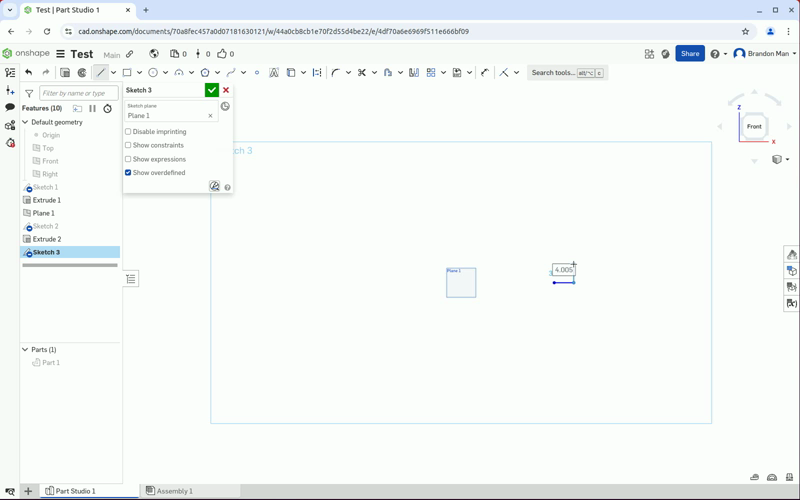
click(573, 263)
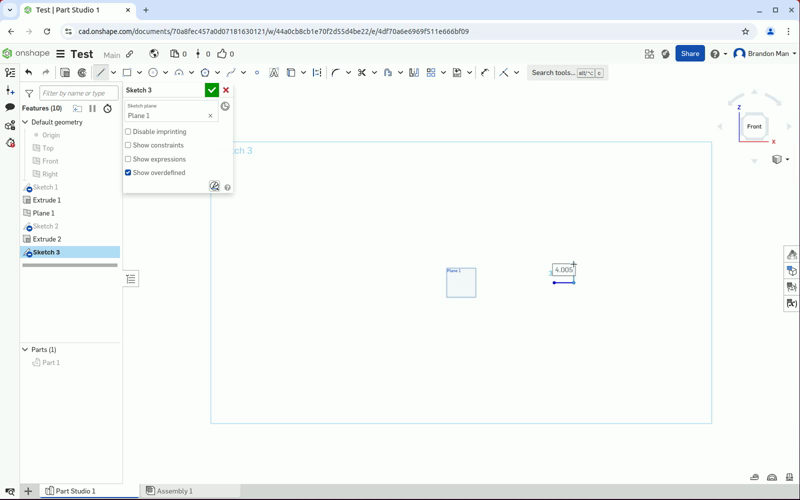
key_up(shift)
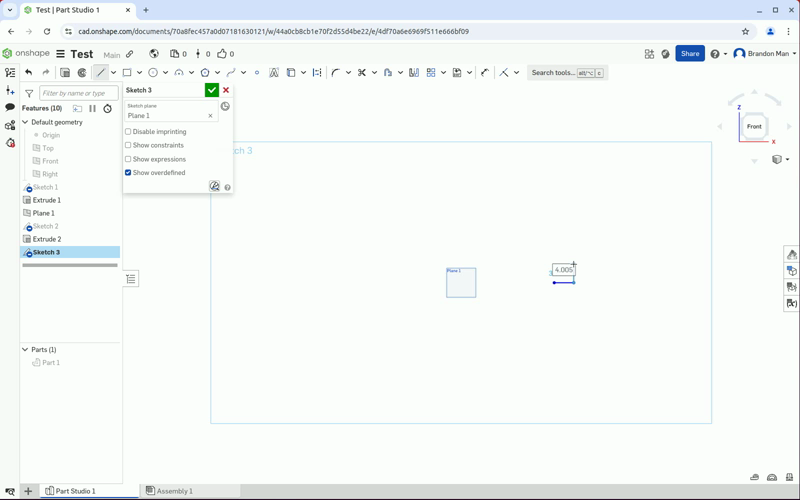
key_down(shift)
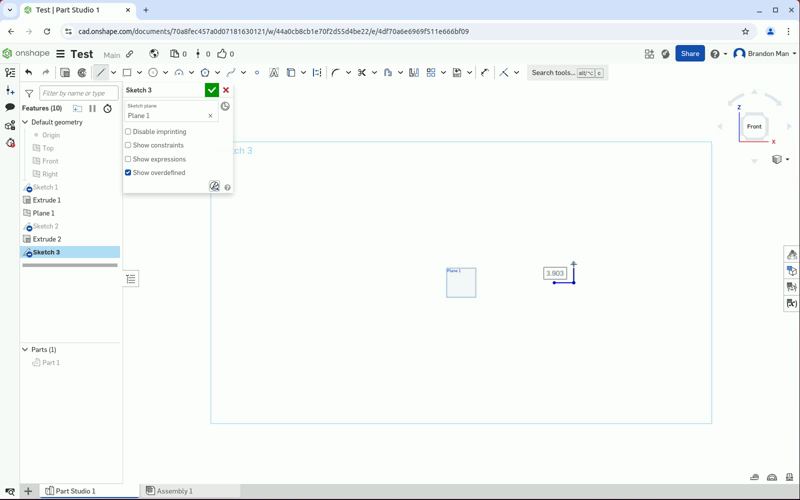
mouse_move(589, 263)
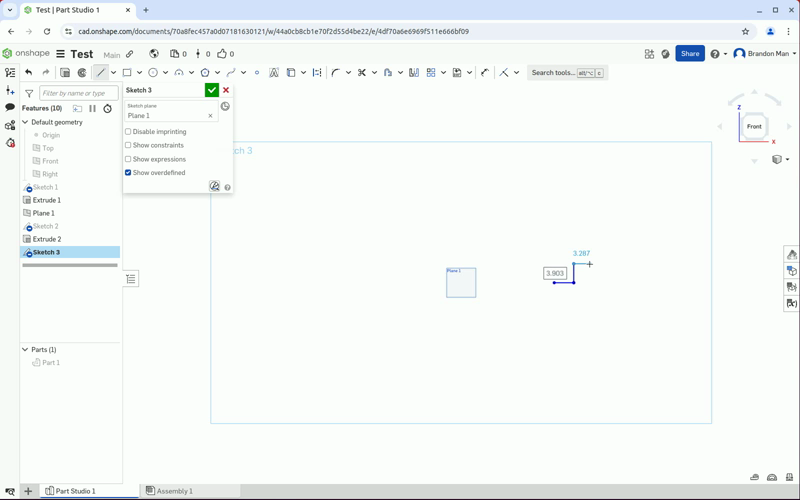
mouse_move(554, 253)
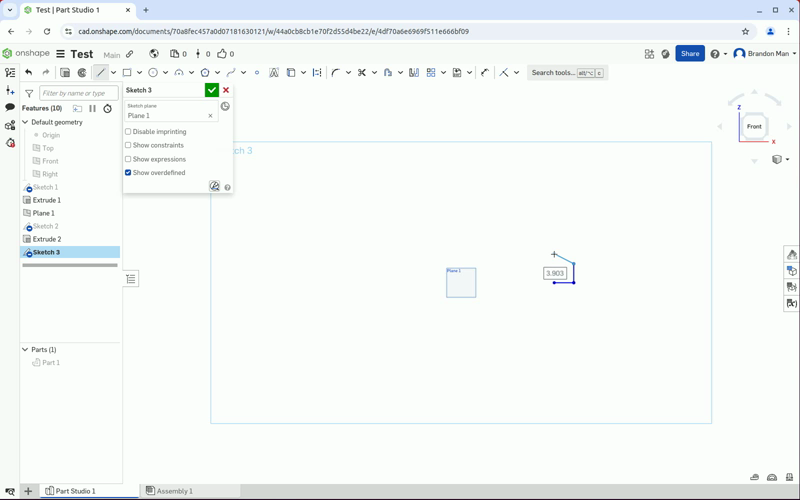
click(554, 253)
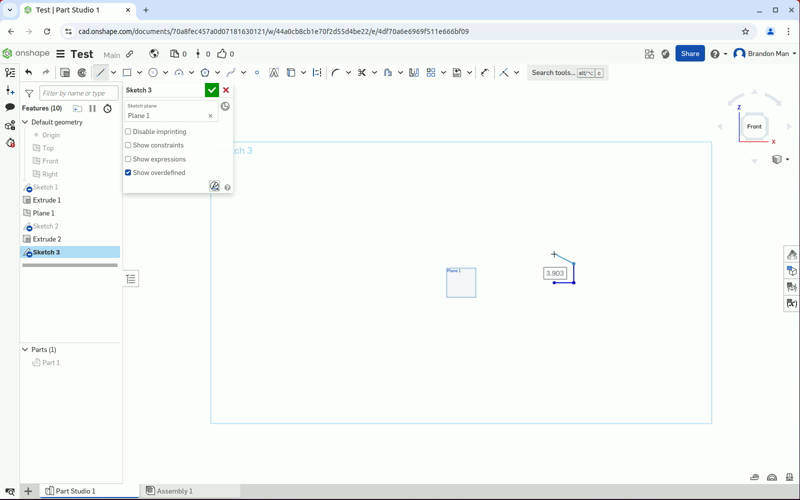
key_up(shift)
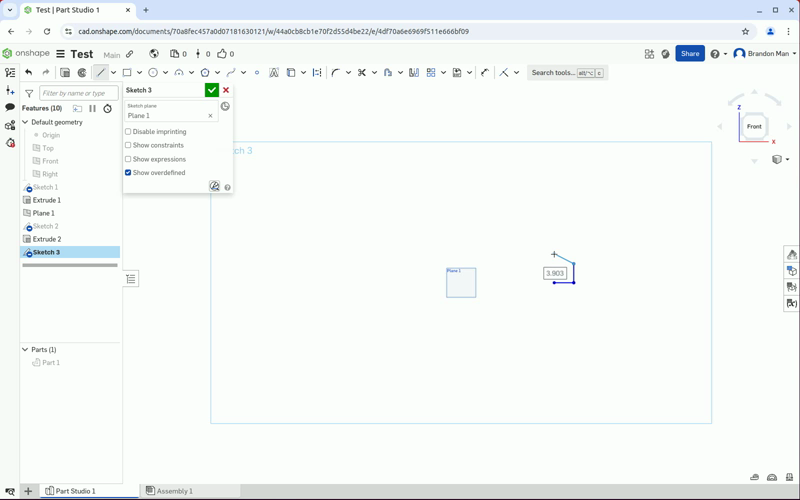
mouse_move(584, 253)
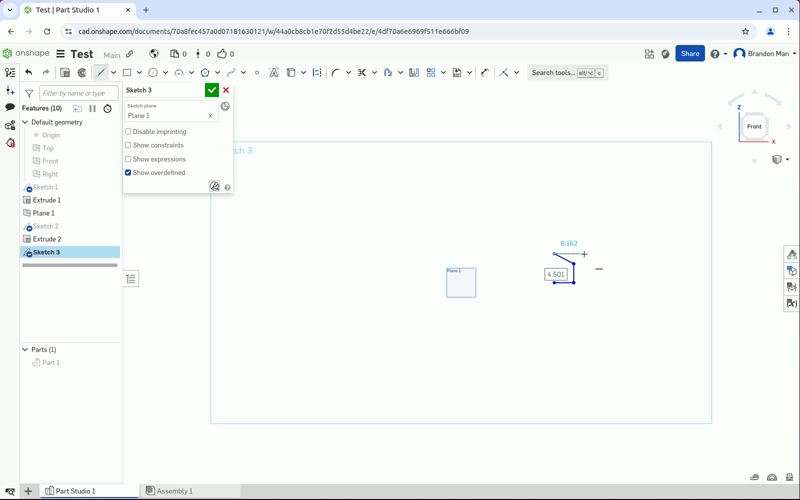
key_down(shift)
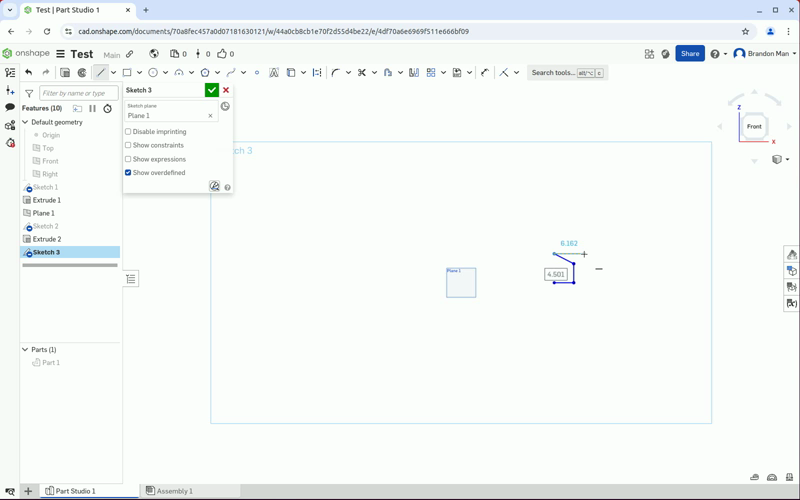
mouse_move(554, 282)
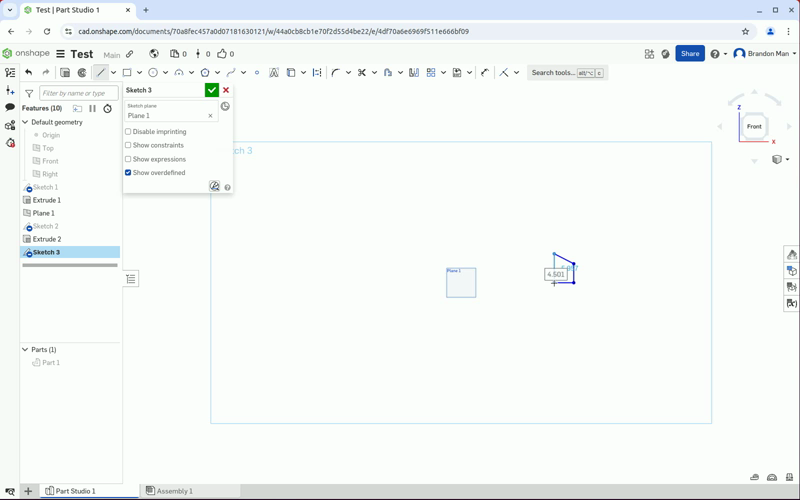
key_up(shift)
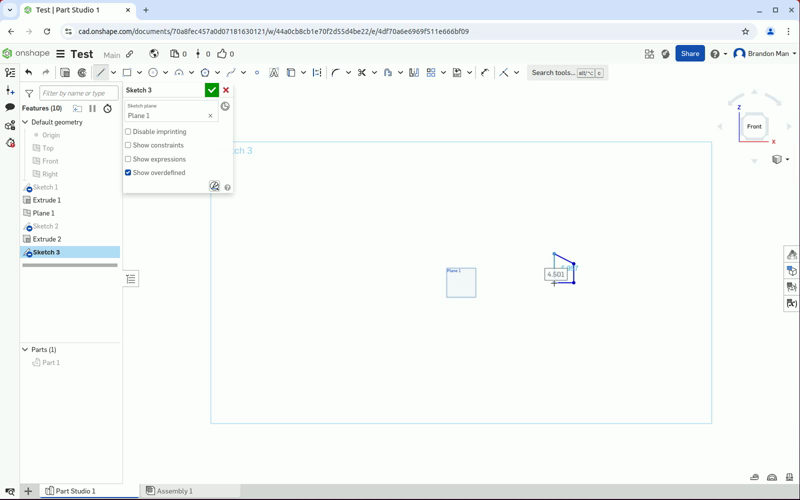
click(554, 282)
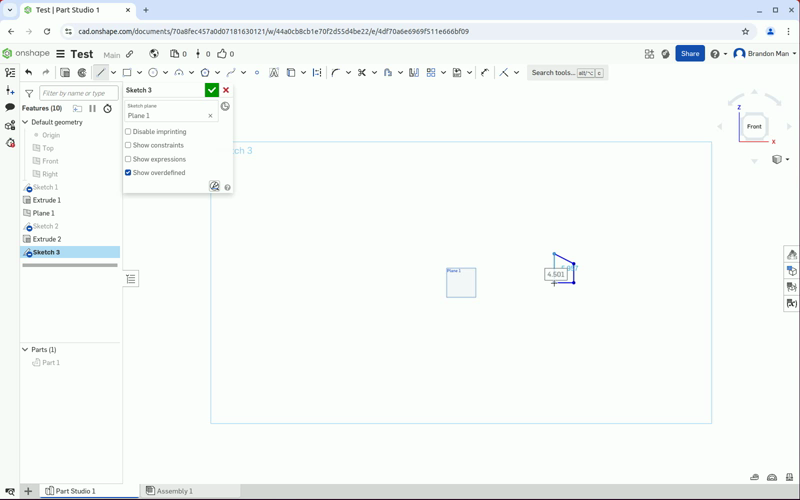
key(esc)
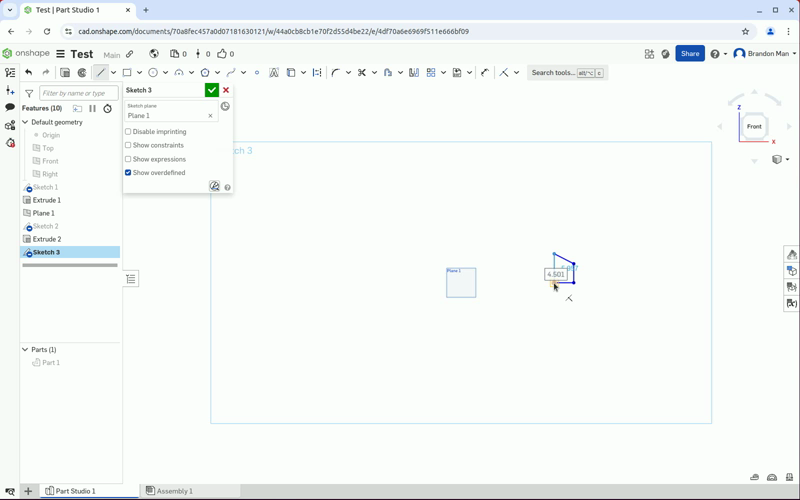
mouse_move(564, 282)
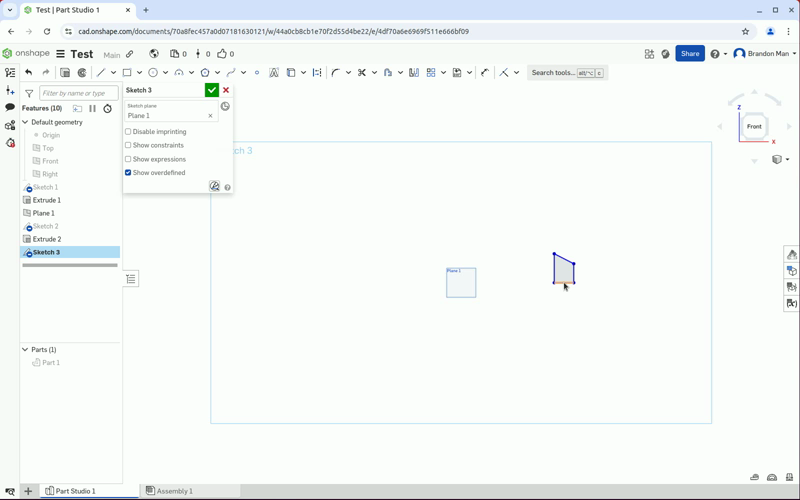
scroll(6)
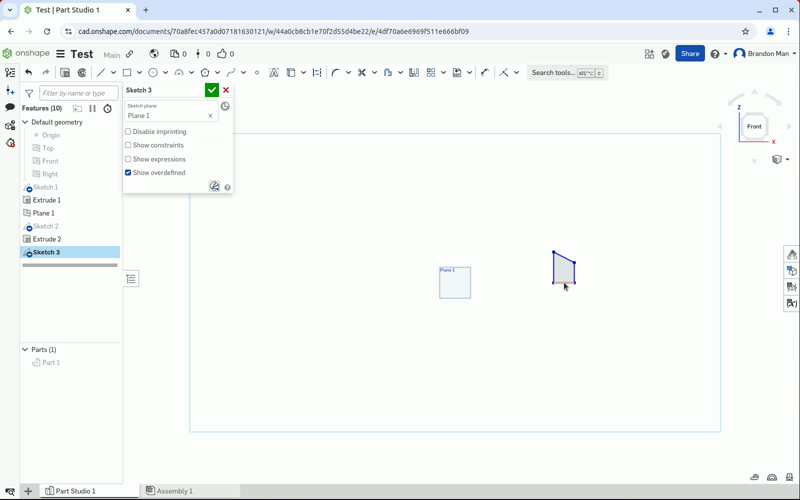
scroll(6)
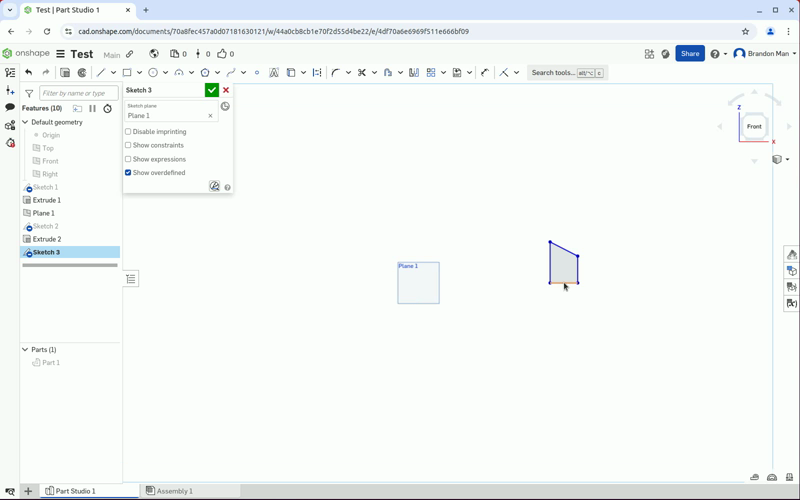
scroll(6)
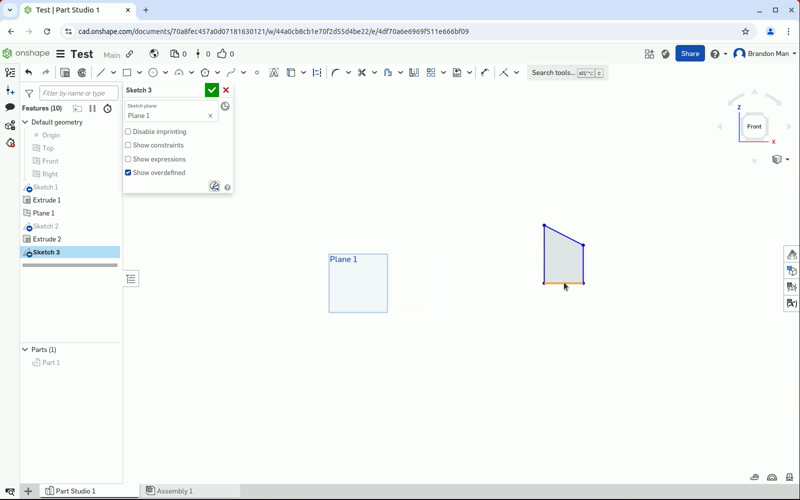
scroll(6)
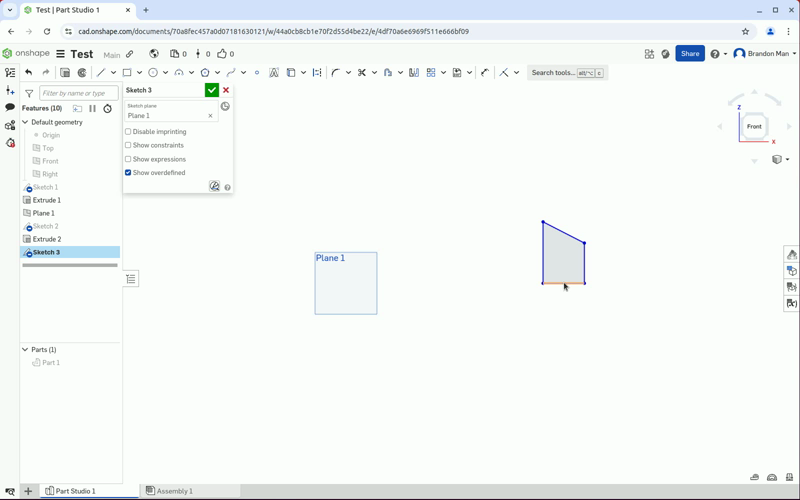
scroll(6)
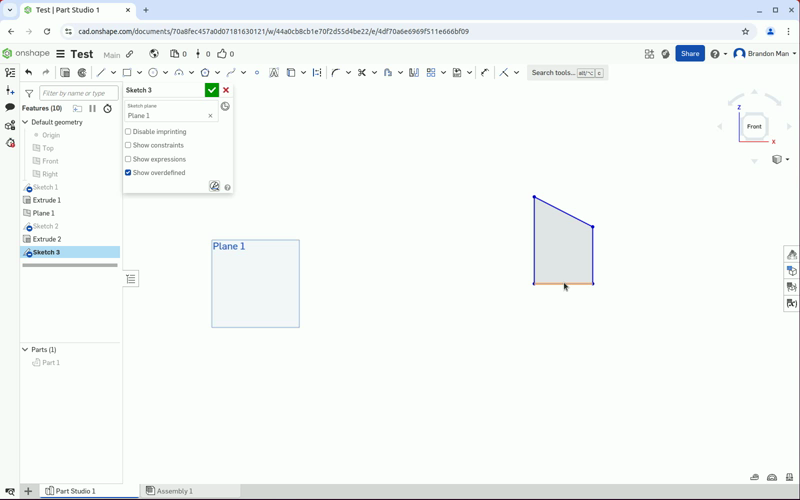
scroll(6)
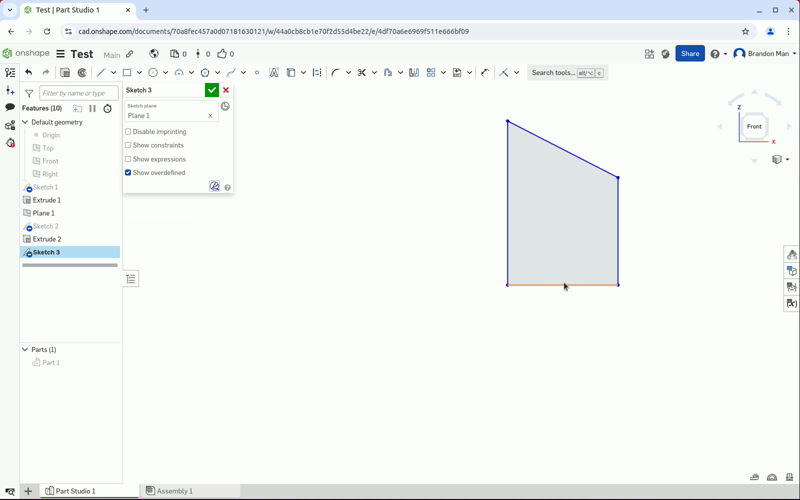
scroll(6)
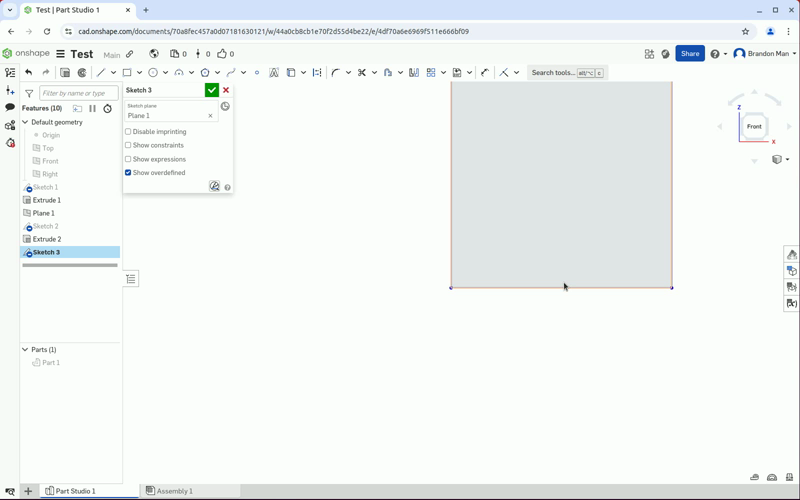
click(564, 282)
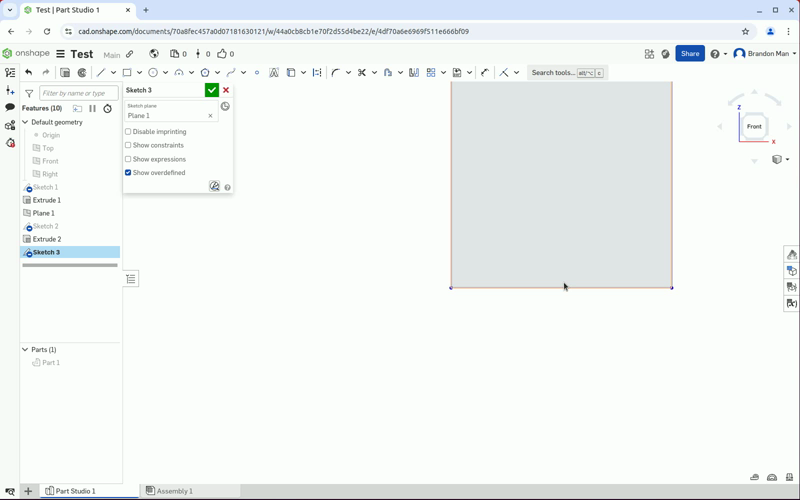
scroll(-6)
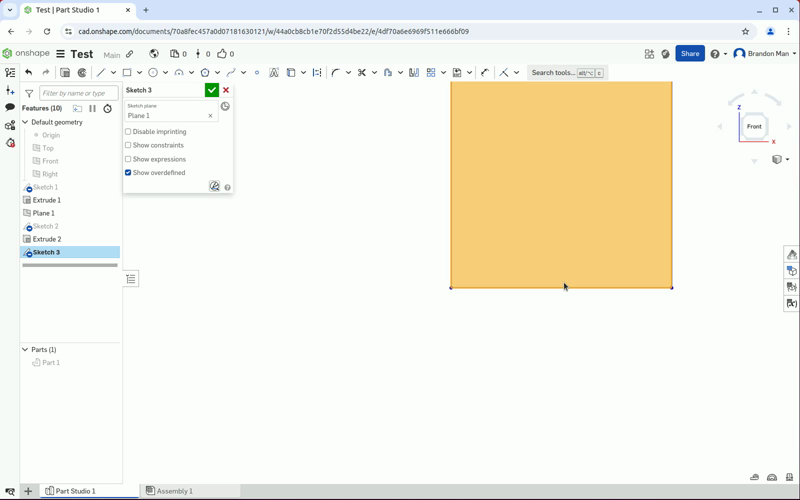
scroll(-6)
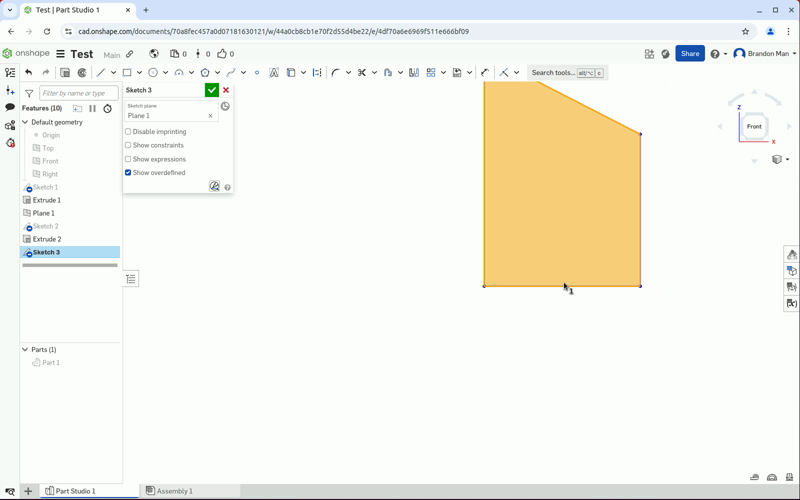
scroll(-6)
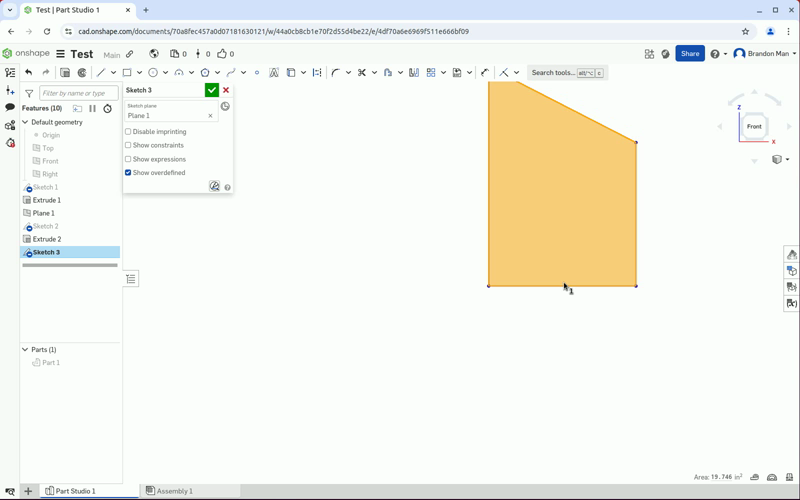
scroll(-6)
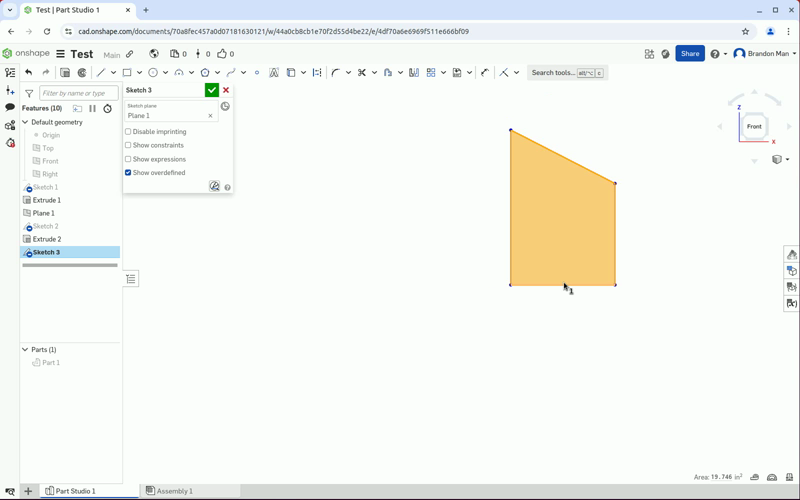
scroll(-6)
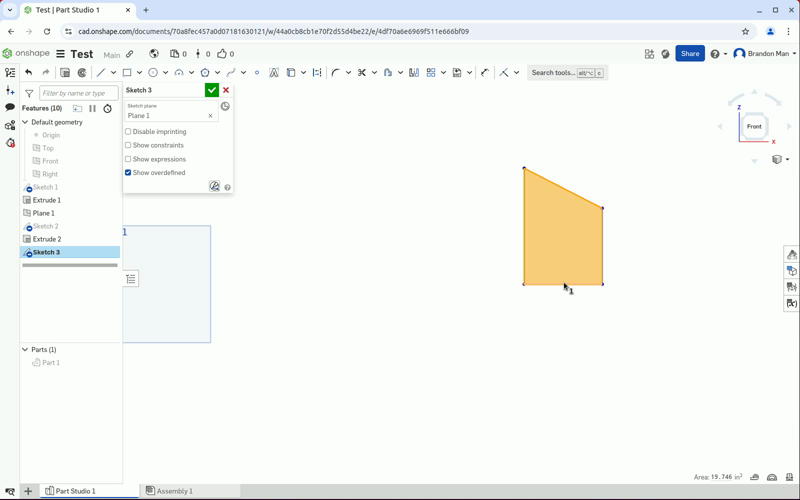
scroll(-6)
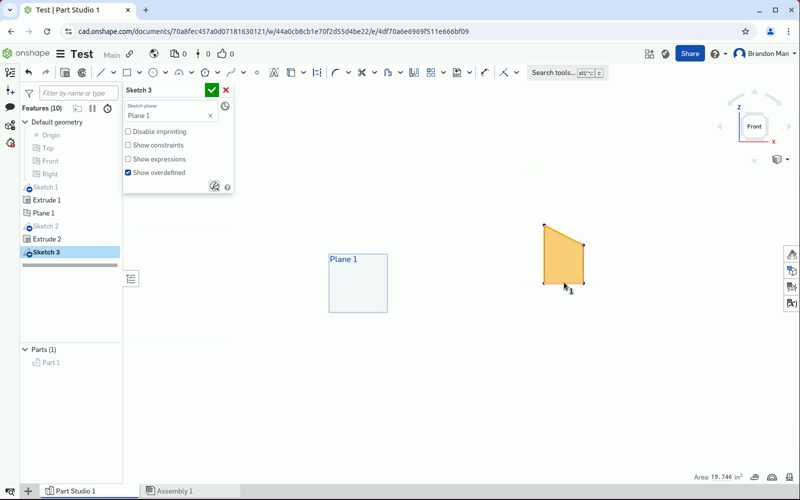
scroll(-6)
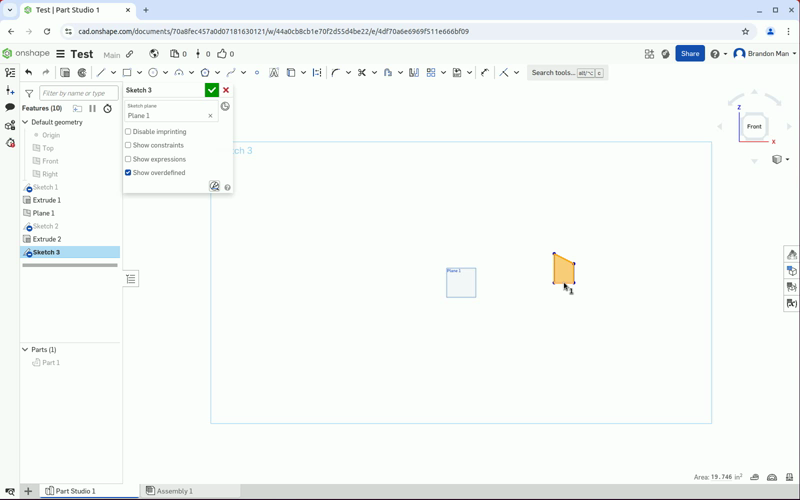
mouse_move(73, 352)
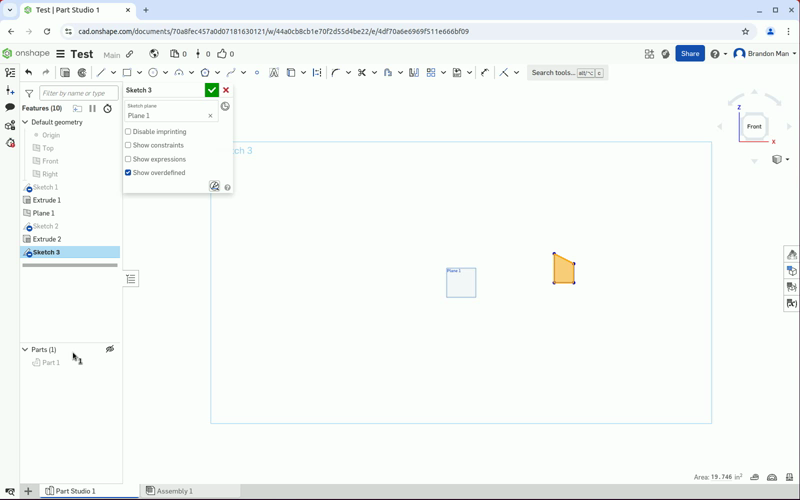
key(shift+y)
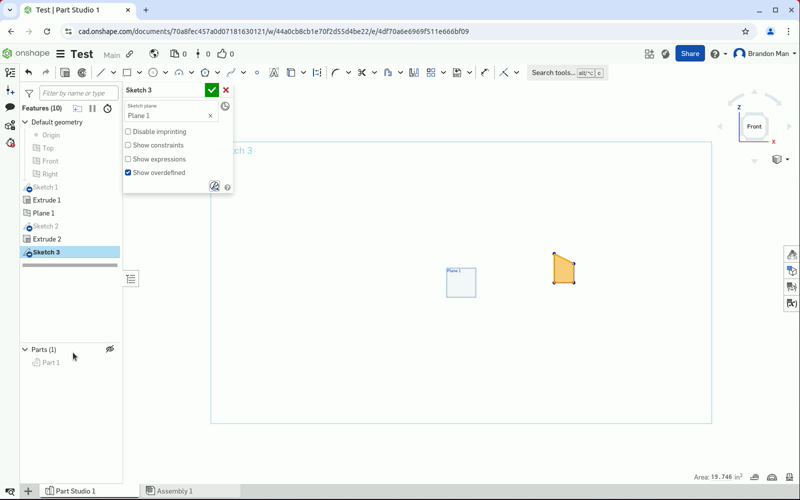
key(shift+e)
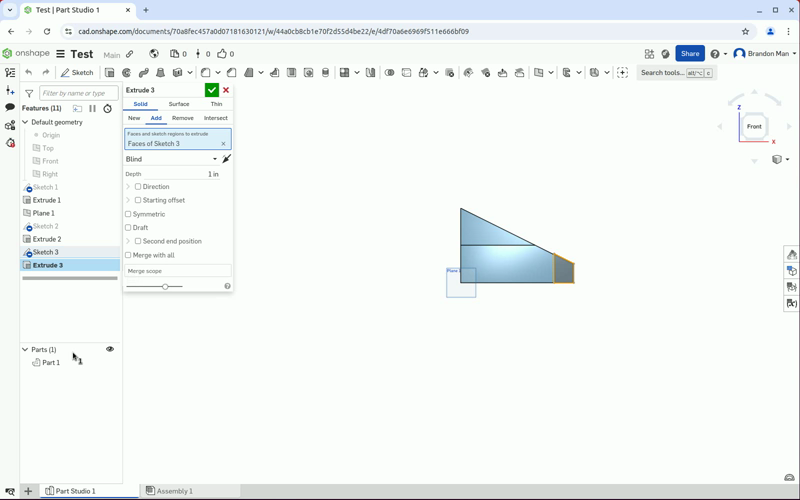
mouse_move(143, 106)
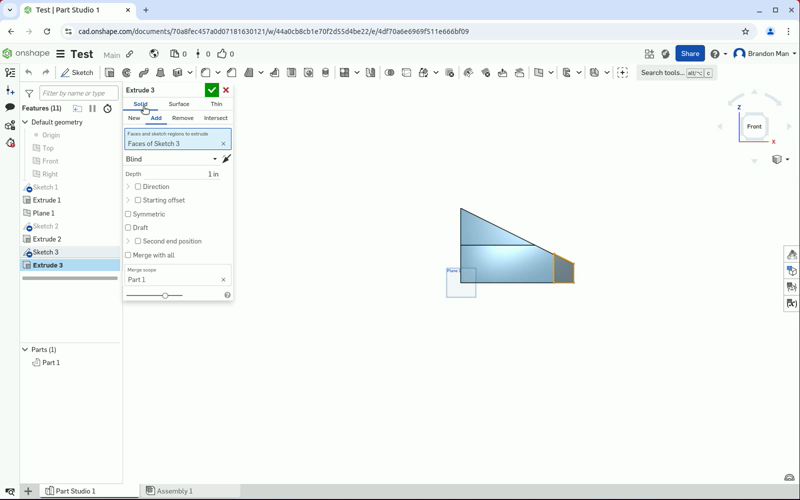
click(143, 106)
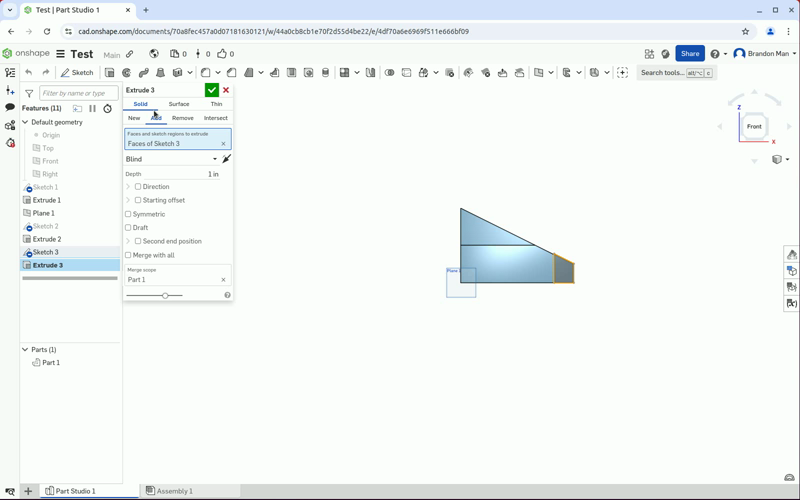
mouse_move(186, 120)
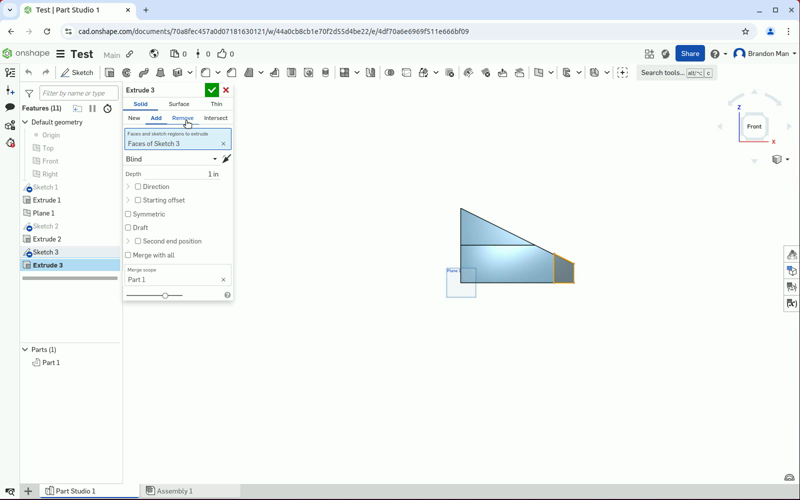
click(186, 120)
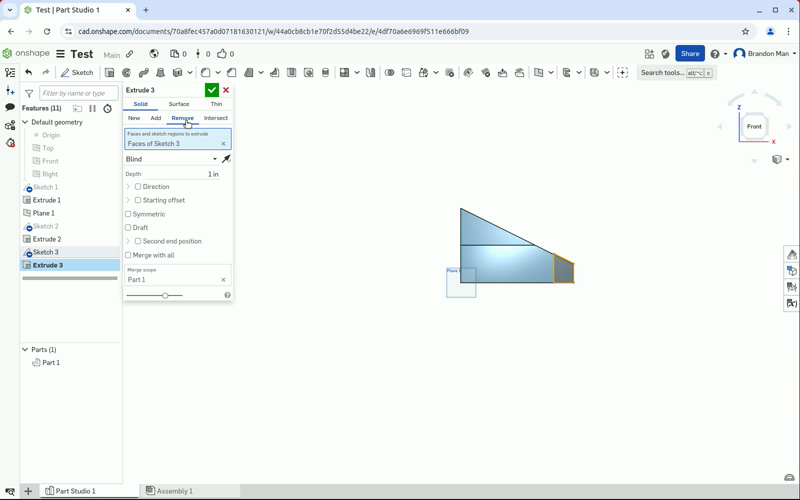
key(tab, 4)
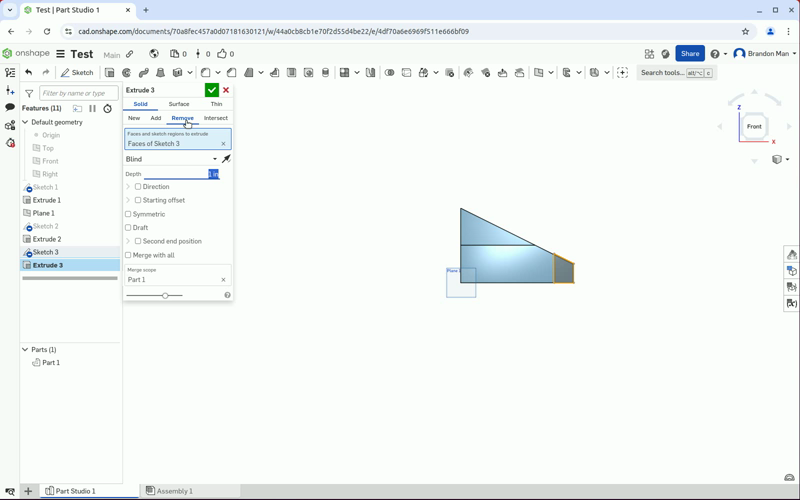
text(11.554)
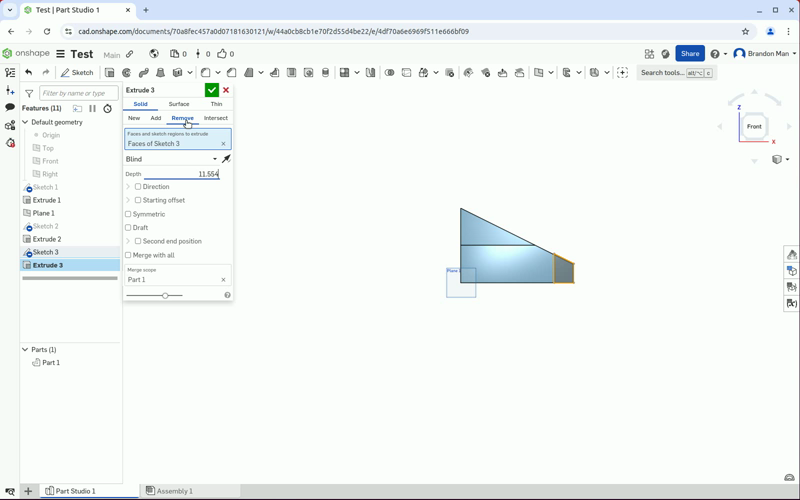
key(tab, 3)
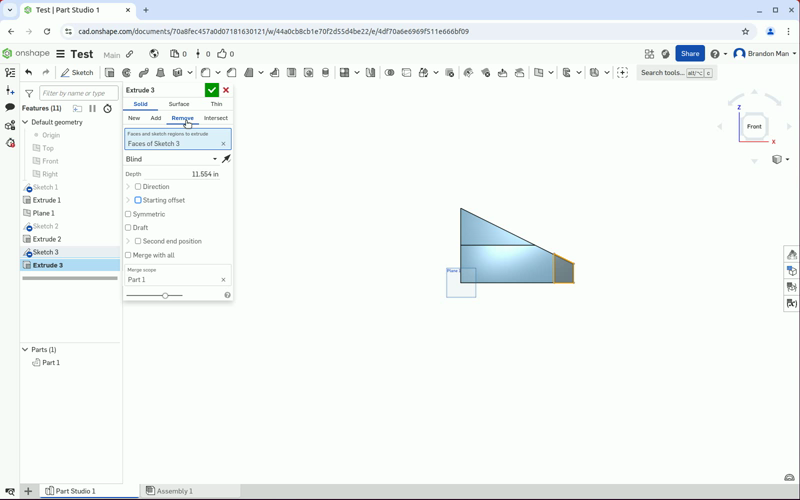
key(tab, 2)
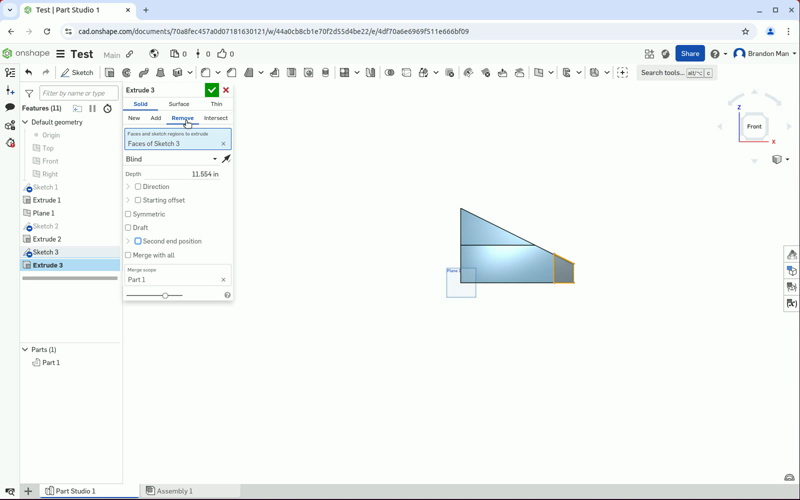
key(space)
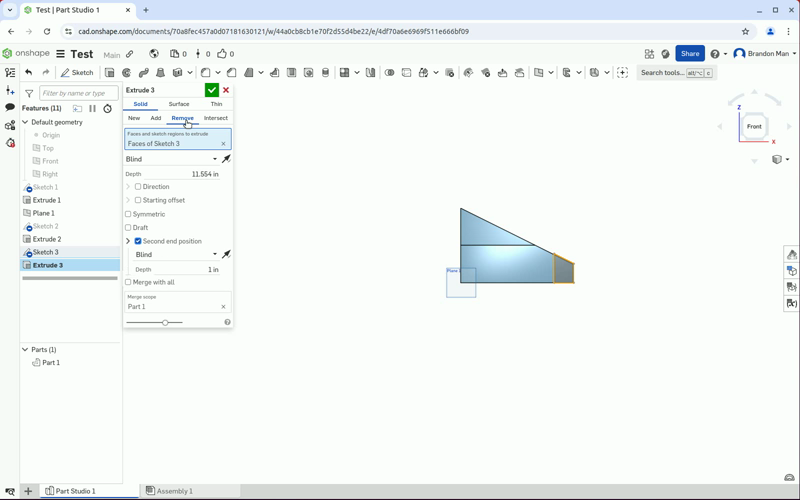
key(tab, 3)
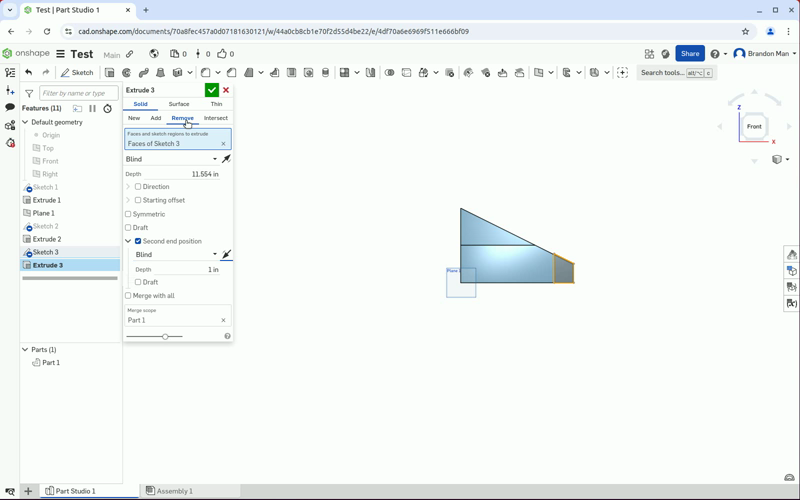
text(3.851)
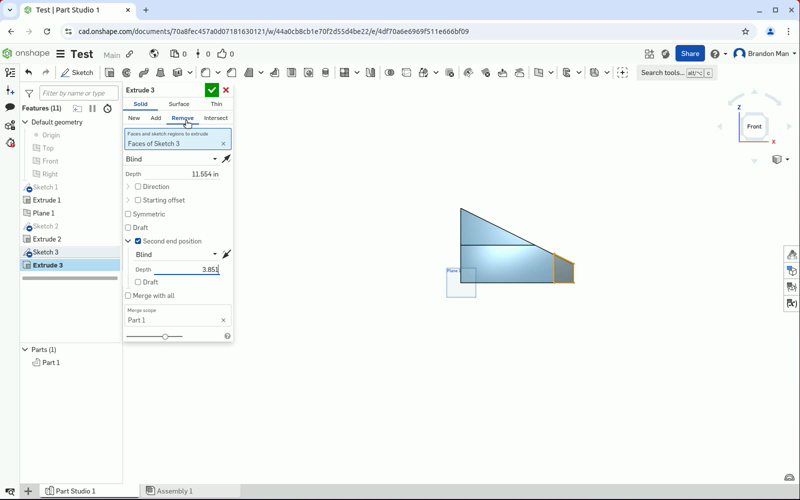
key(tab, 2)
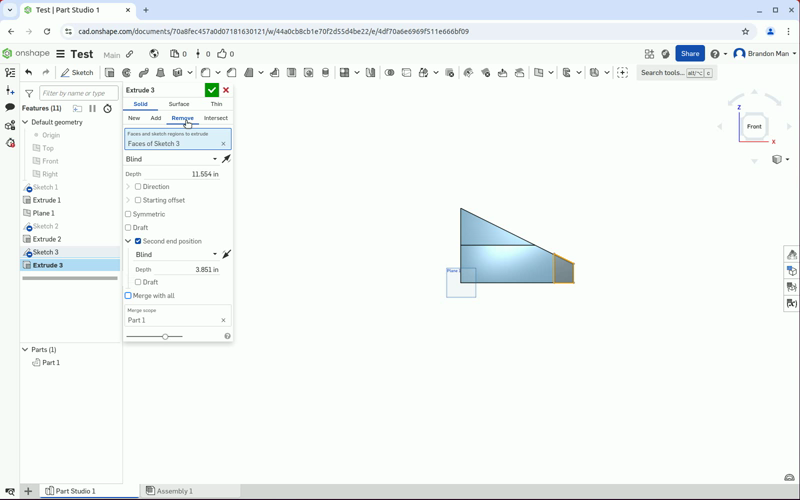
key(space)
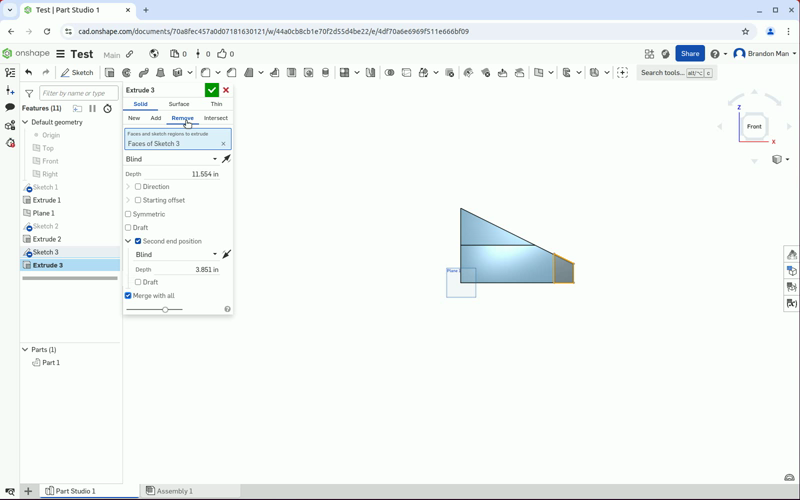
key(enter)
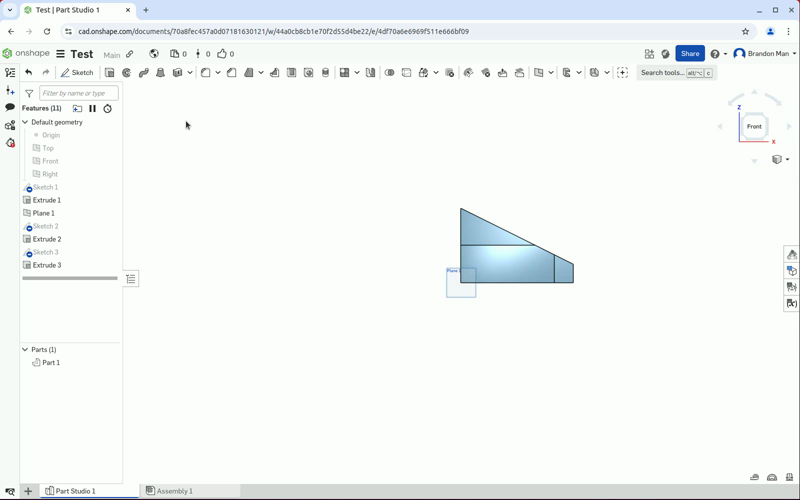
key(shift+h)
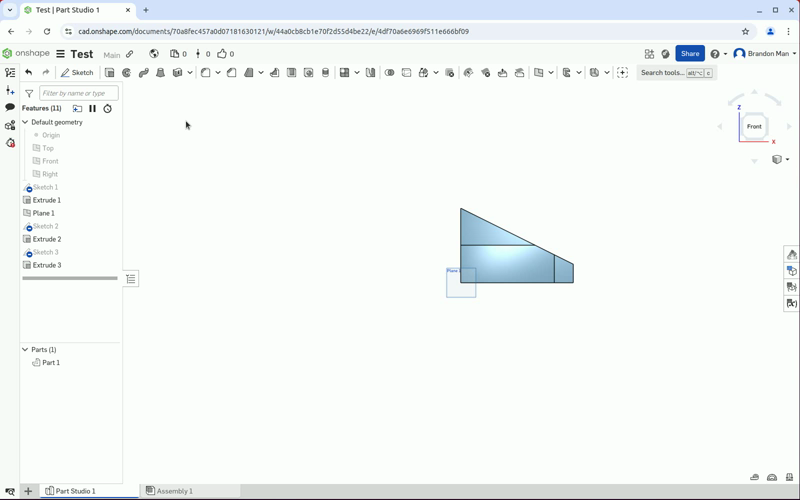
key(shift+h)
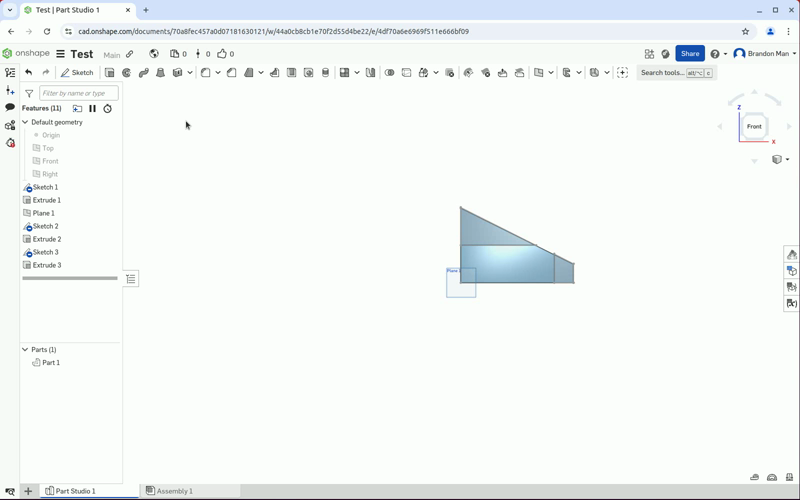
key(shift+7)
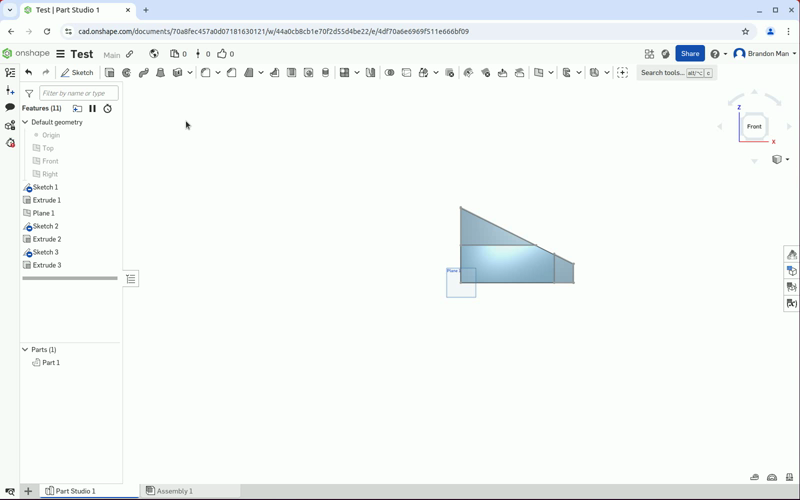
key(left, 2)
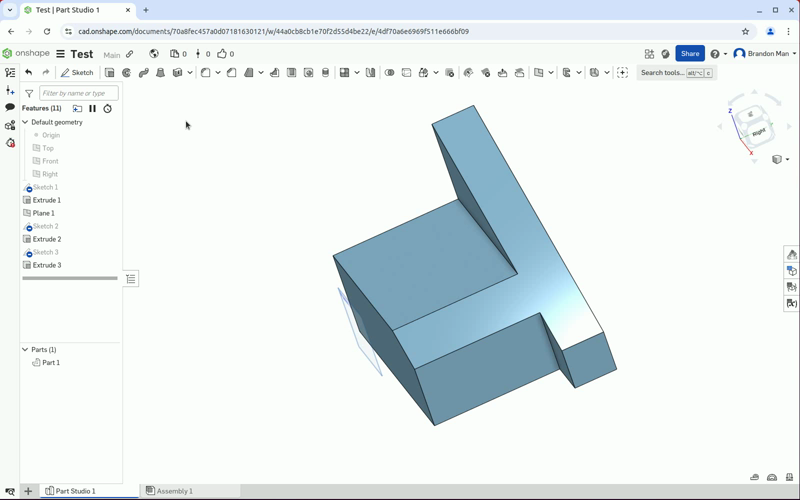
key(down, 2)
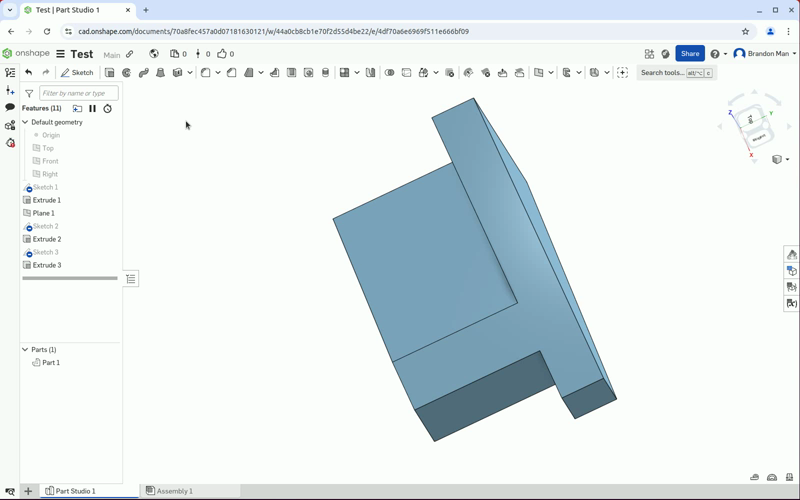
key(up, 2)
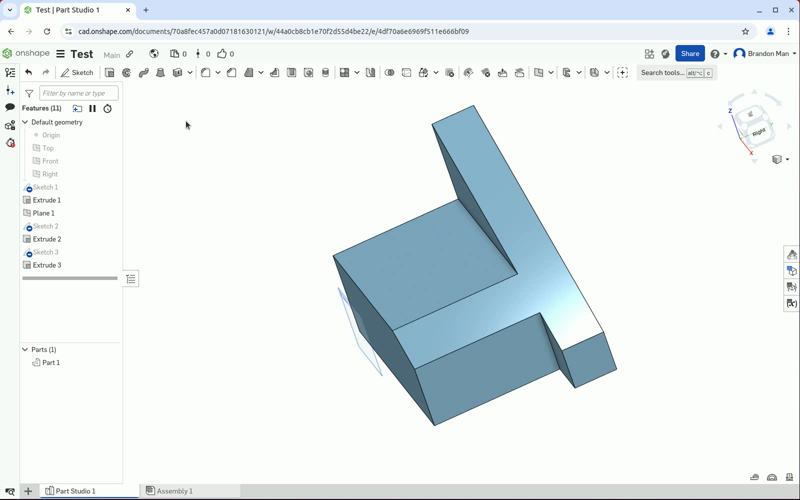
key(right, 2)
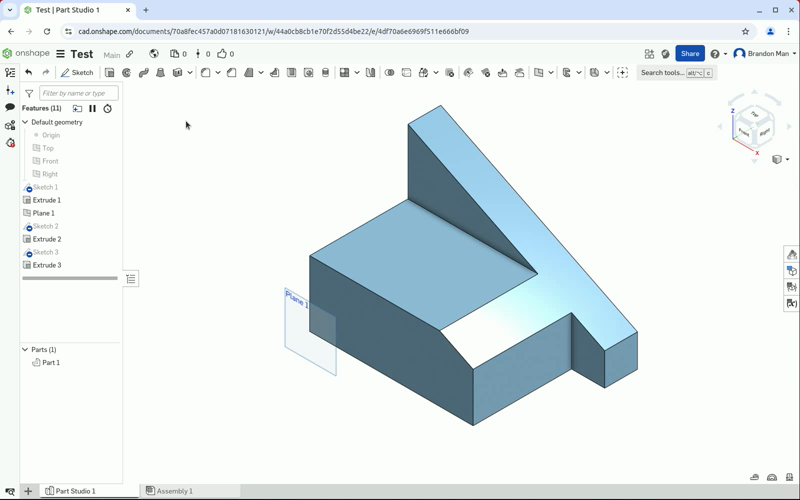
mouse_move(73, 189)
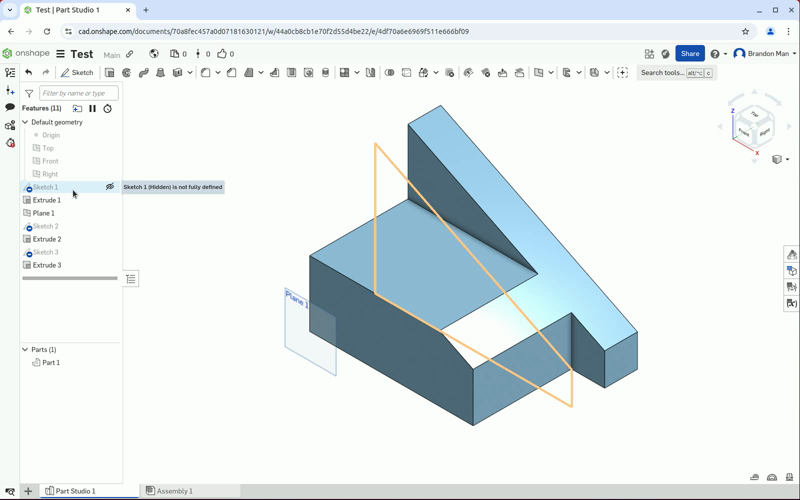
click(73, 189)